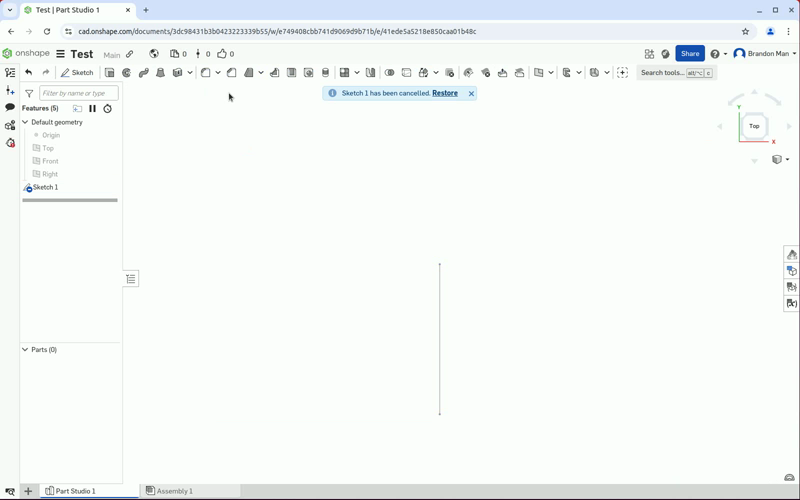
key(shift+h)
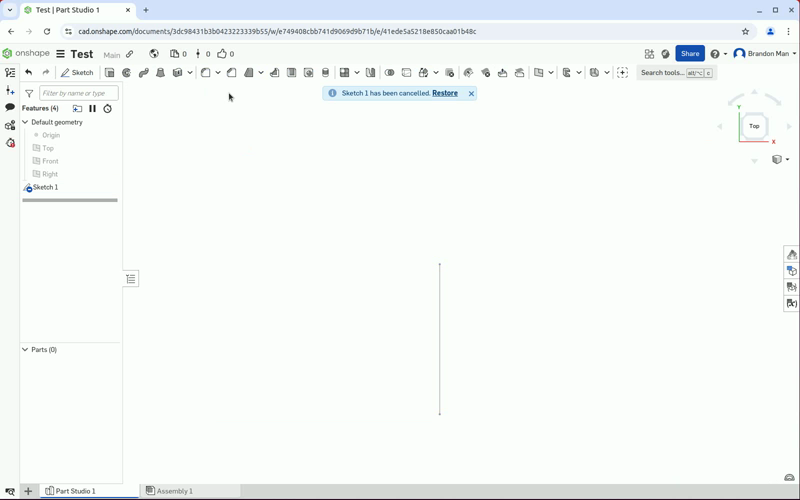
key(shift+s)
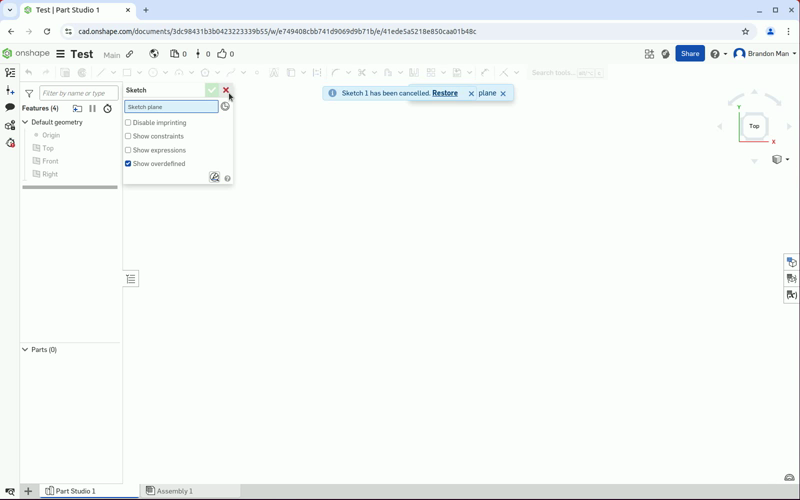
mouse_move(73, 150)
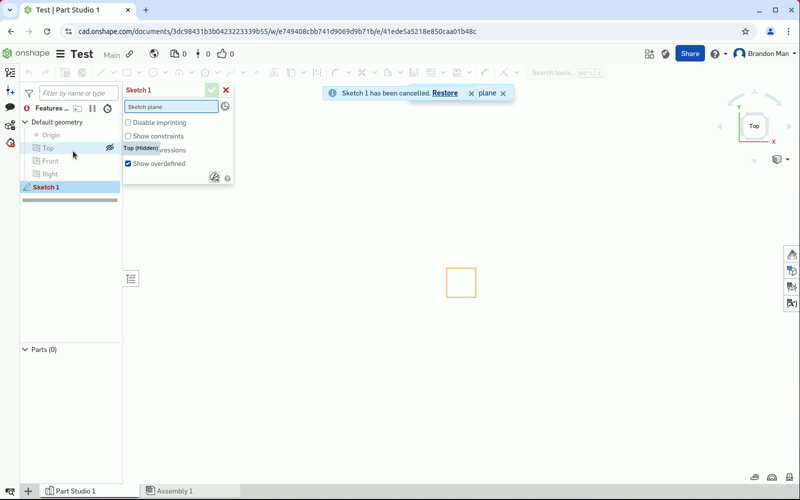
click(73, 150)
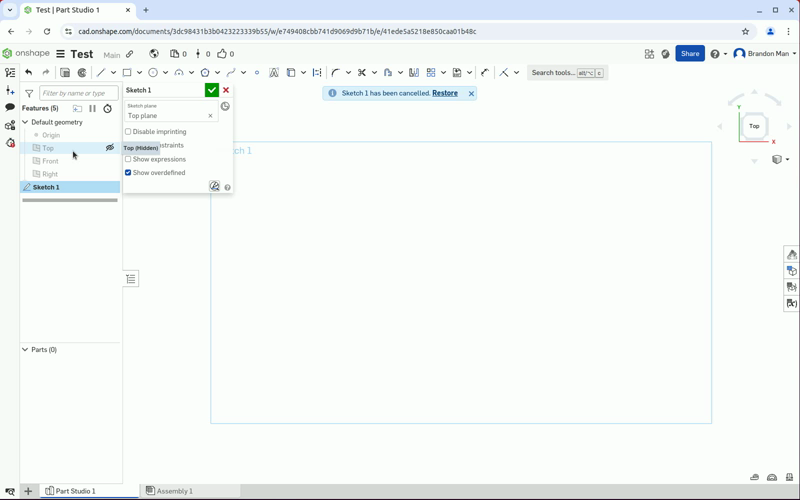
mouse_move(73, 352)
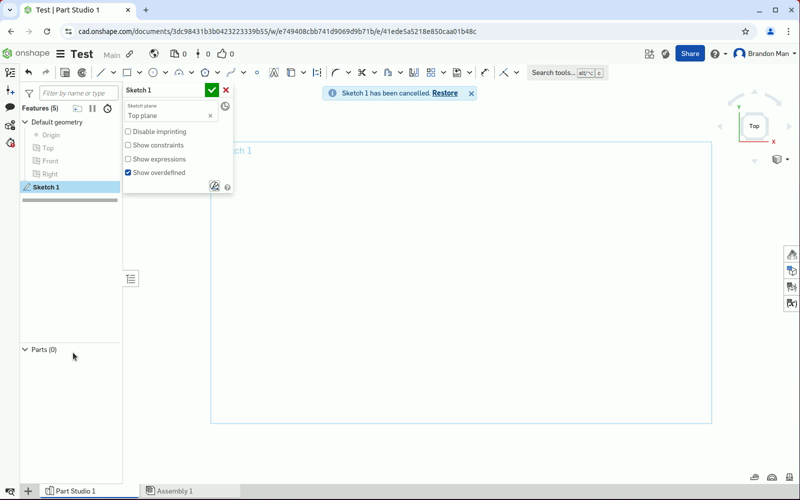
key(y)
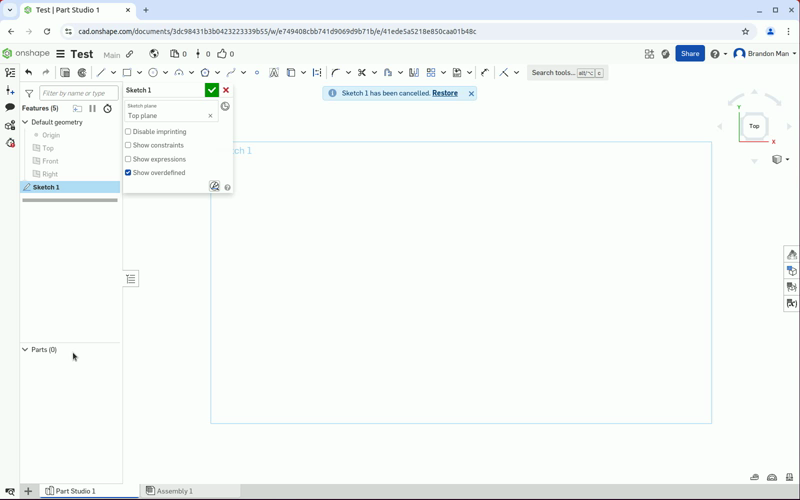
key(l)
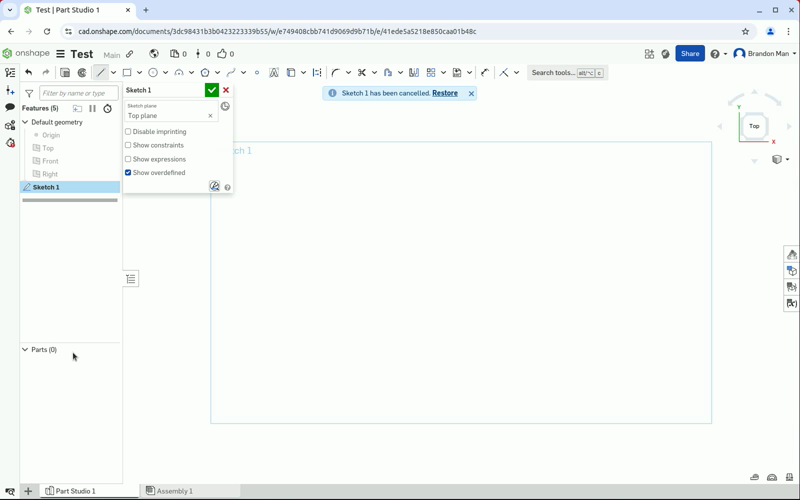
key_down(shift)
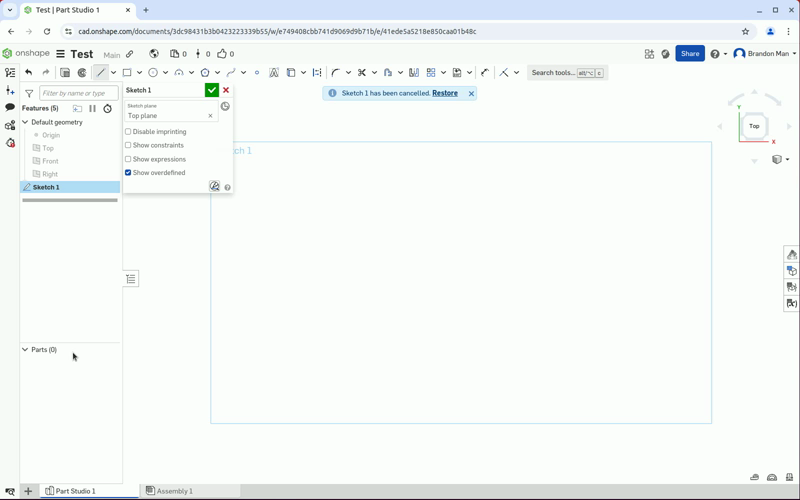
mouse_move(374, 308)
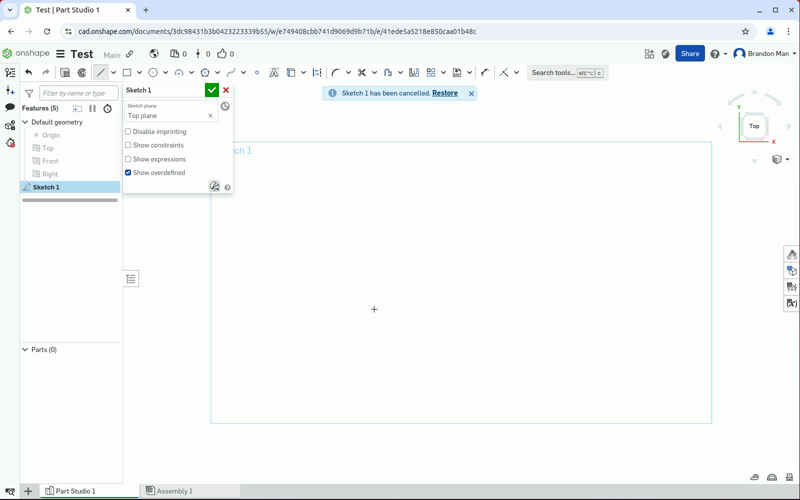
click(374, 308)
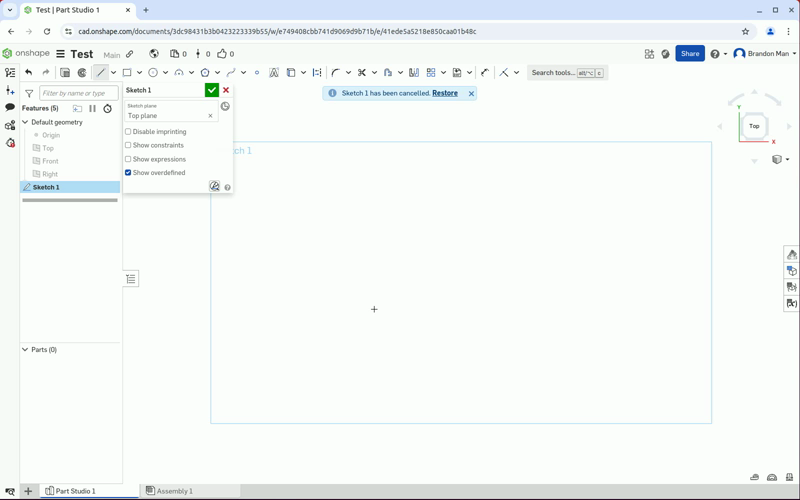
key_up(shift)
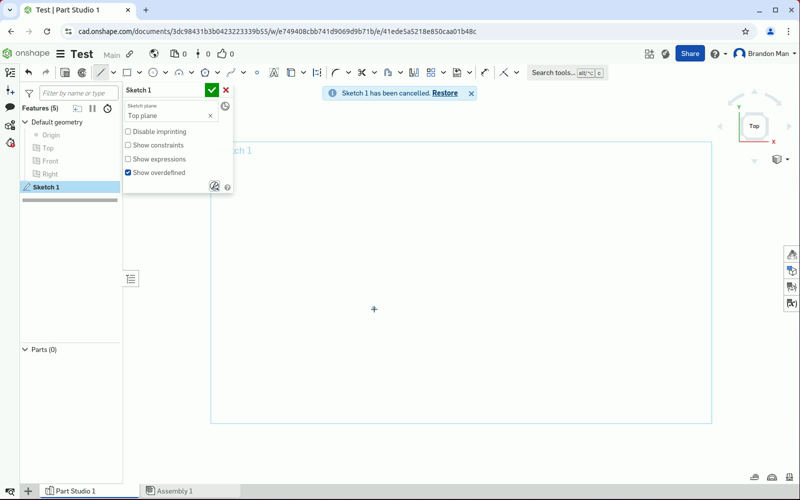
key_down(shift)
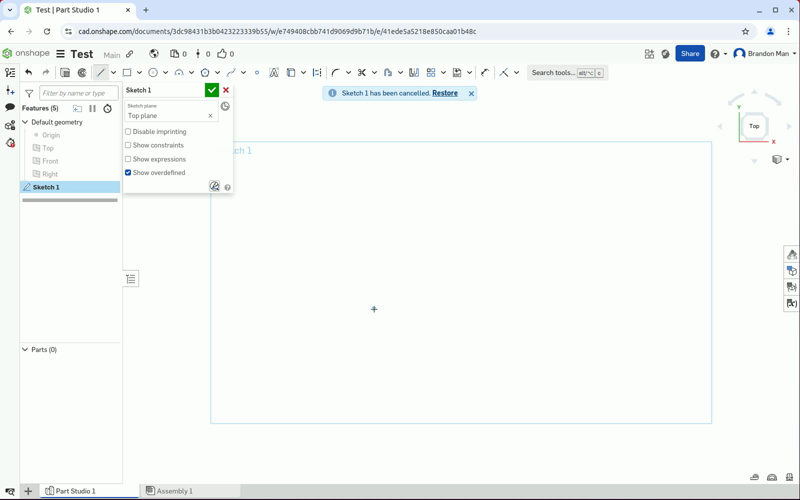
mouse_move(547, 308)
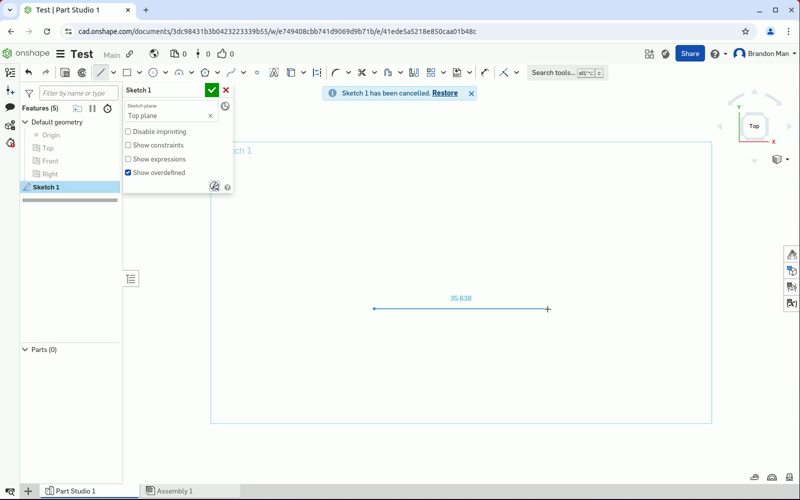
click(547, 308)
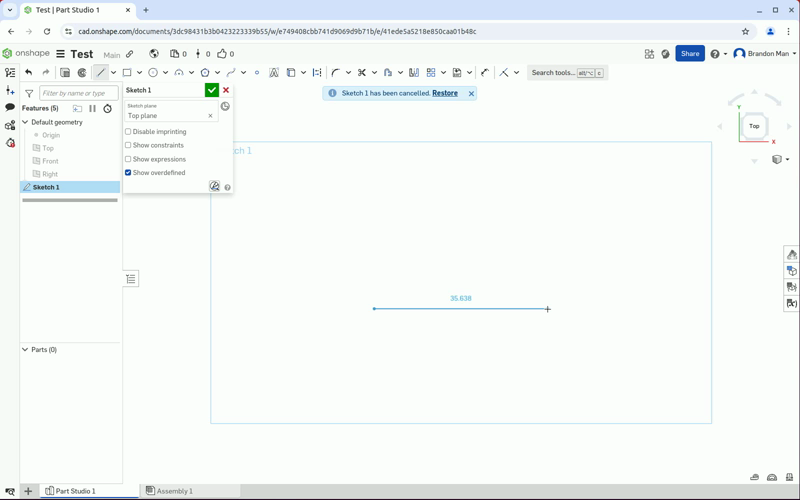
key_up(shift)
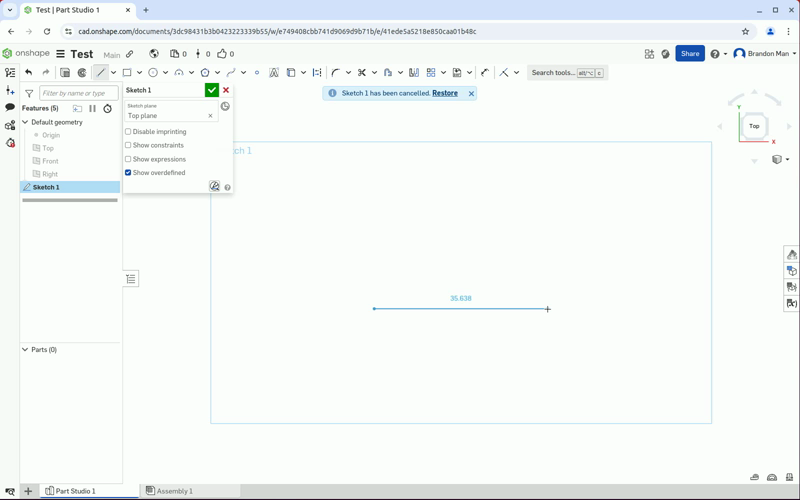
key(esc)
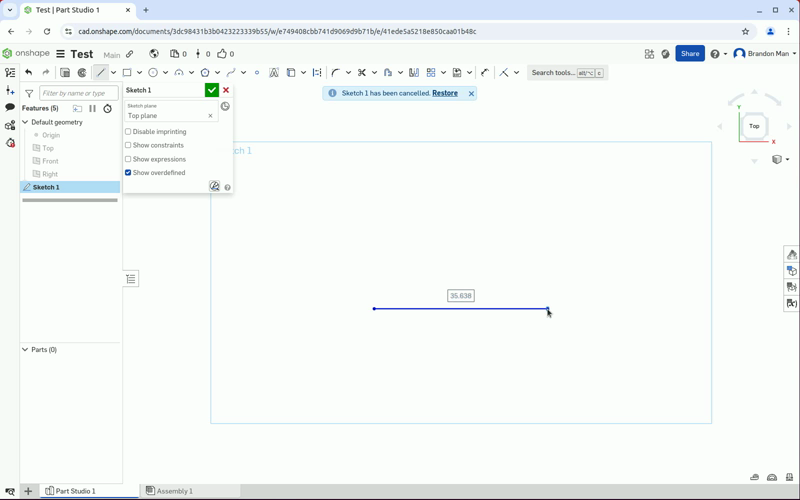
key(a)
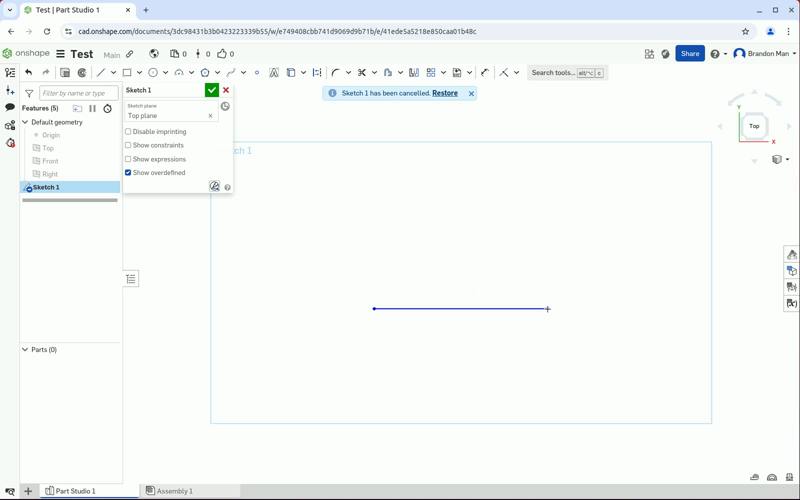
mouse_move(547, 308)
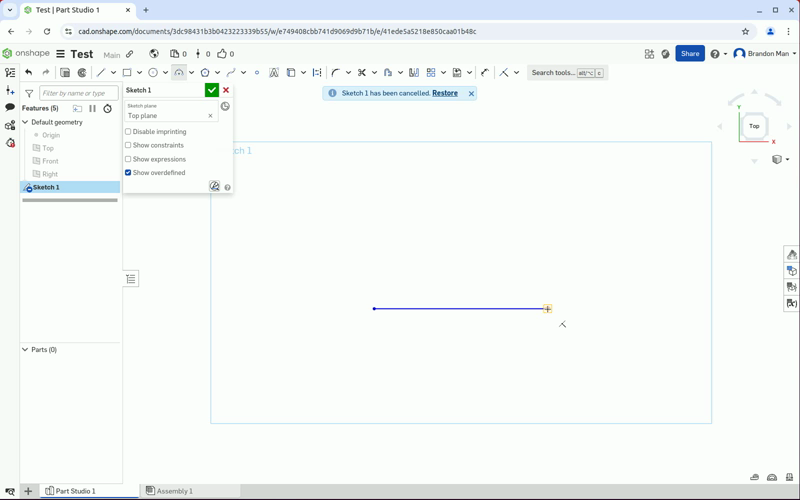
click(547, 308)
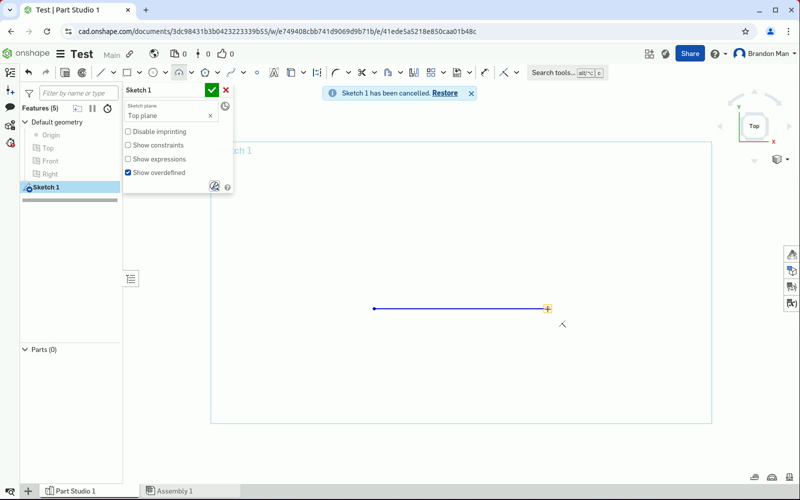
key_down(shift)
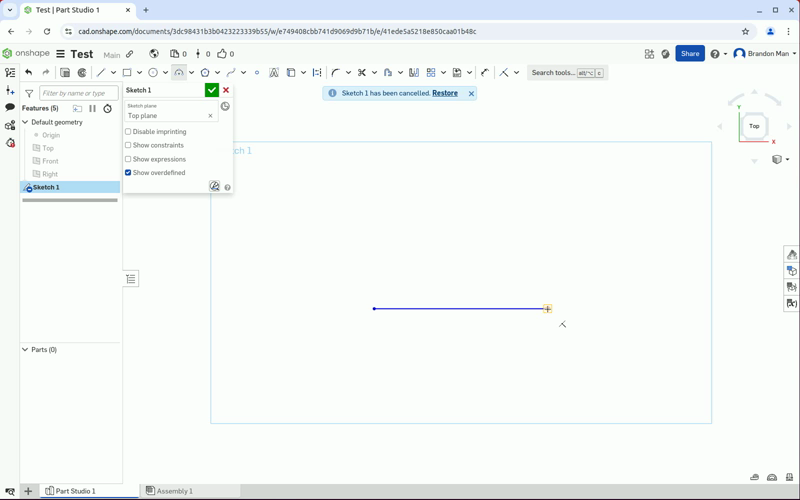
mouse_move(547, 258)
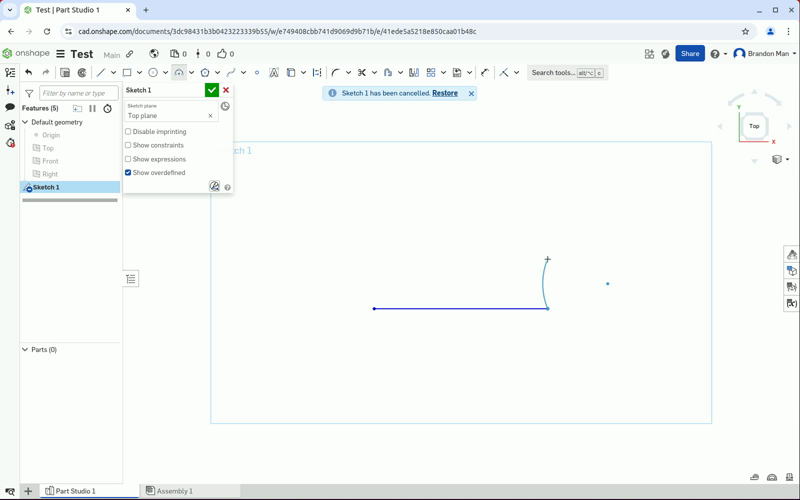
click(547, 258)
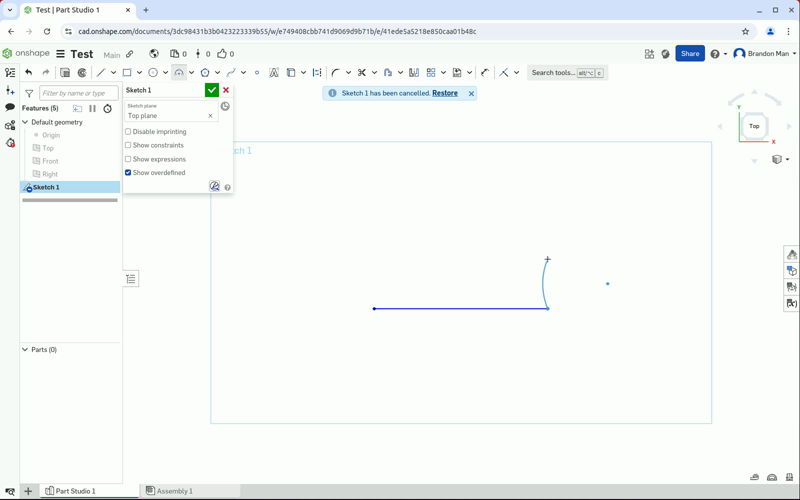
mouse_move(572, 283)
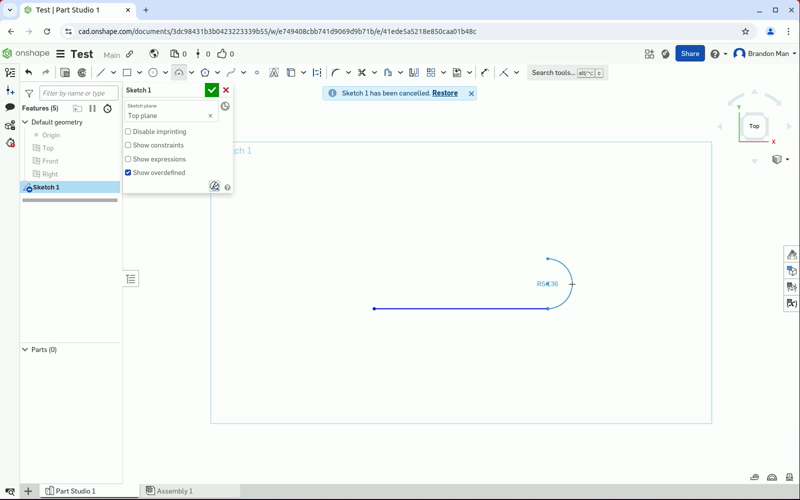
click(572, 283)
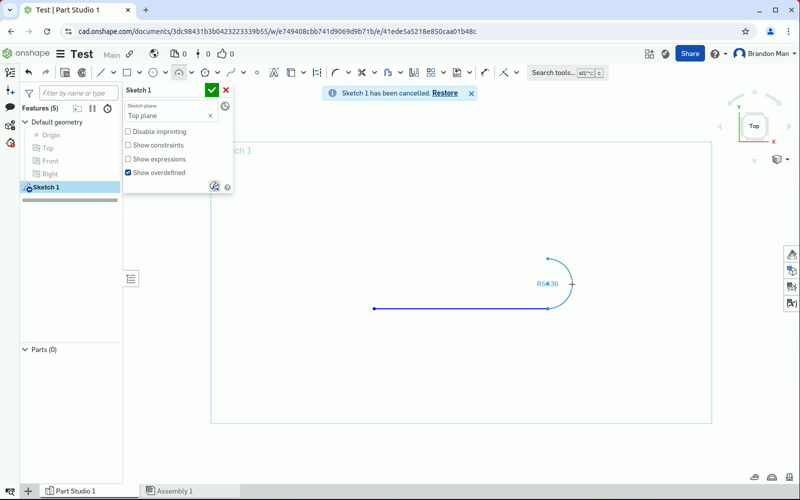
key_up(shift)
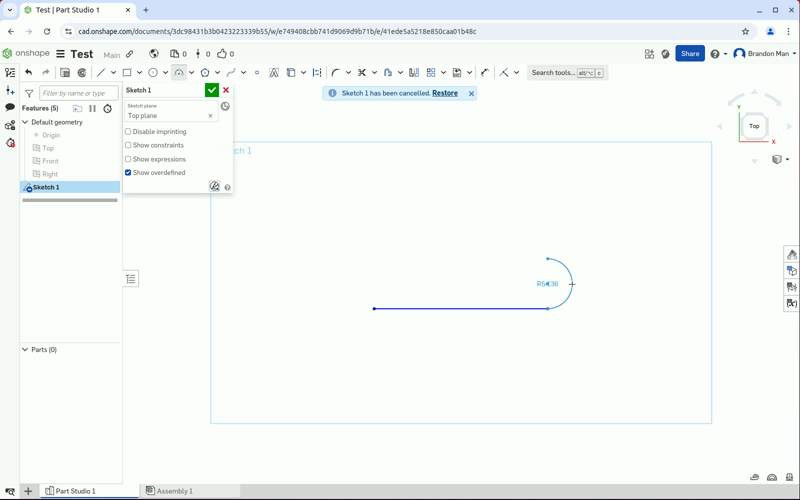
key(esc)
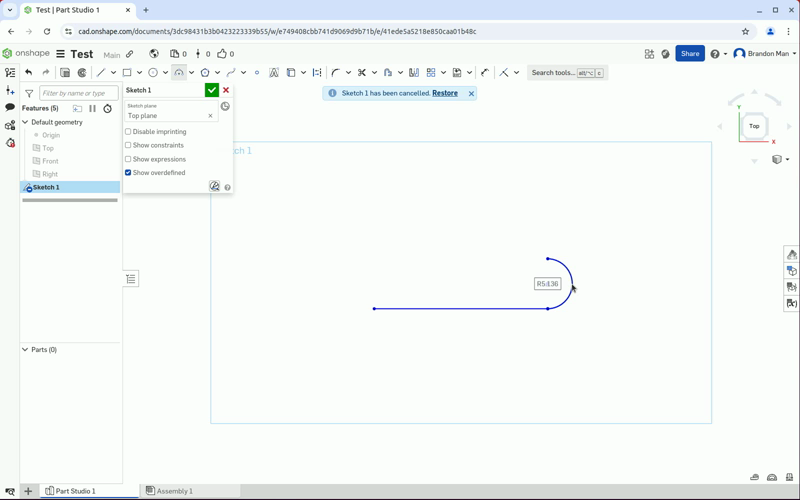
key(l)
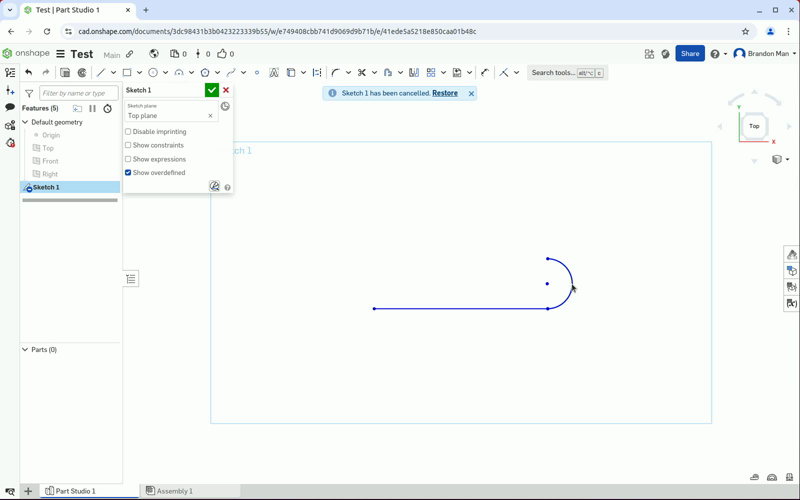
mouse_move(547, 258)
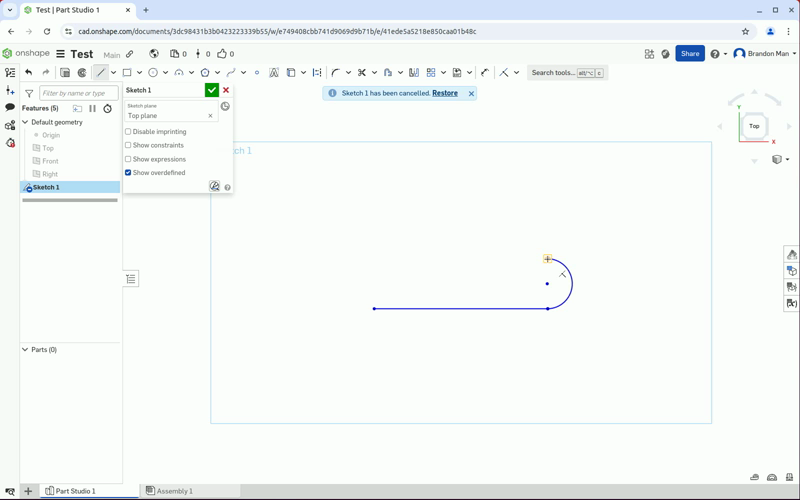
click(547, 258)
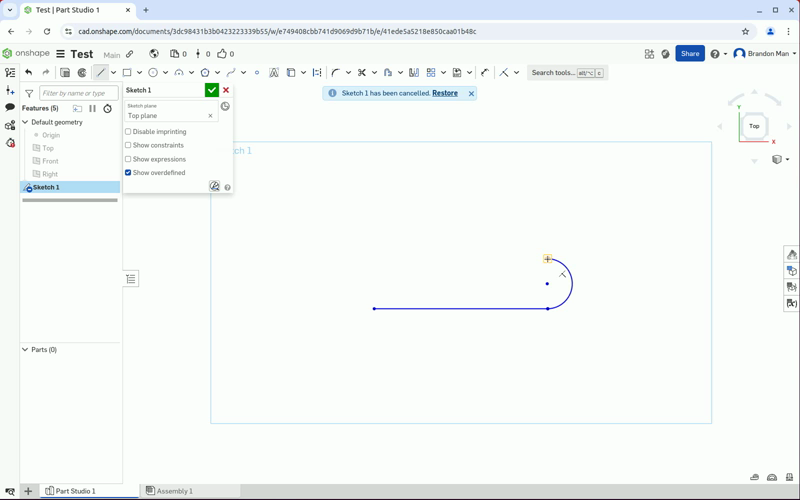
key_down(shift)
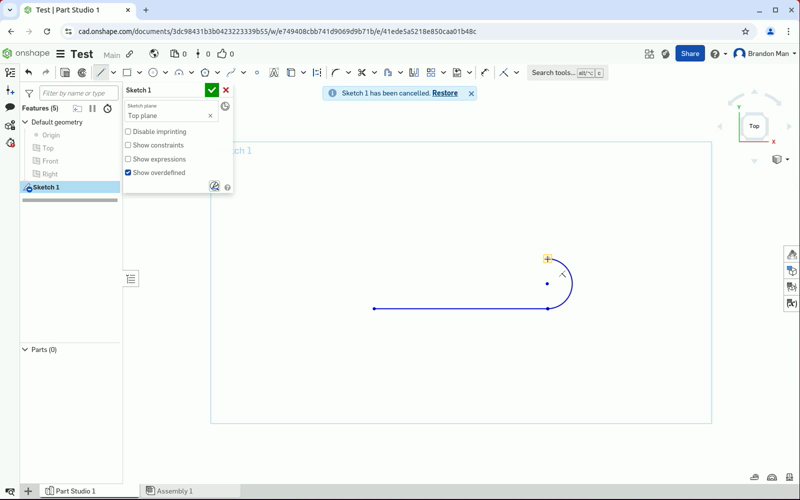
mouse_move(374, 258)
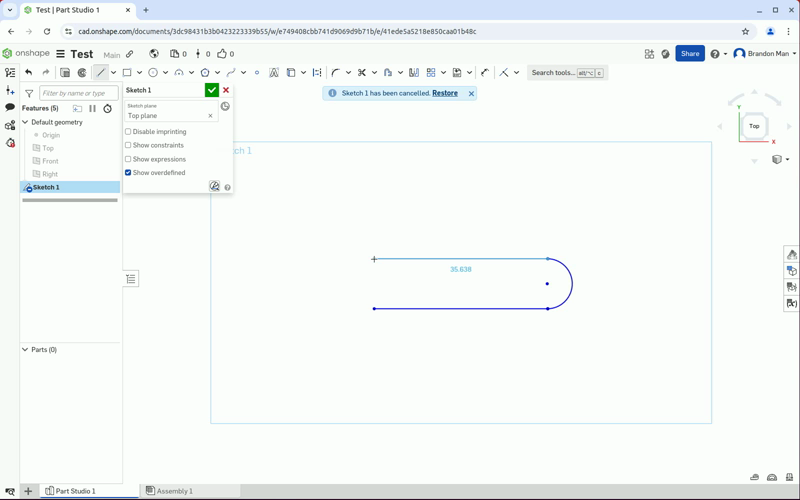
click(374, 258)
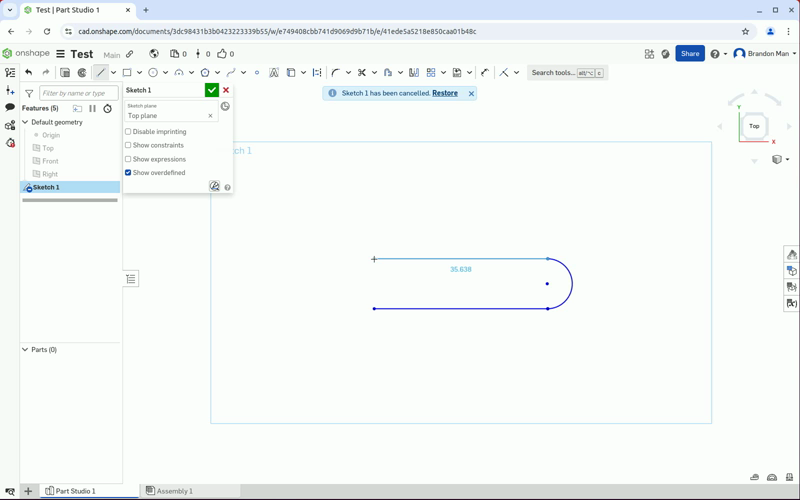
key_up(shift)
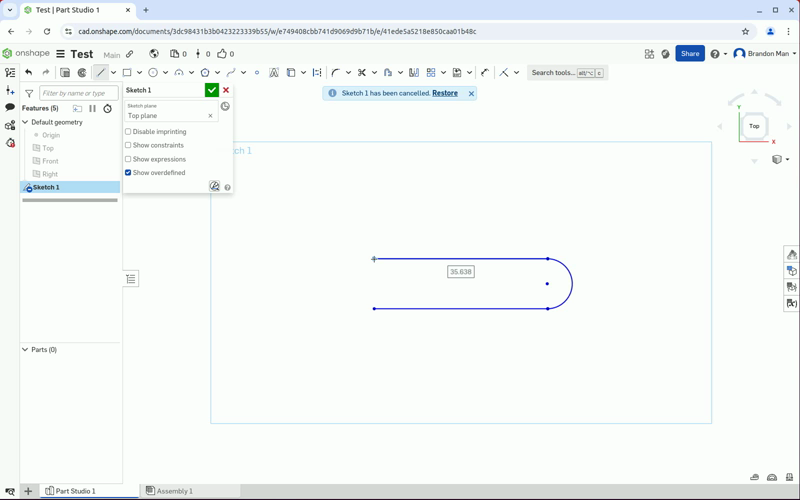
key(esc)
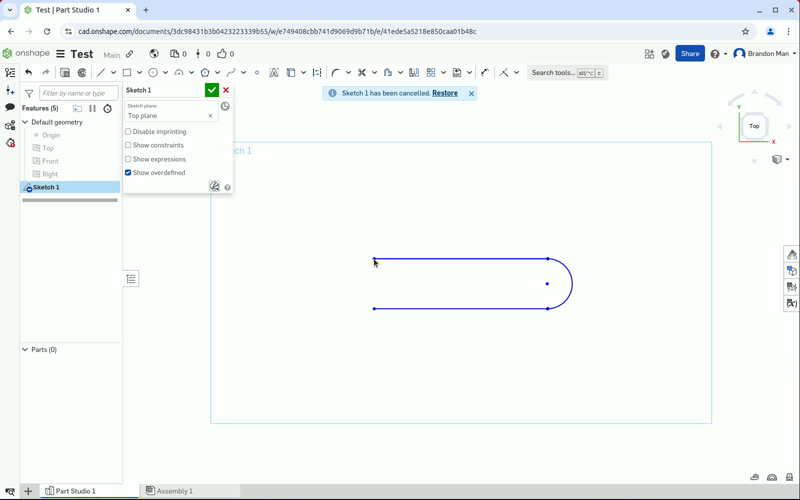
key(a)
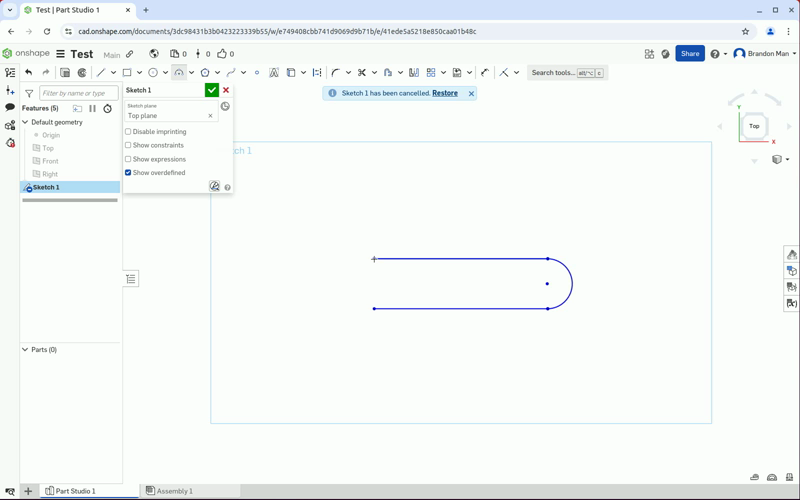
mouse_move(374, 258)
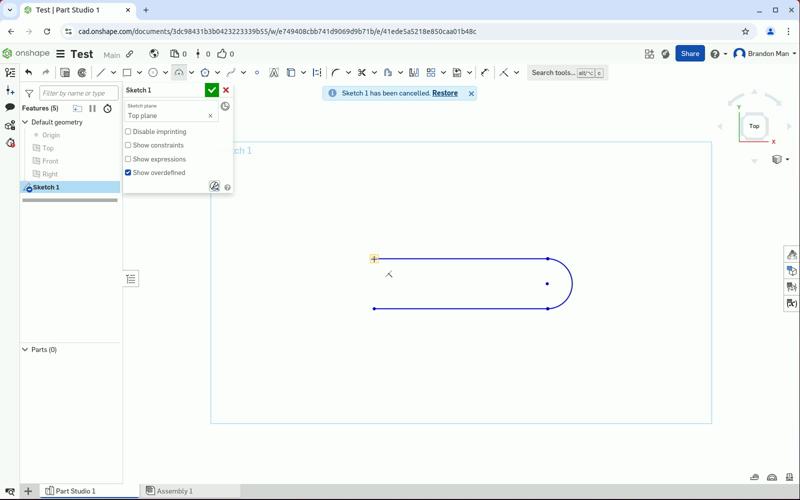
click(374, 258)
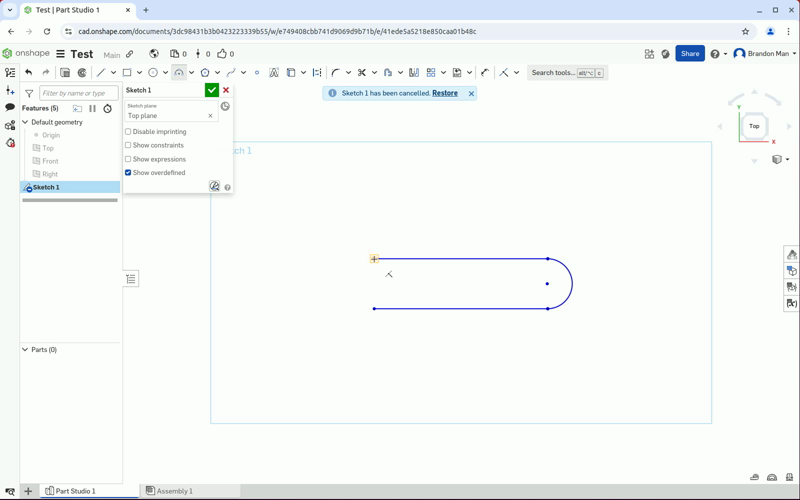
mouse_move(374, 308)
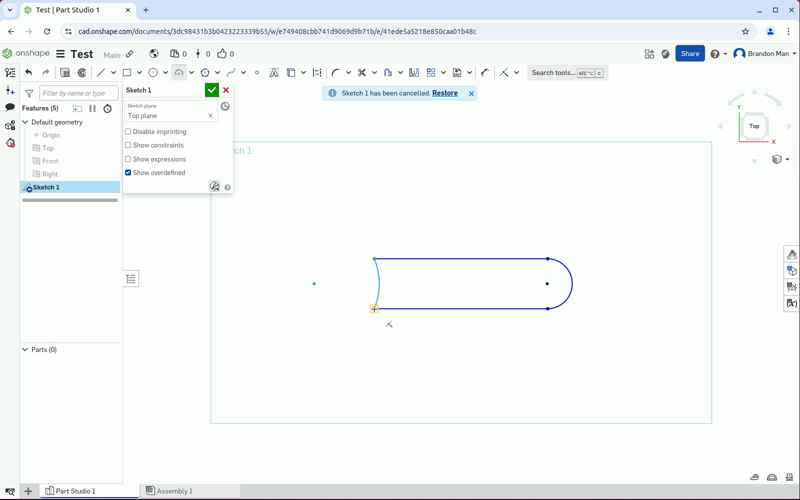
click(374, 308)
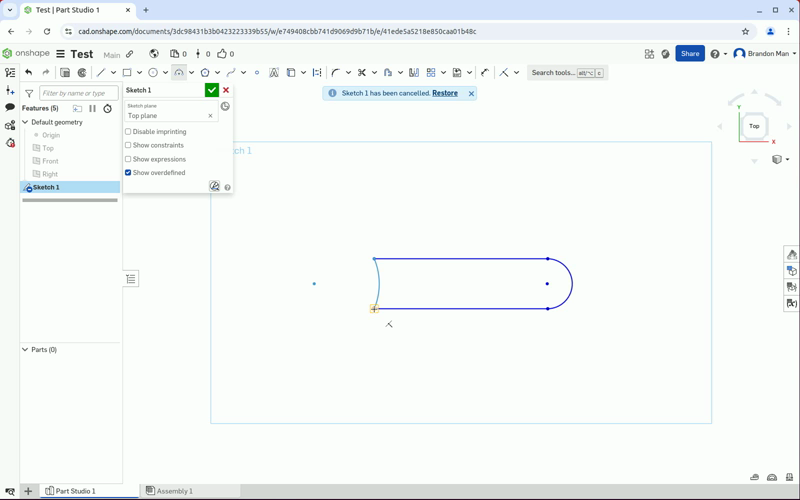
key_down(shift)
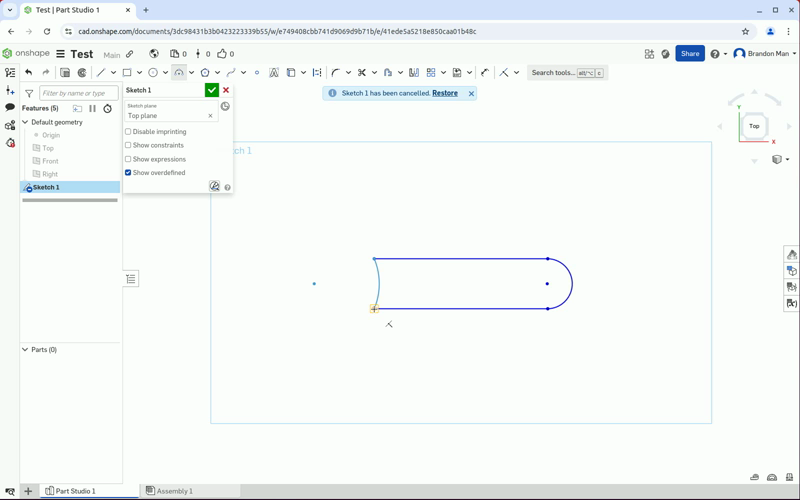
mouse_move(349, 283)
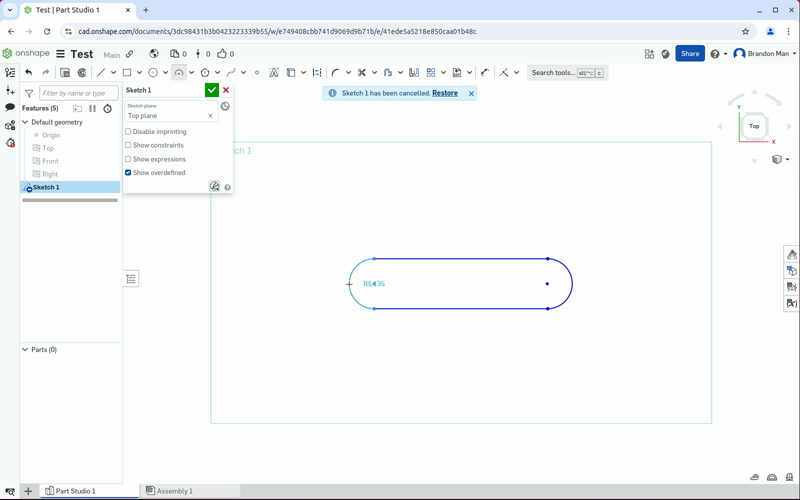
click(349, 283)
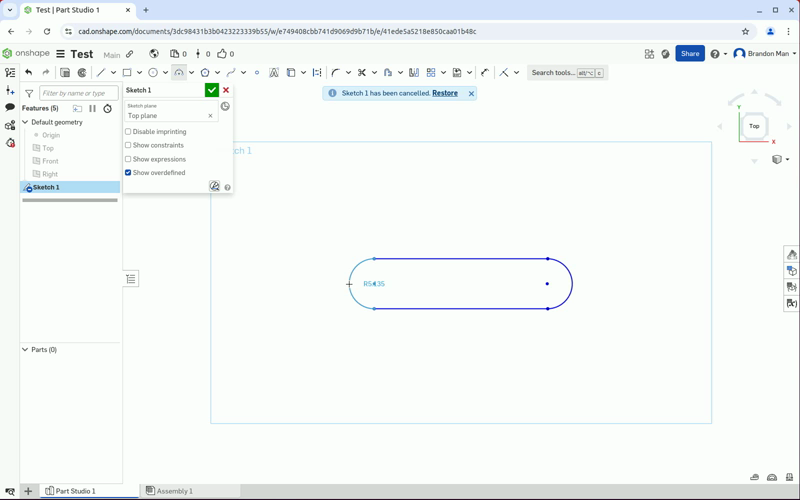
key_up(shift)
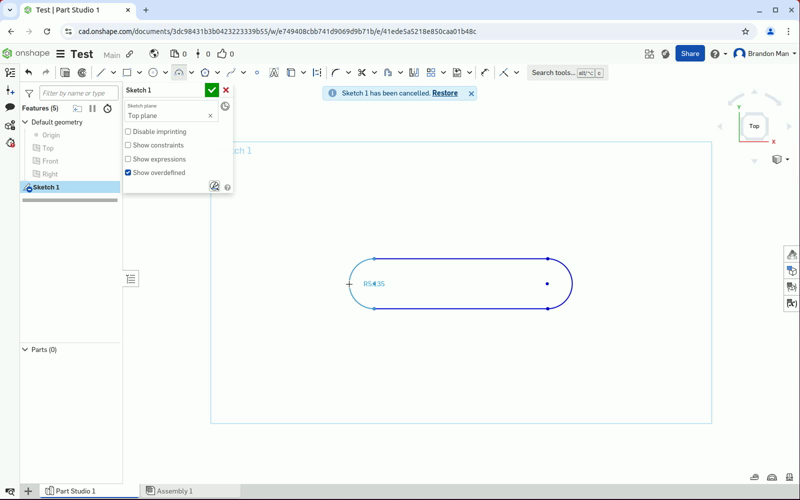
key(esc)
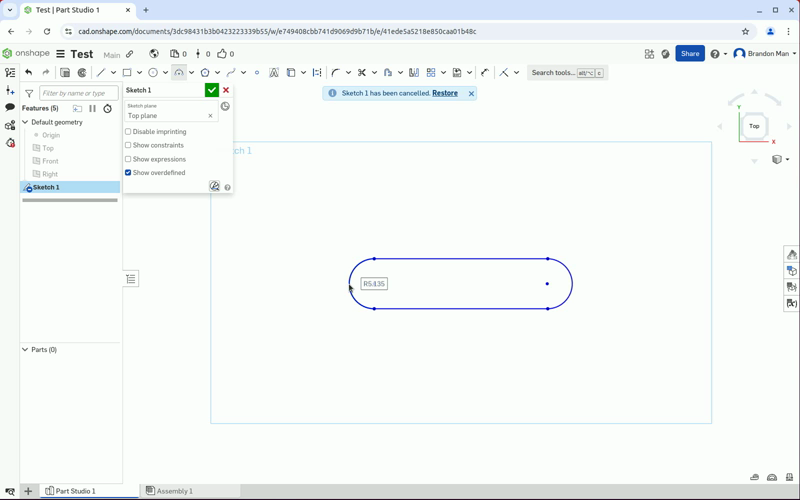
key(c)
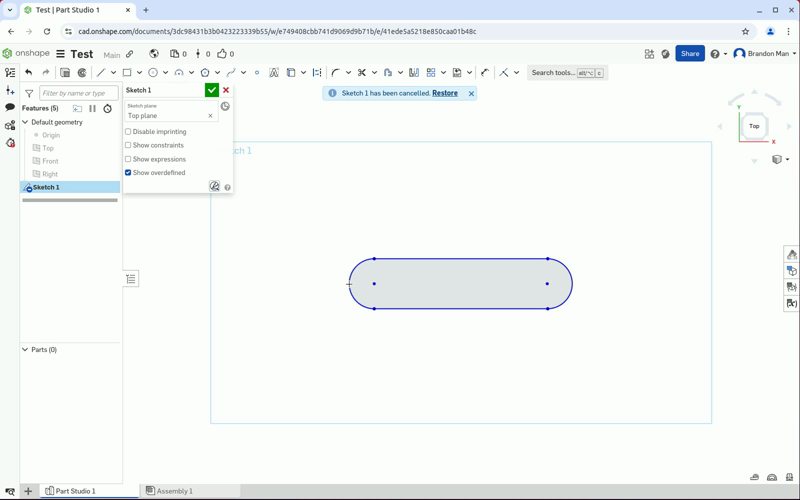
key_down(shift)
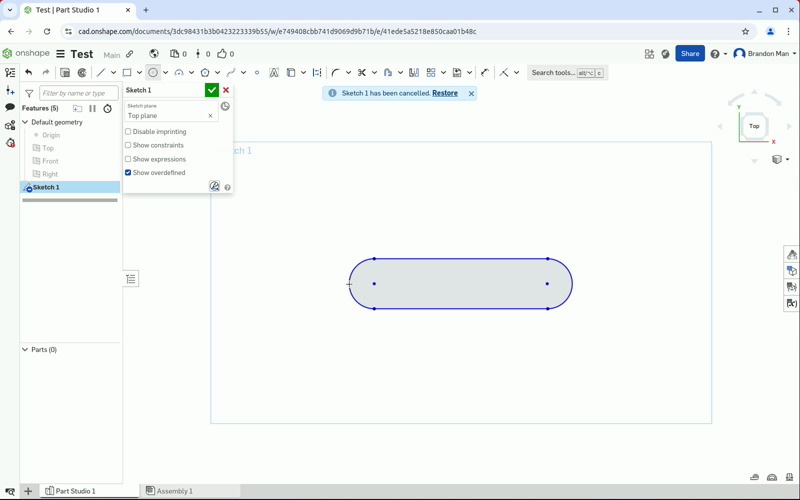
mouse_move(374, 283)
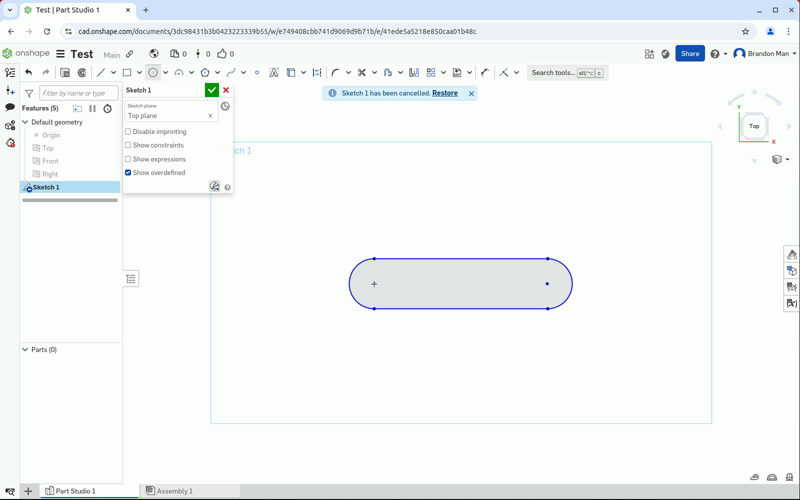
click(374, 283)
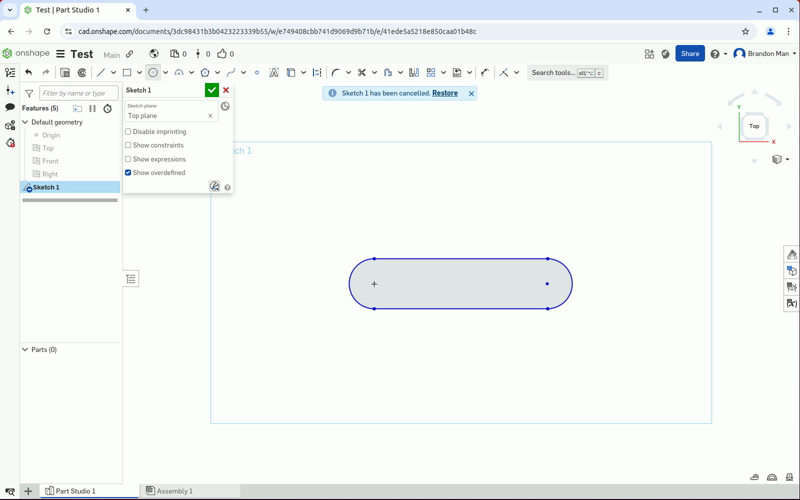
key_up(shift)
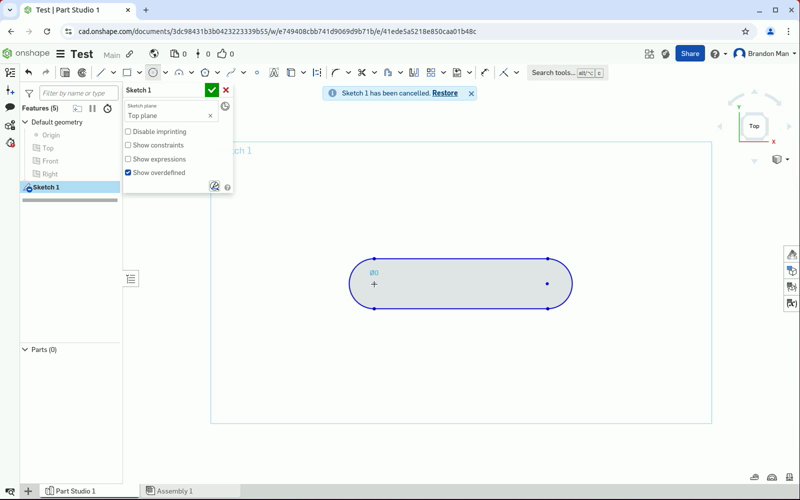
mouse_move(382, 283)
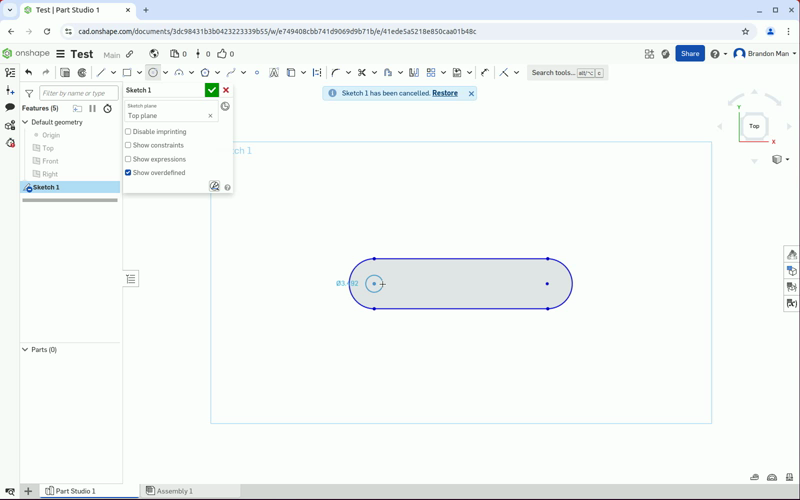
click(382, 283)
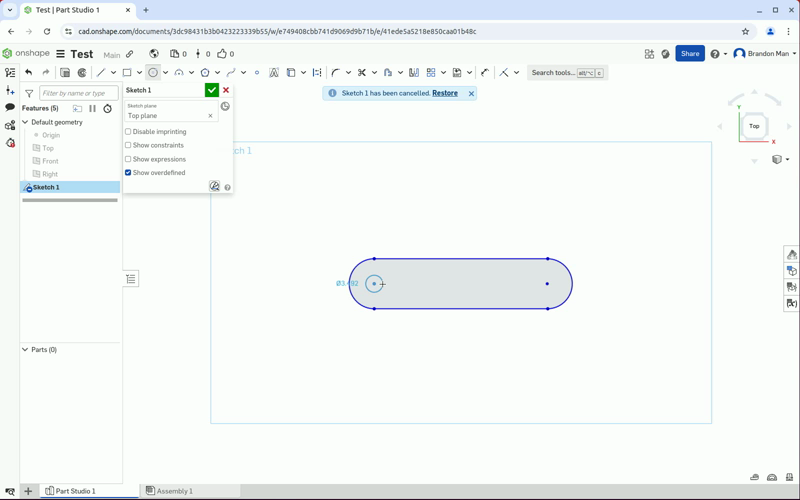
key(esc)
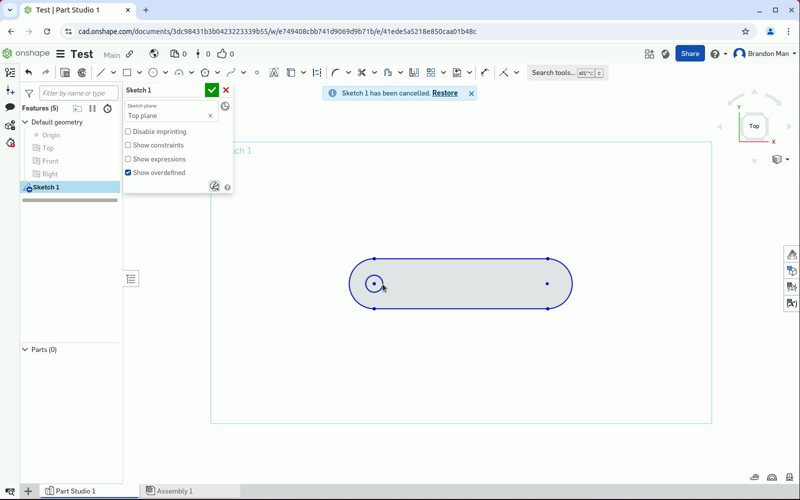
key(c)
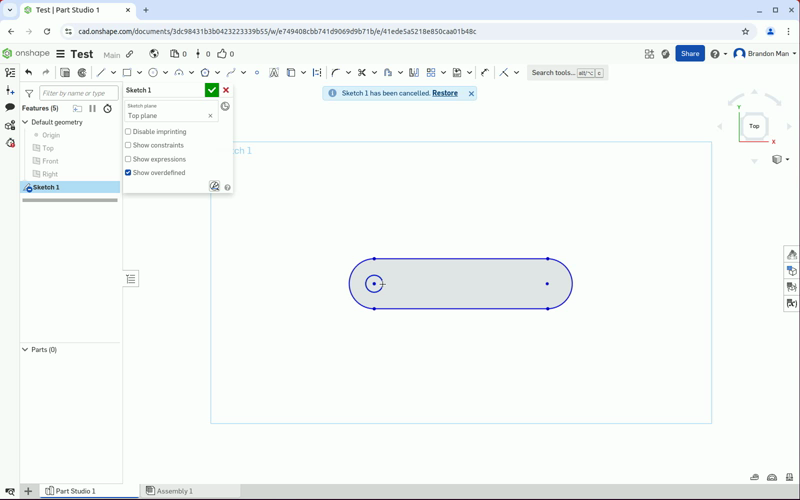
key_down(shift)
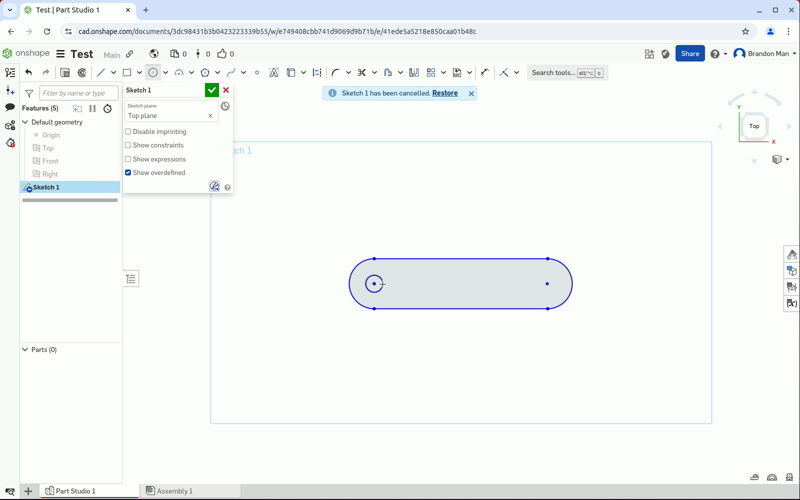
mouse_move(547, 283)
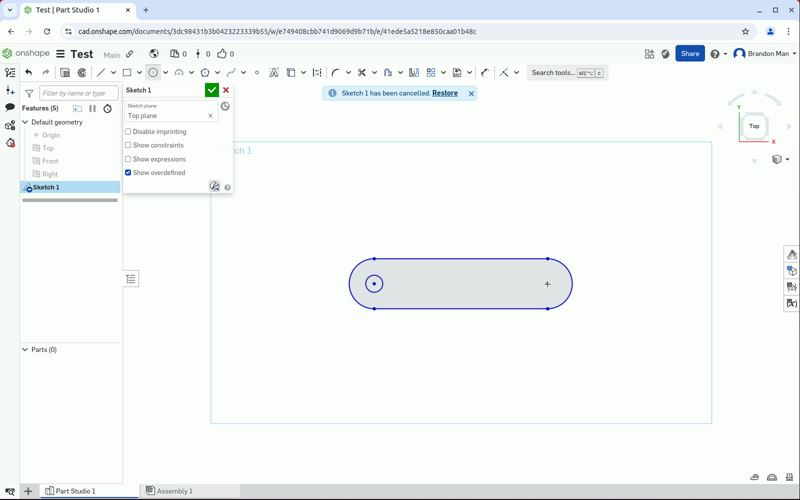
click(547, 283)
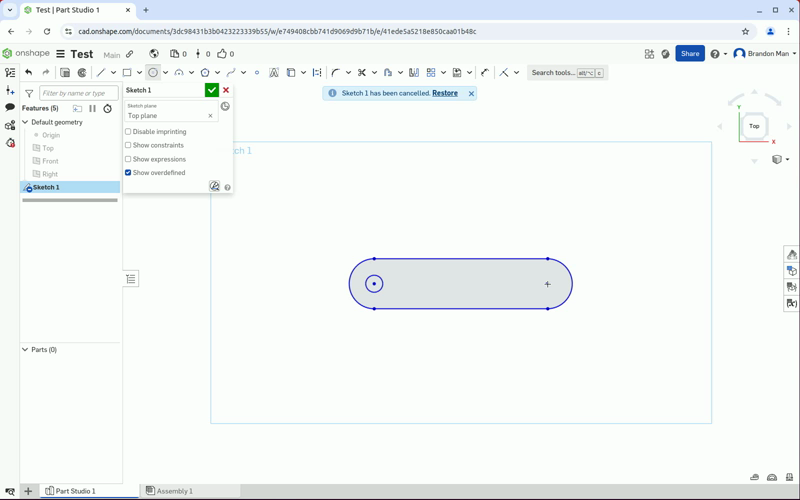
key_up(shift)
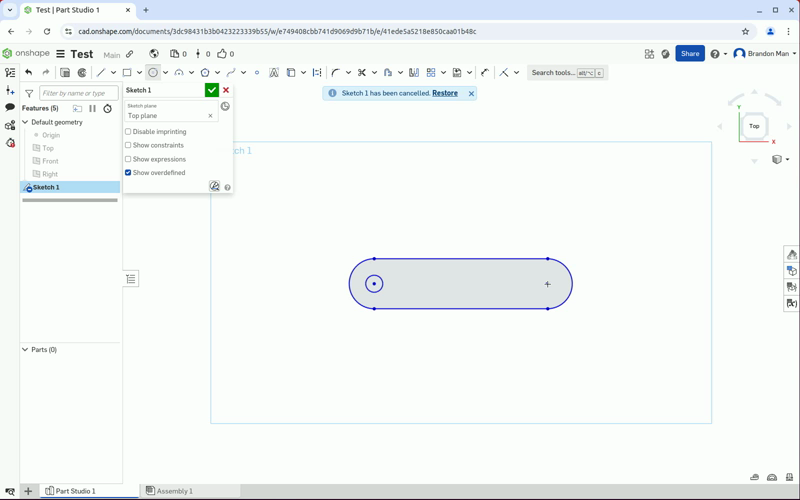
mouse_move(555, 283)
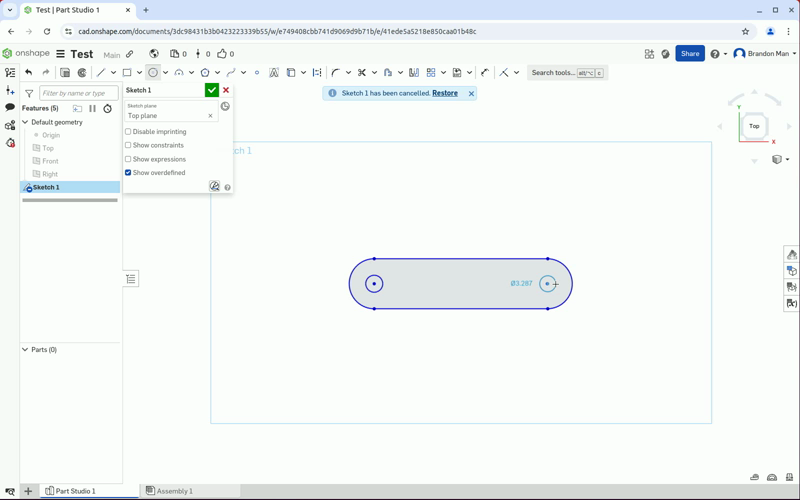
click(555, 283)
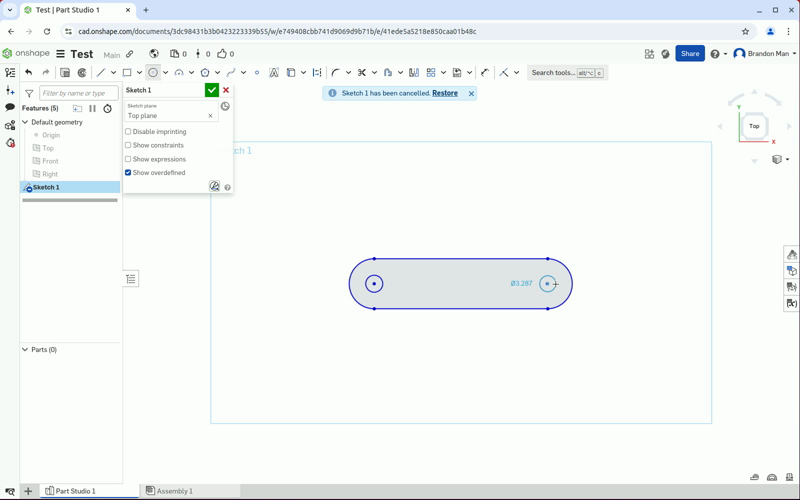
key(esc)
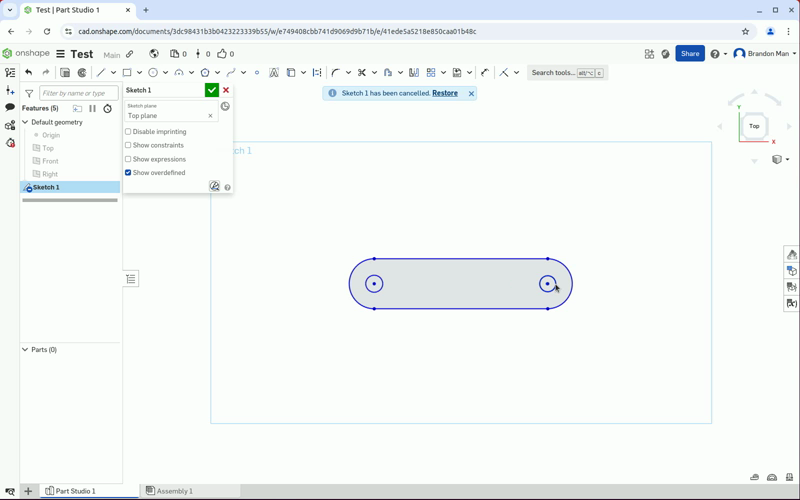
mouse_move(412, 275)
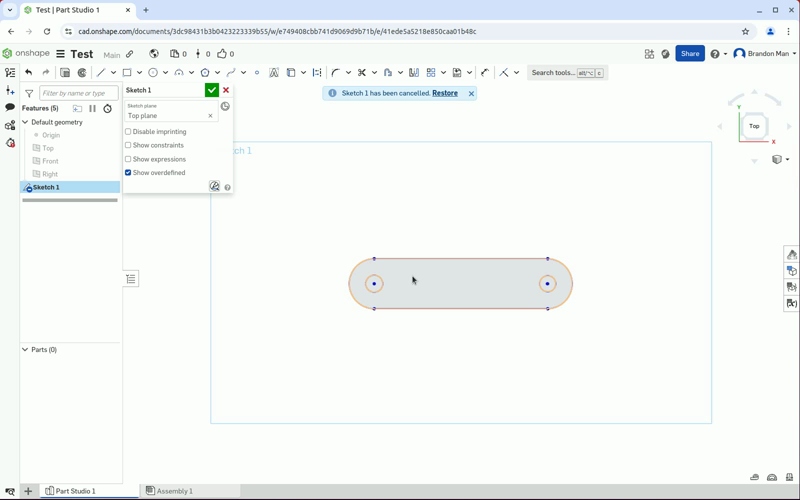
click(412, 275)
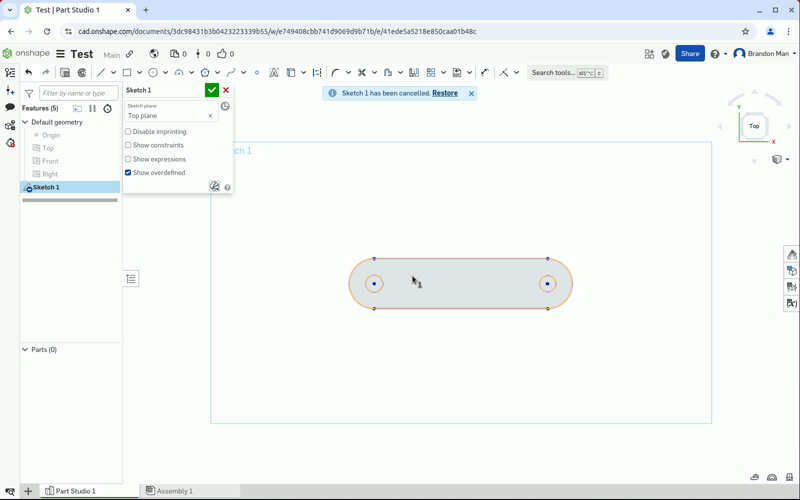
mouse_move(73, 352)
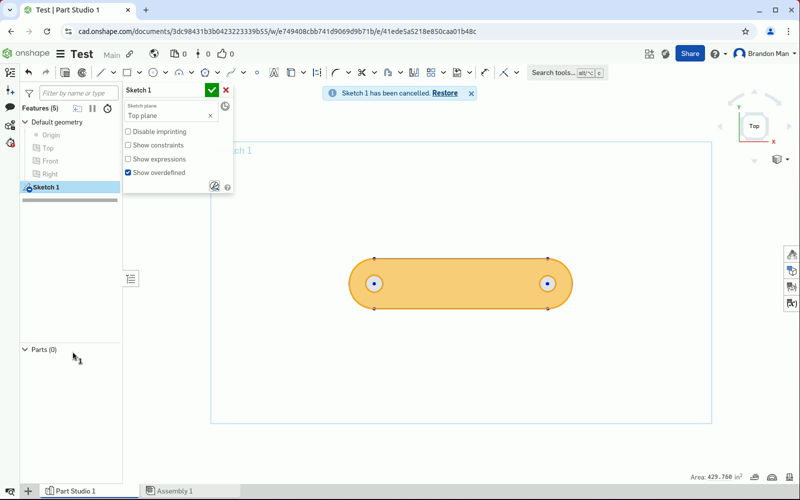
key(shift+y)
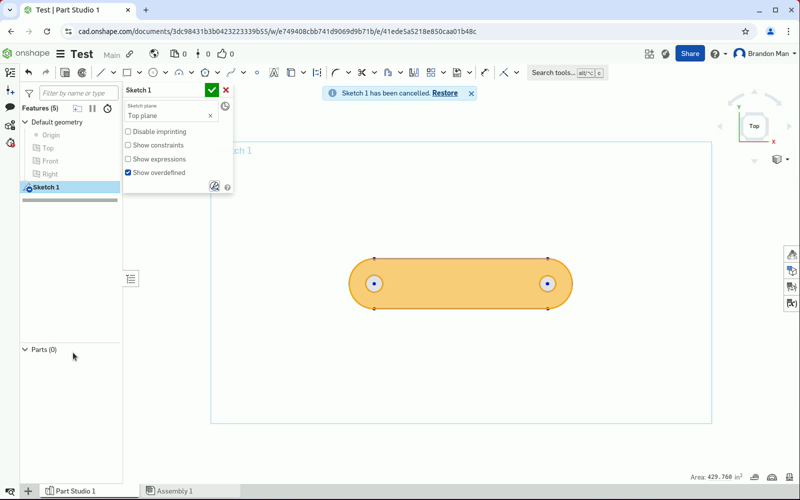
key(shift+e)
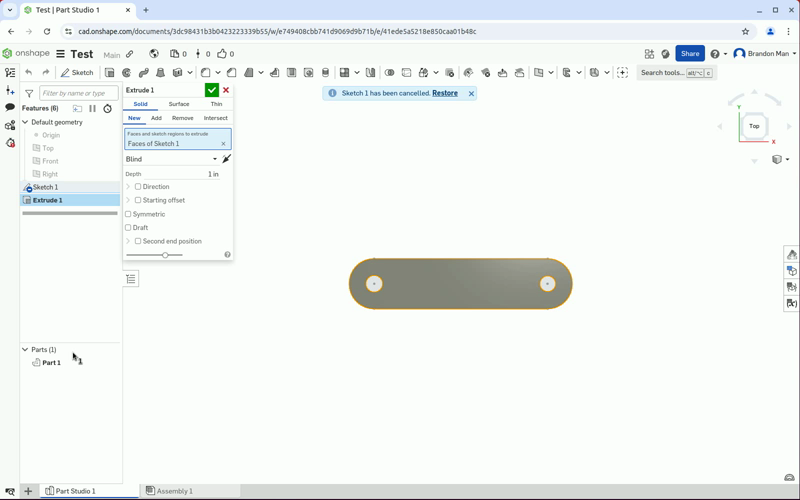
mouse_move(143, 106)
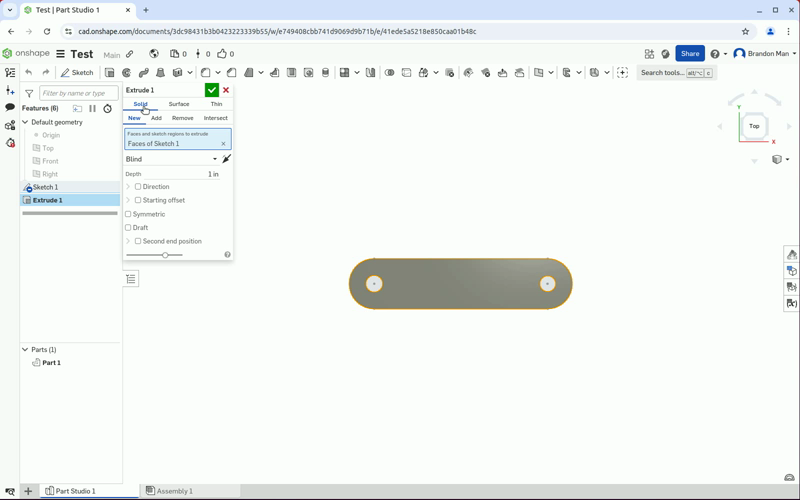
click(143, 106)
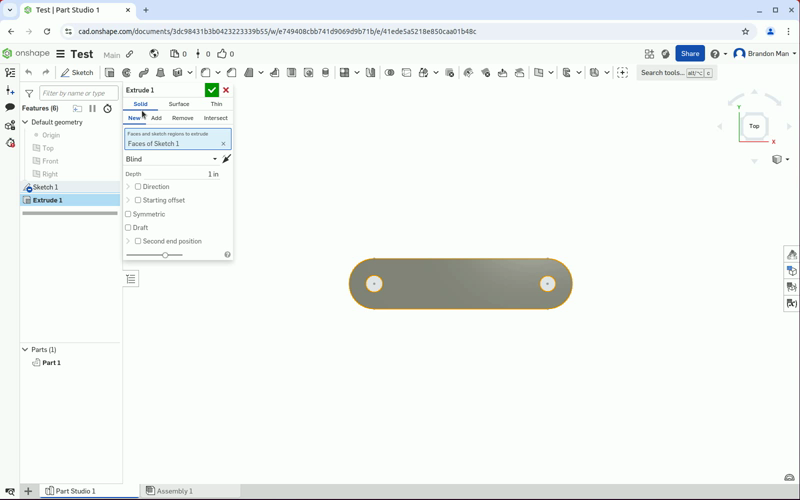
mouse_move(137, 120)
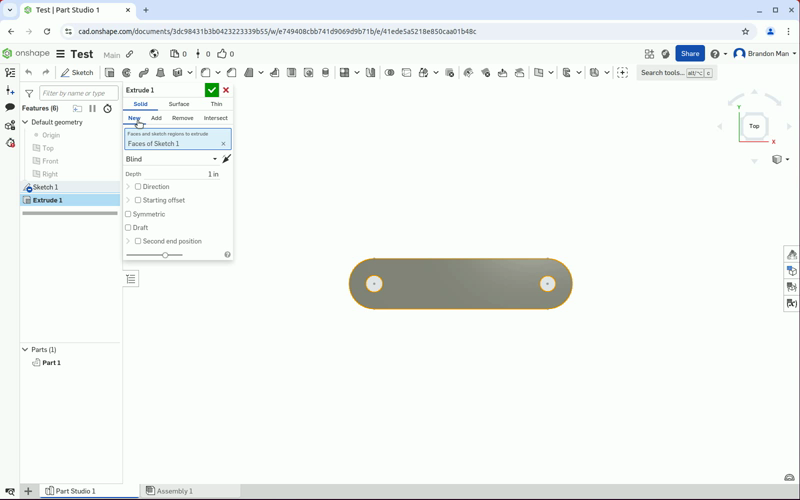
click(137, 120)
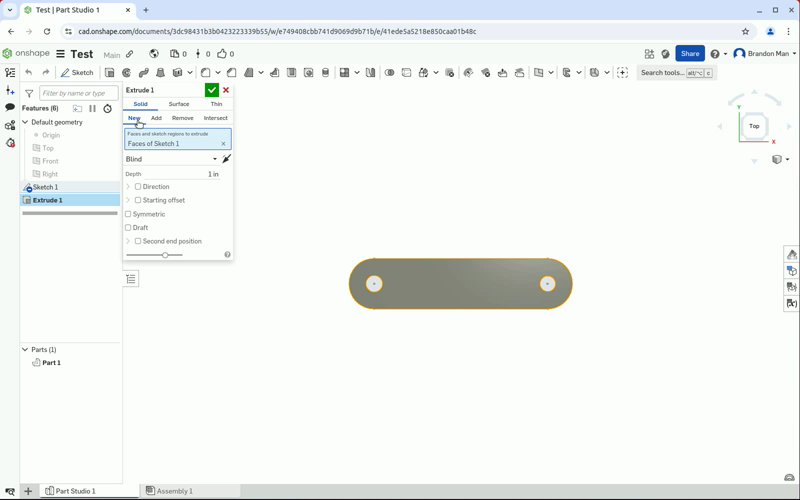
key(tab, 4)
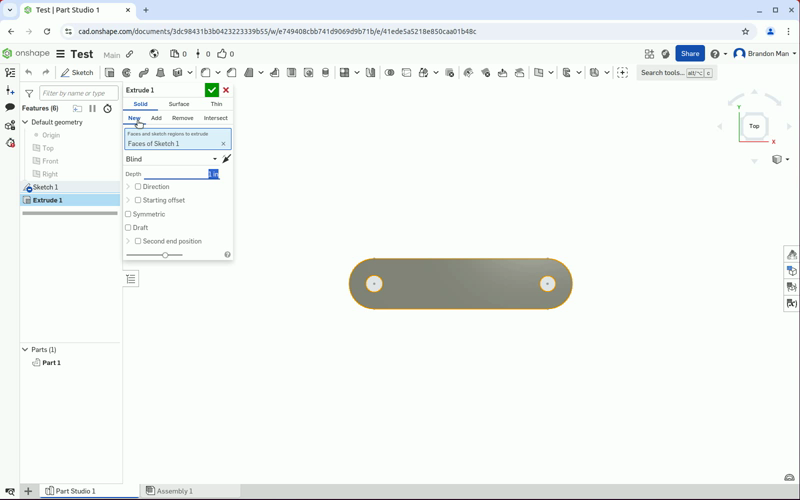
text(6.018)
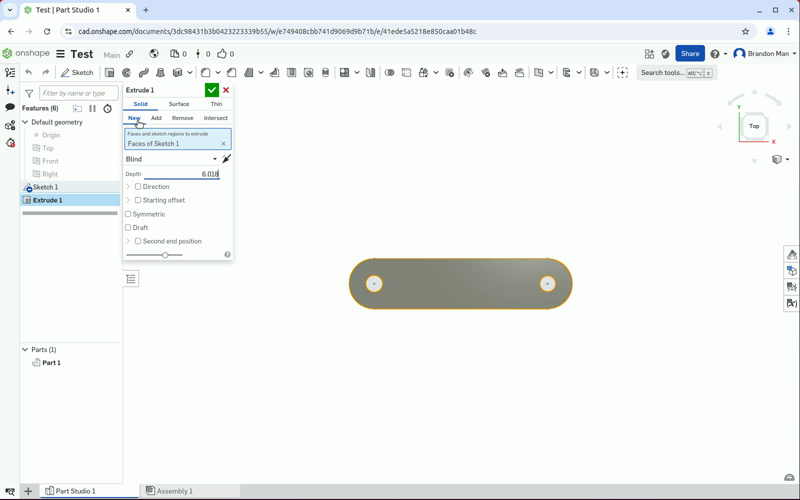
key(enter)
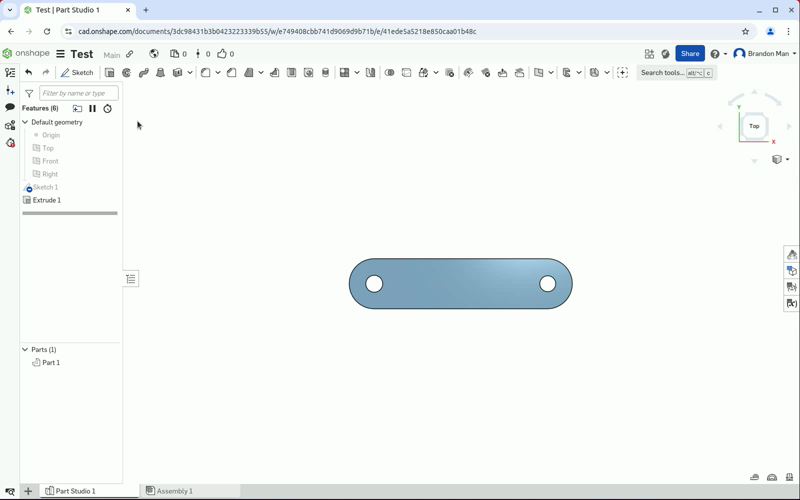
key(shift+h)
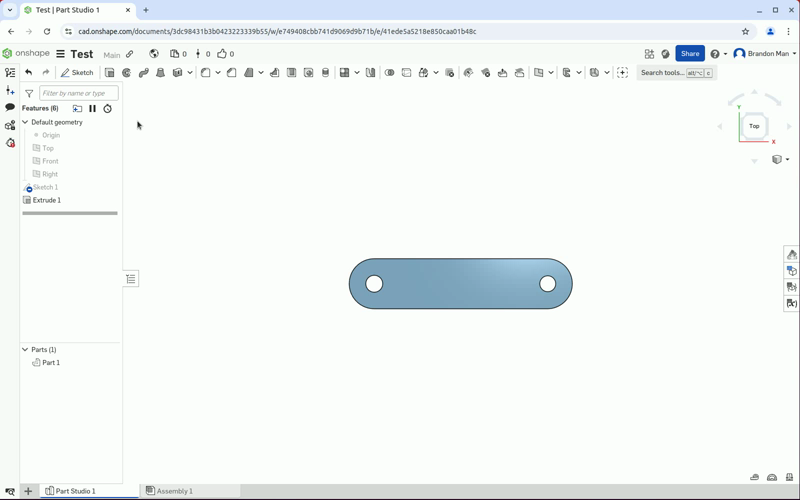
key(shift+h)
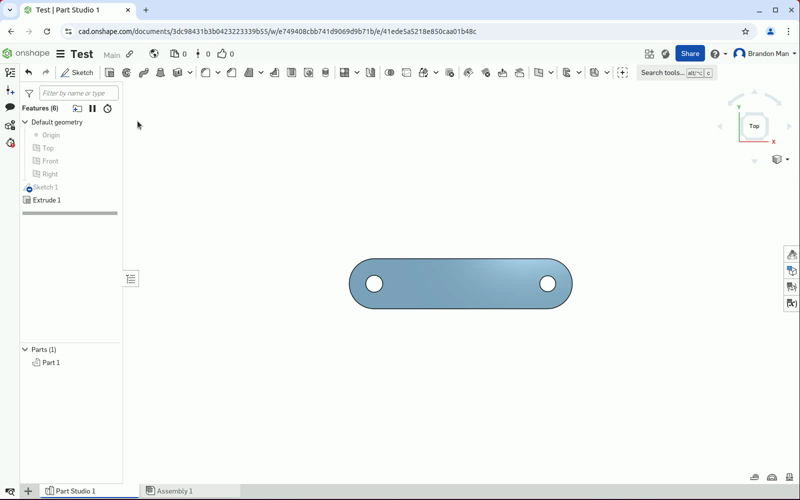
mouse_move(73, 189)
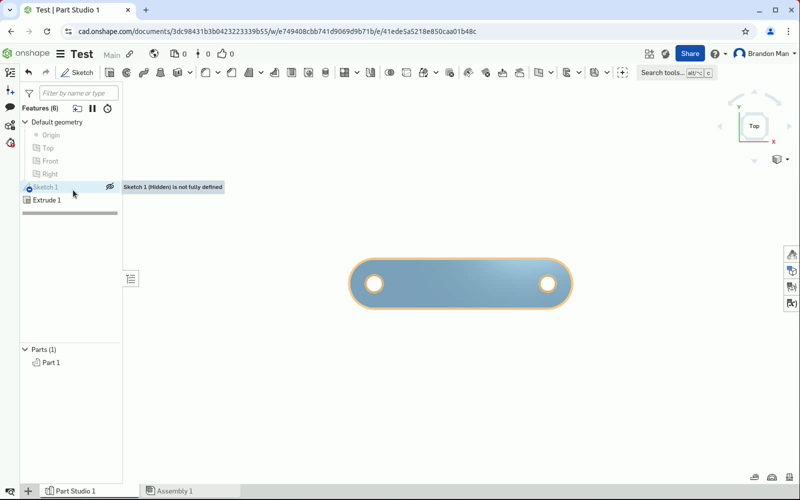
click(73, 189)
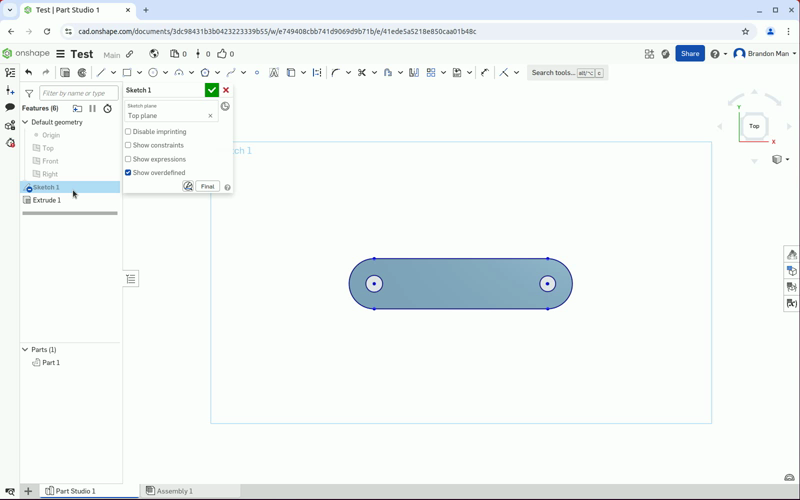
mouse_move(229, 92)
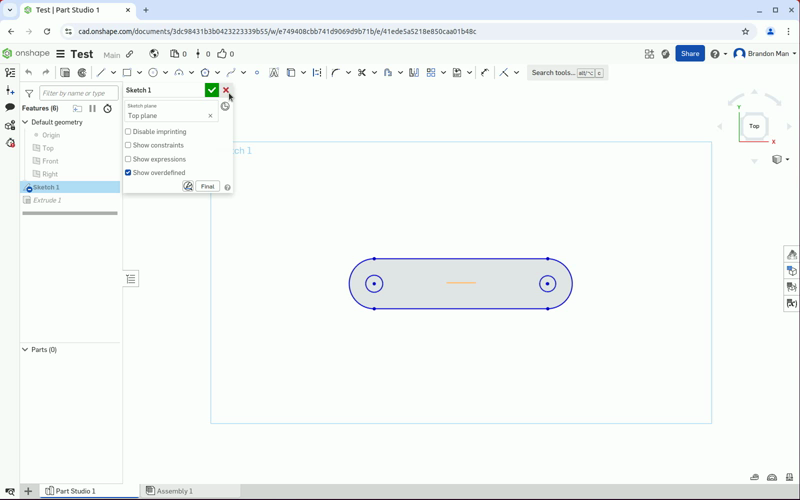
click(229, 92)
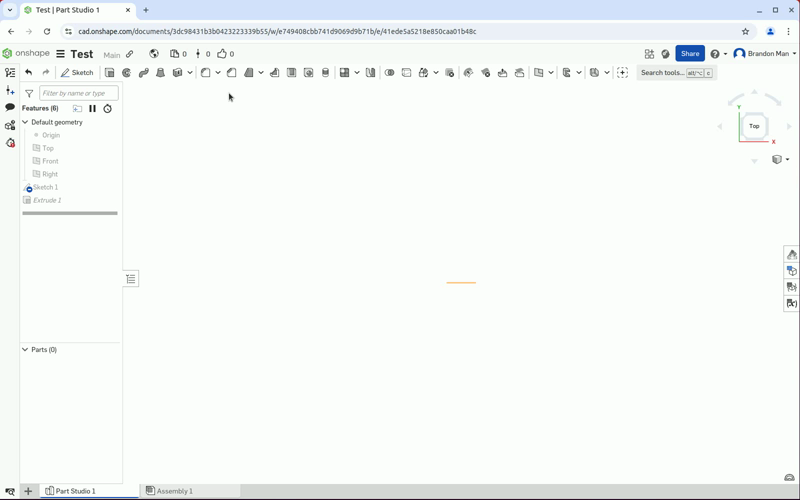
mouse_move(73, 352)
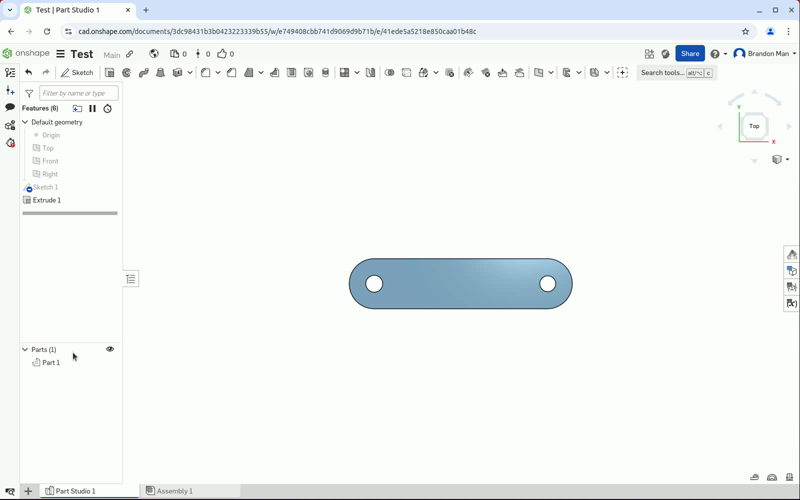
key(y)
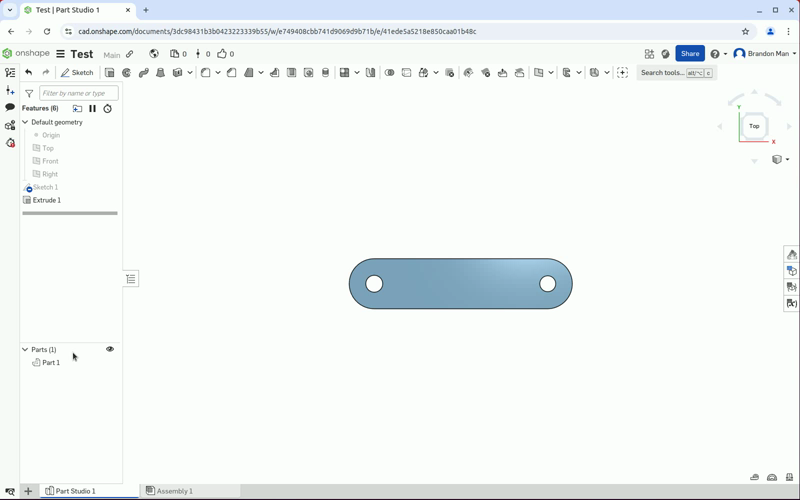
key(shift+p)
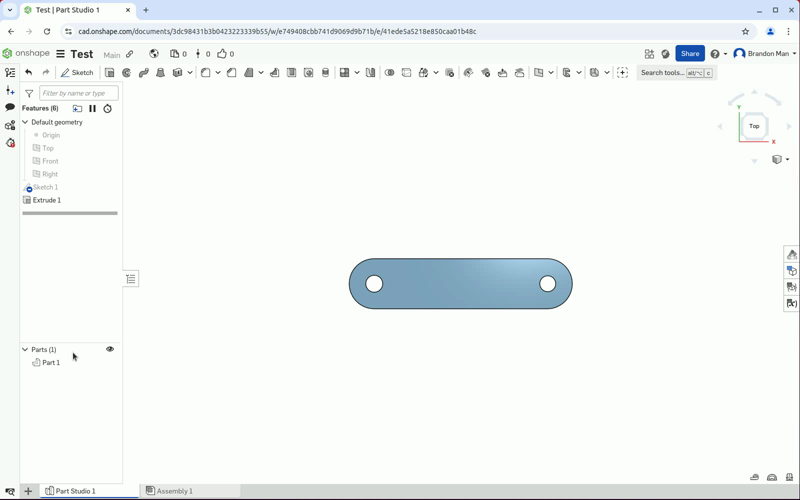
key(space)
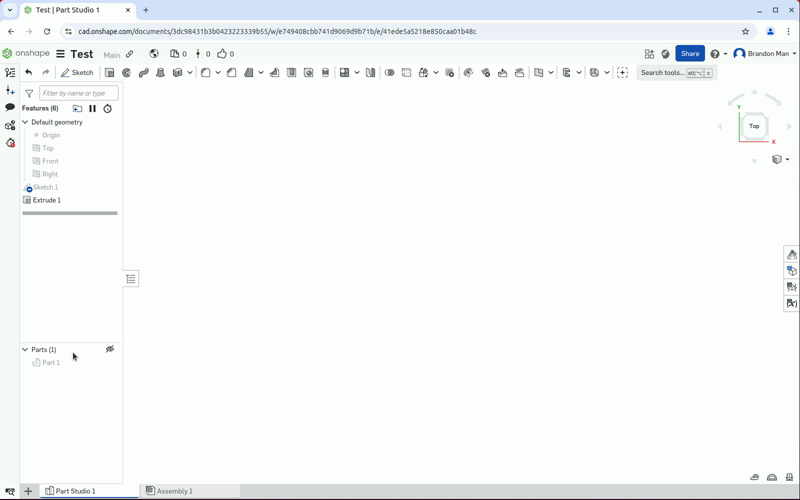
key_down(shift)
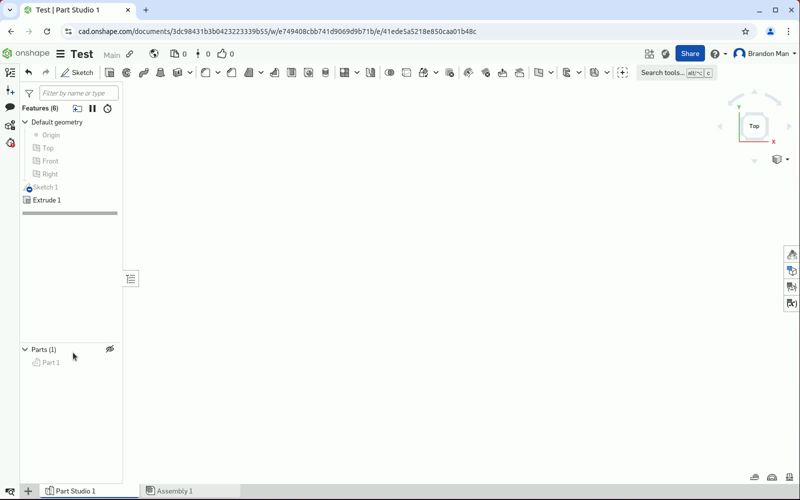
key(up)
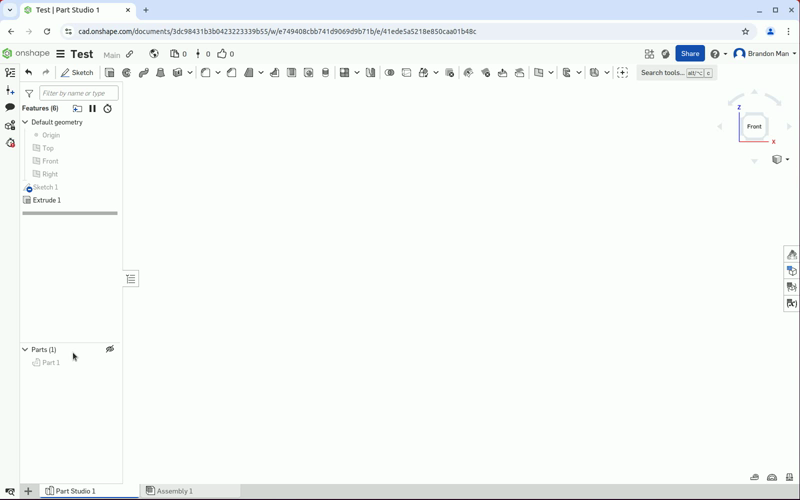
key_up(shift)
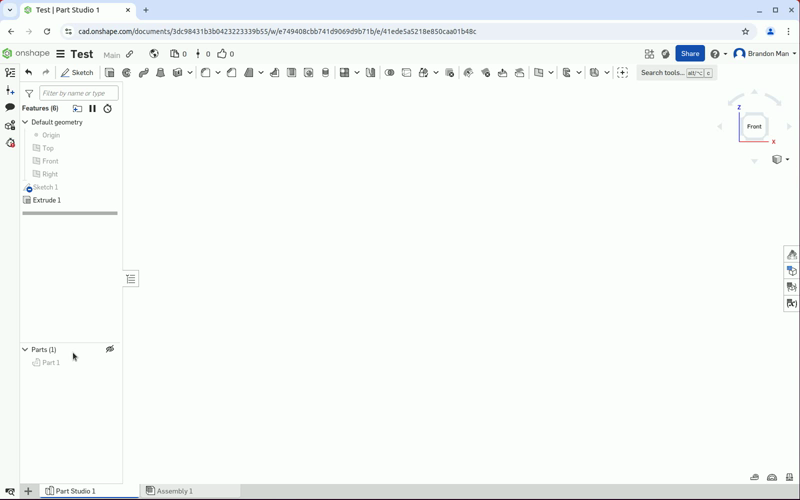
key(space)
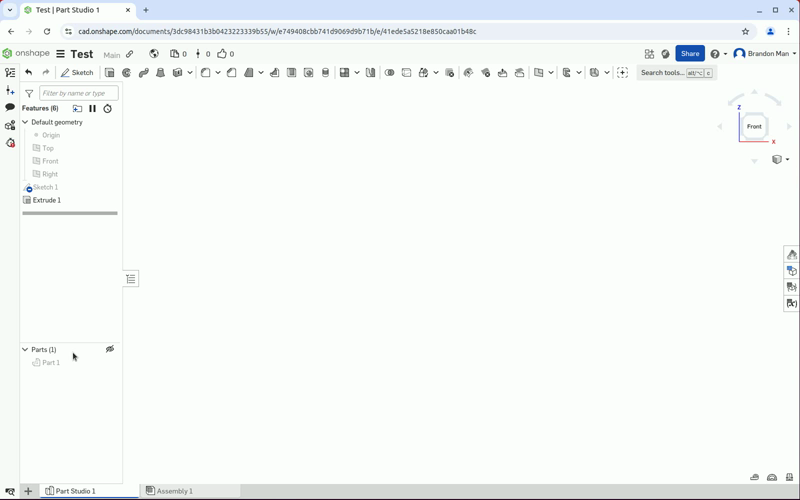
key_down(shift)
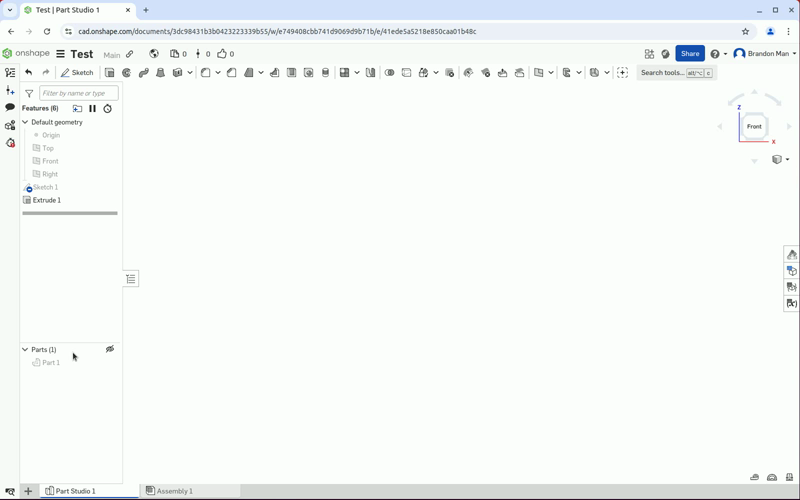
key(left)
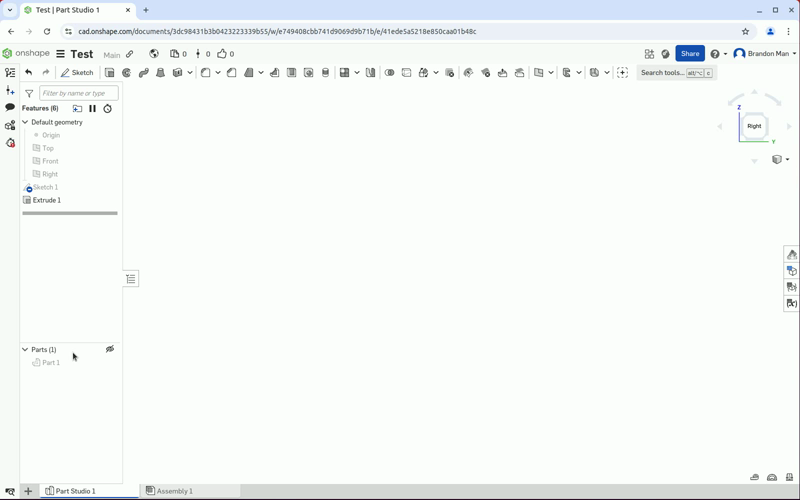
key_up(shift)
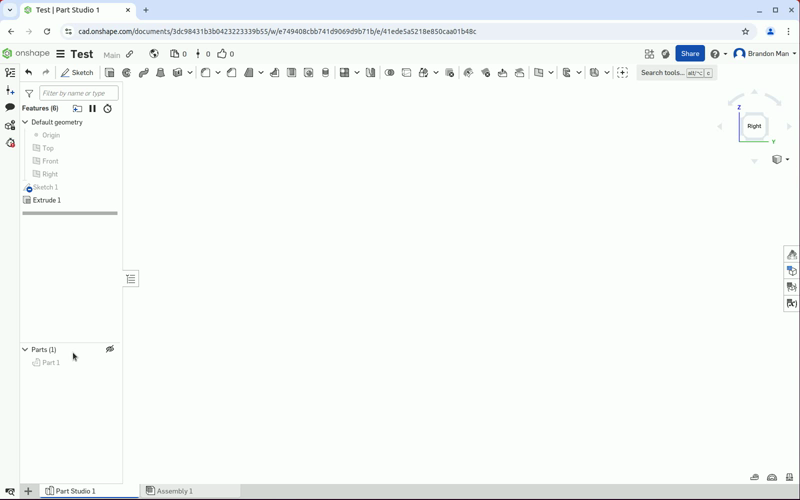
mouse_move(73, 352)
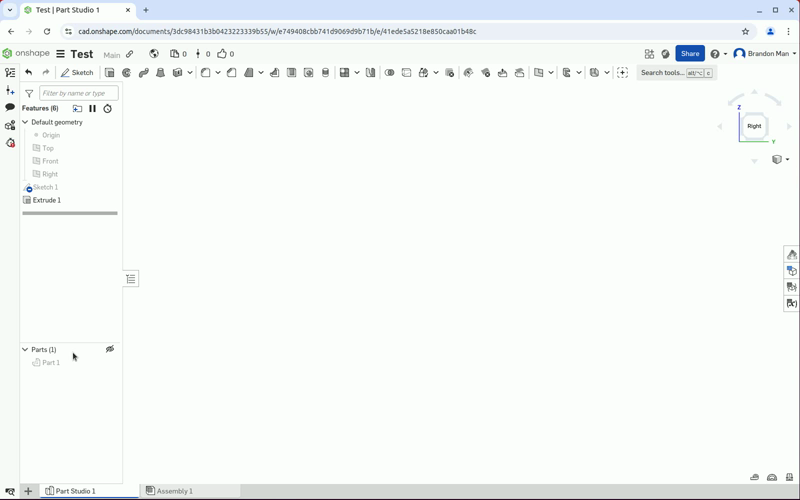
key(shift+y)
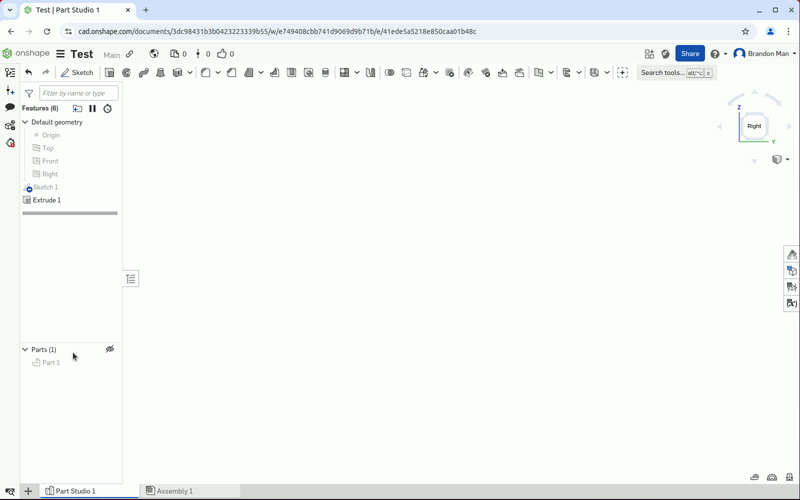
key(shift+s)
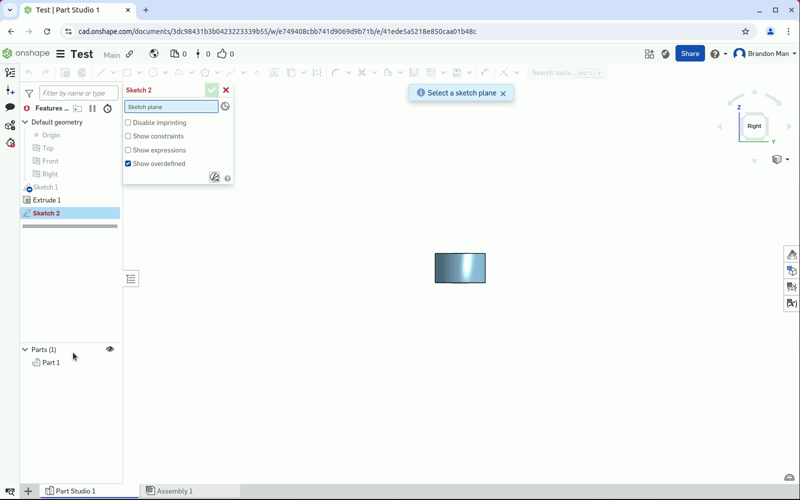
mouse_move(73, 176)
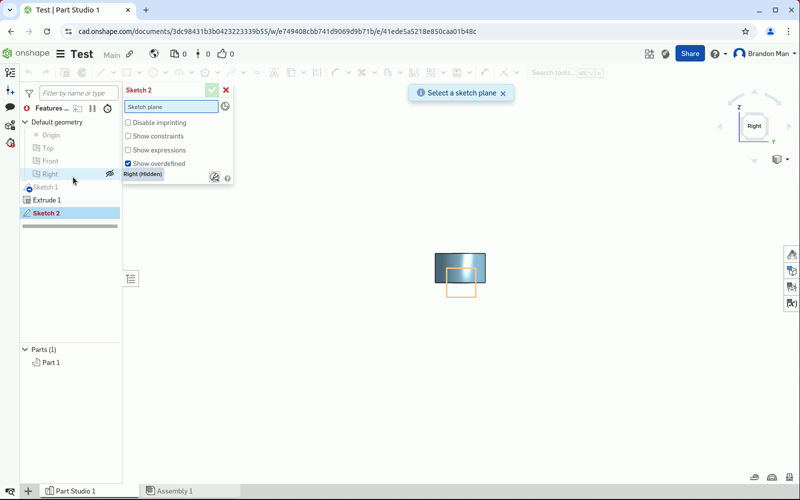
click(73, 176)
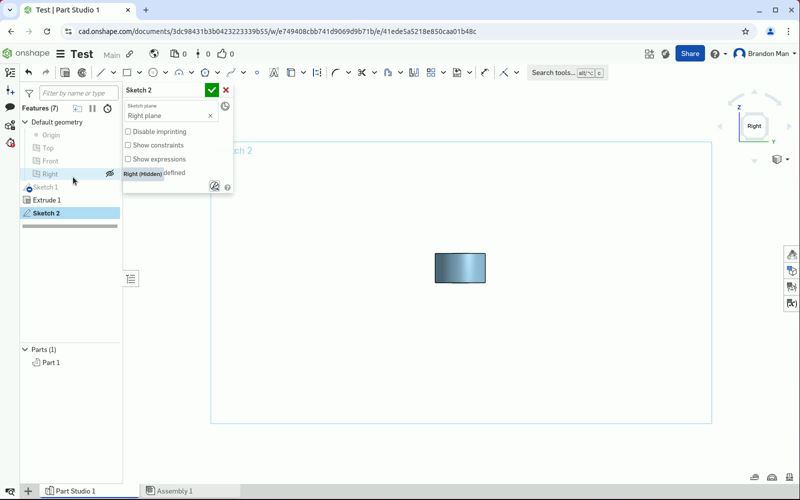
mouse_move(73, 352)
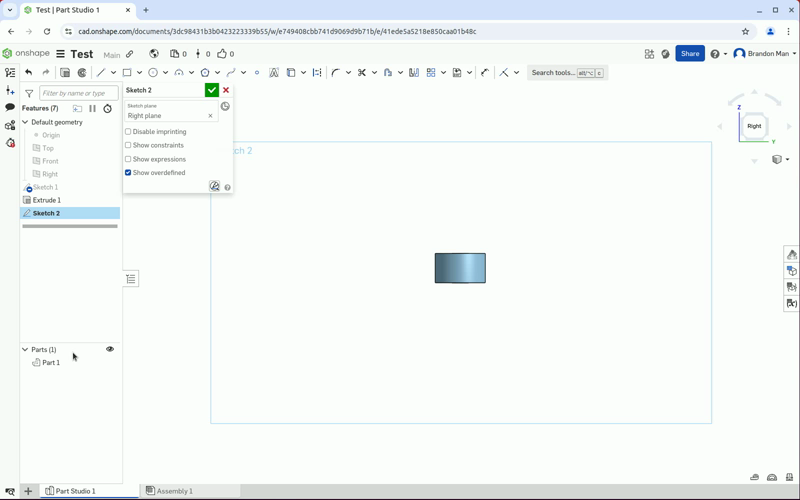
key(y)
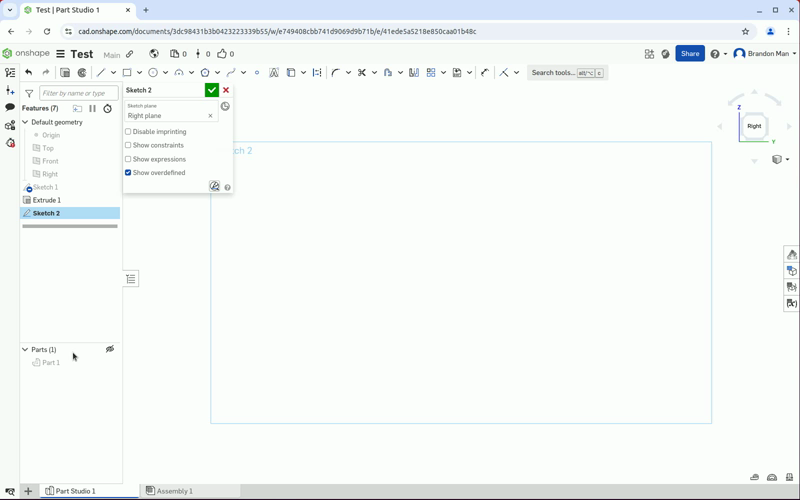
key(l)
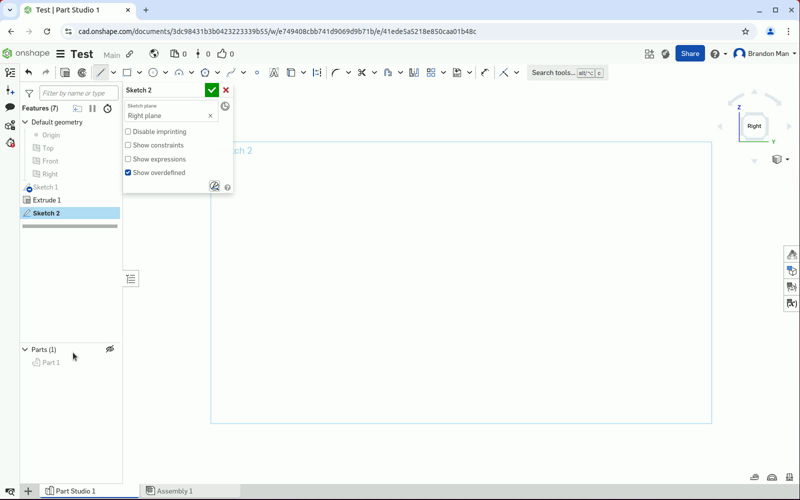
key_down(shift)
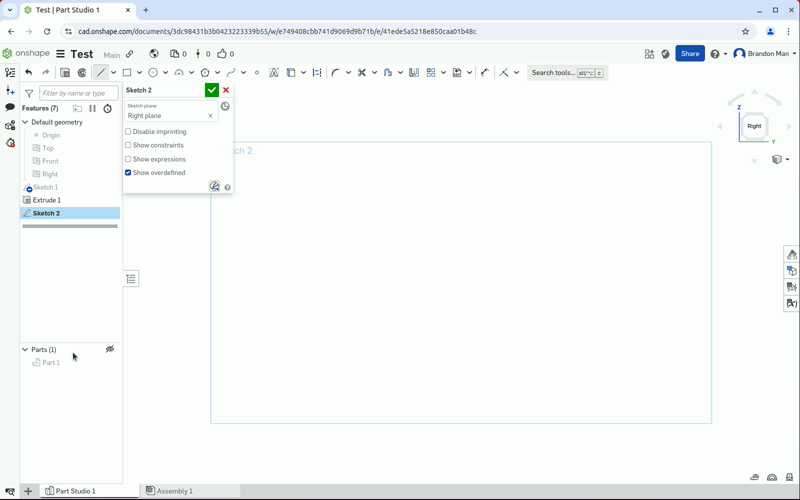
mouse_move(447, 253)
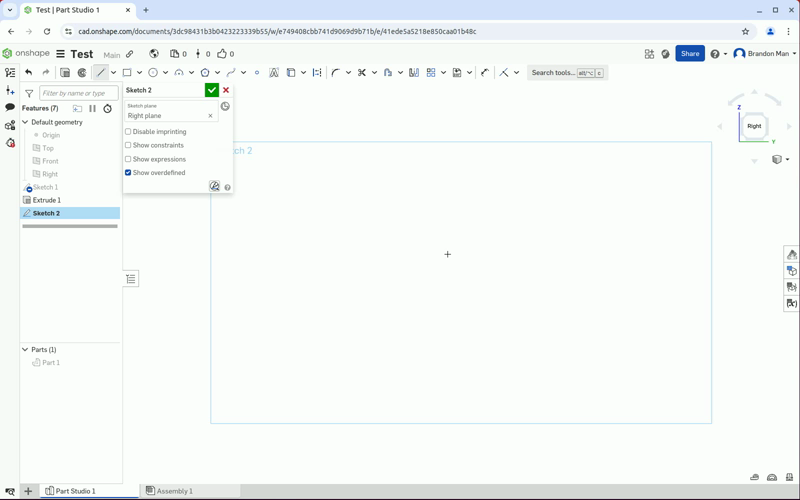
click(447, 253)
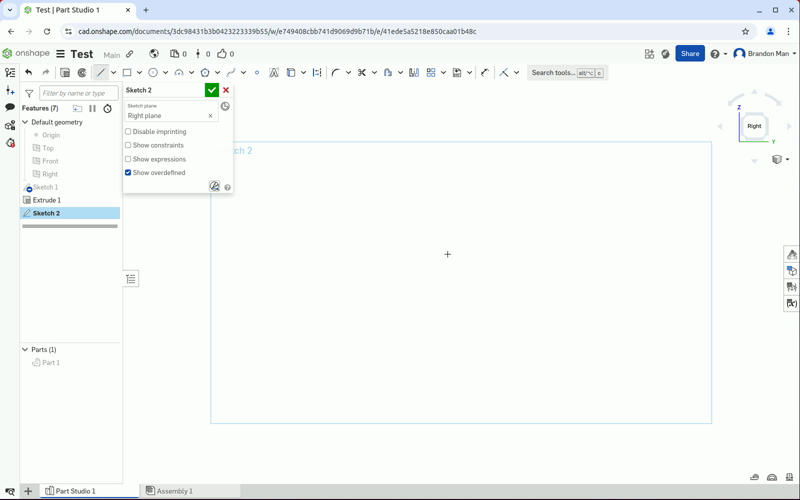
key_up(shift)
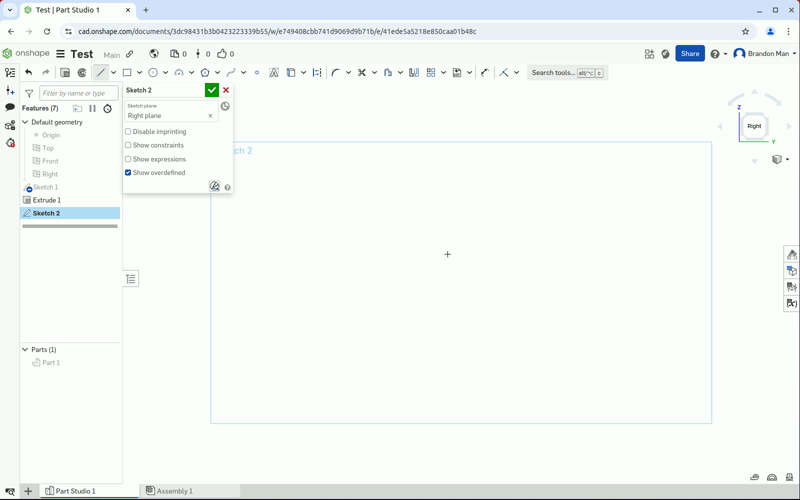
key_down(shift)
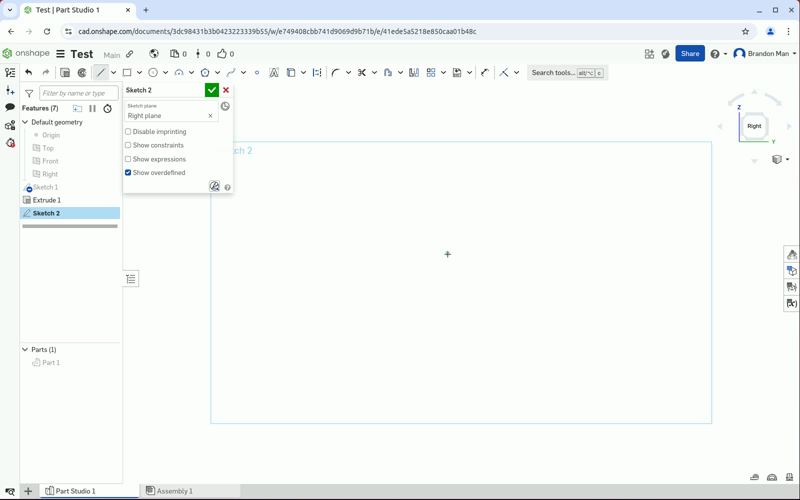
mouse_move(477, 253)
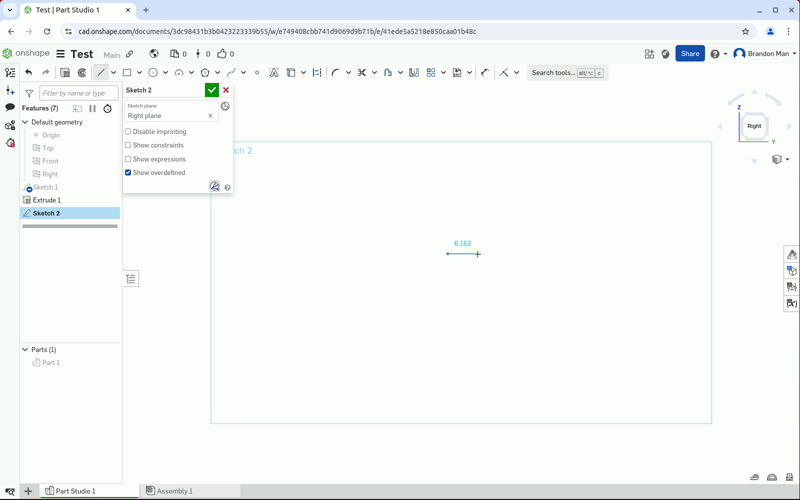
mouse_move(472, 253)
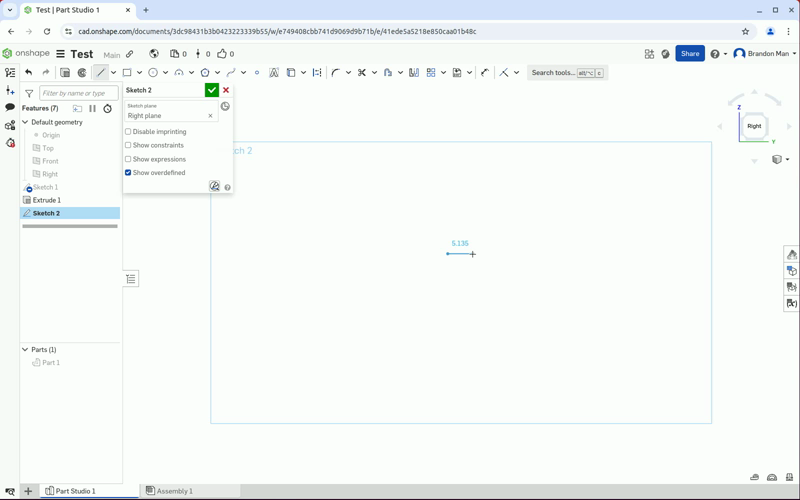
click(472, 253)
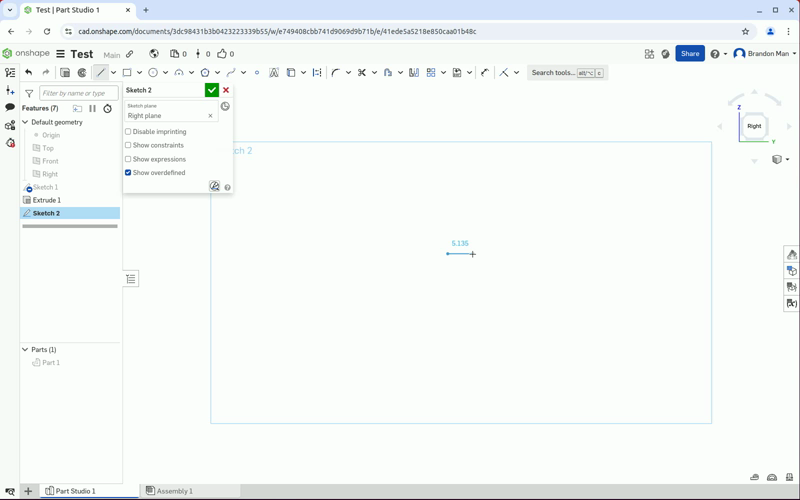
key_up(shift)
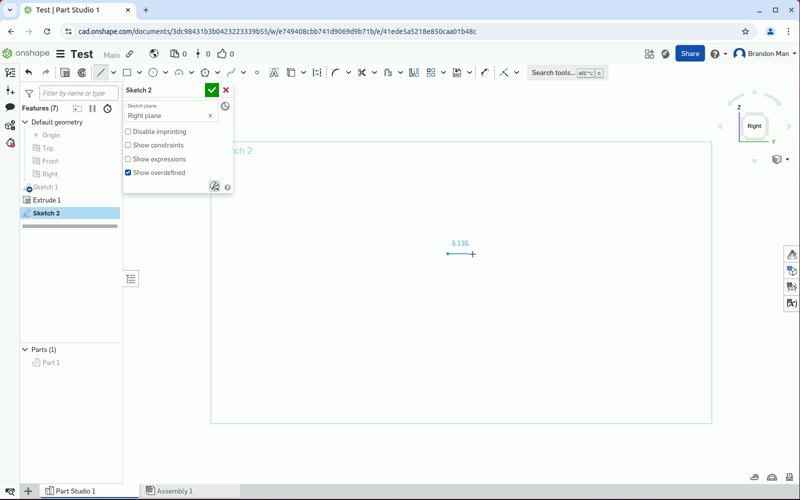
key_down(shift)
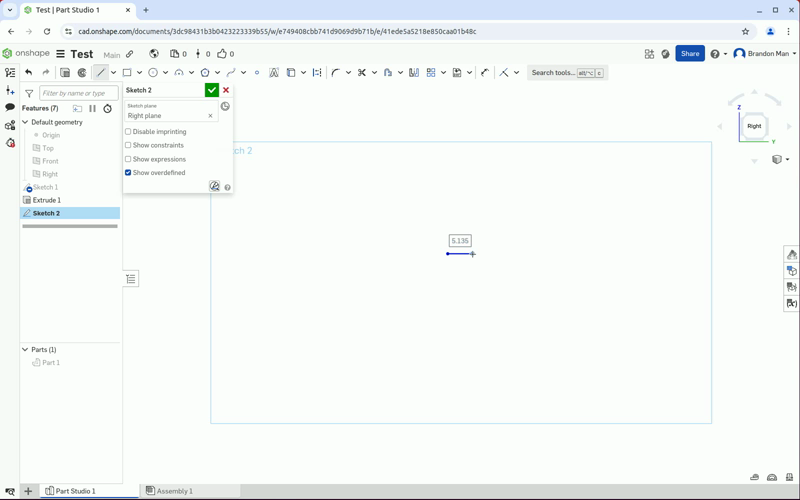
mouse_move(502, 253)
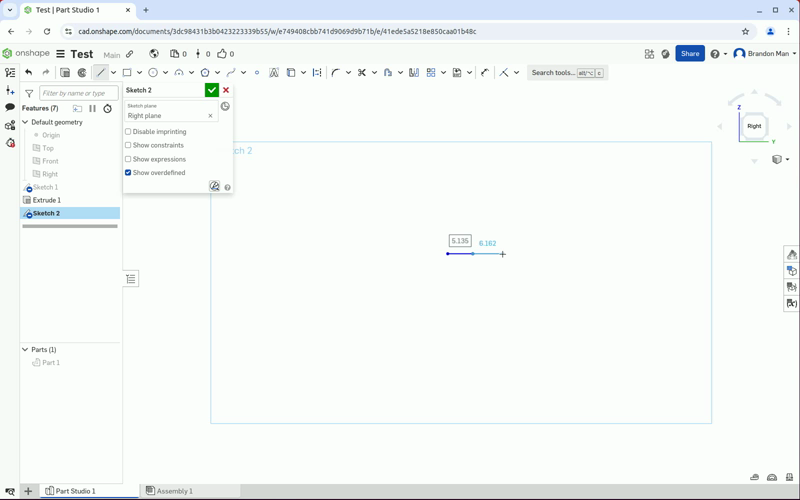
mouse_move(472, 219)
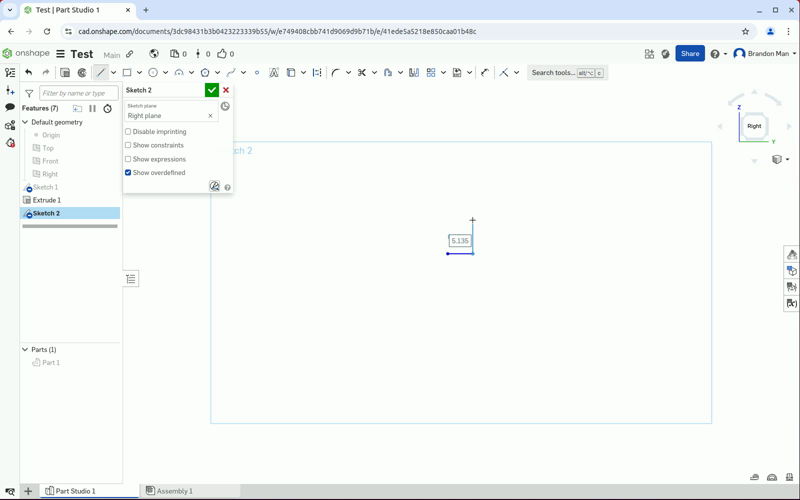
click(472, 219)
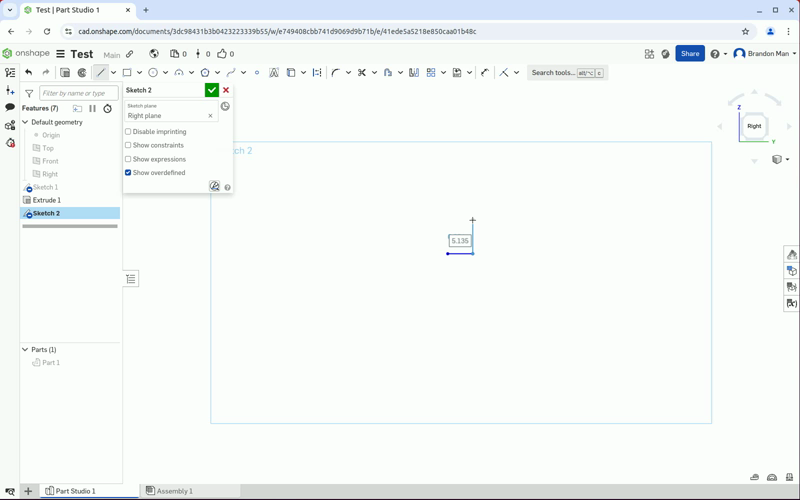
key_up(shift)
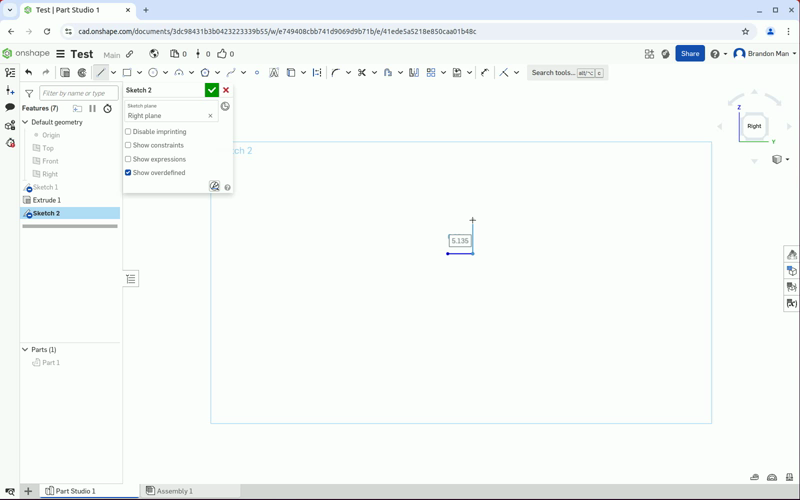
key(esc)
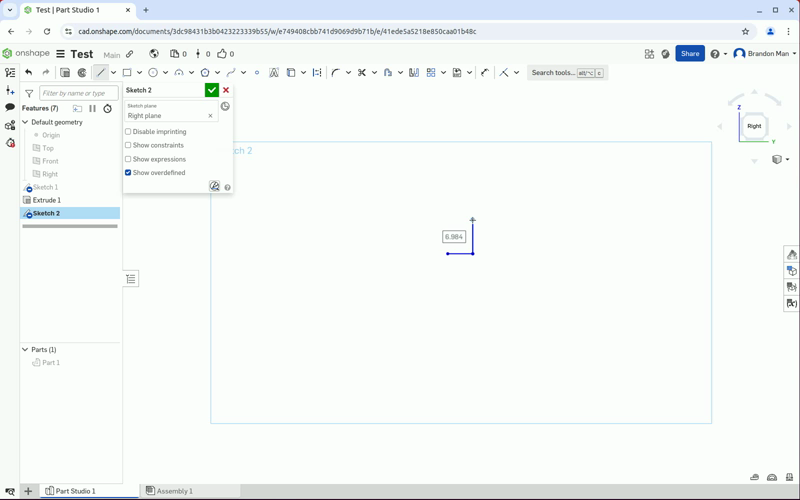
key(a)
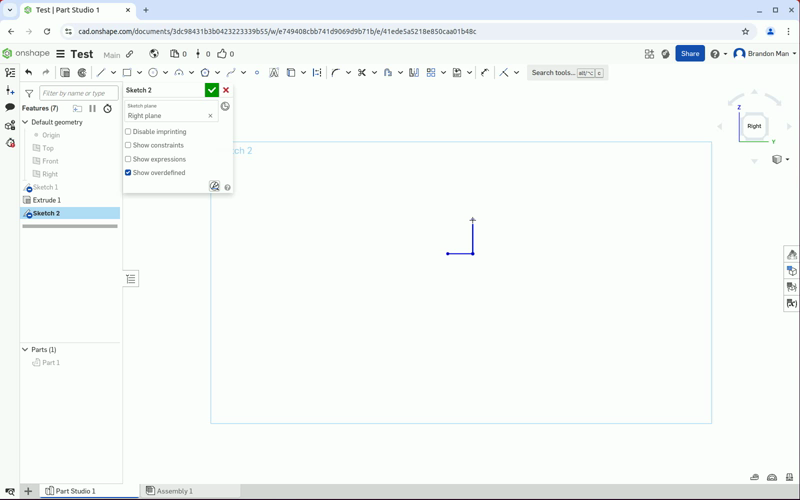
mouse_move(472, 219)
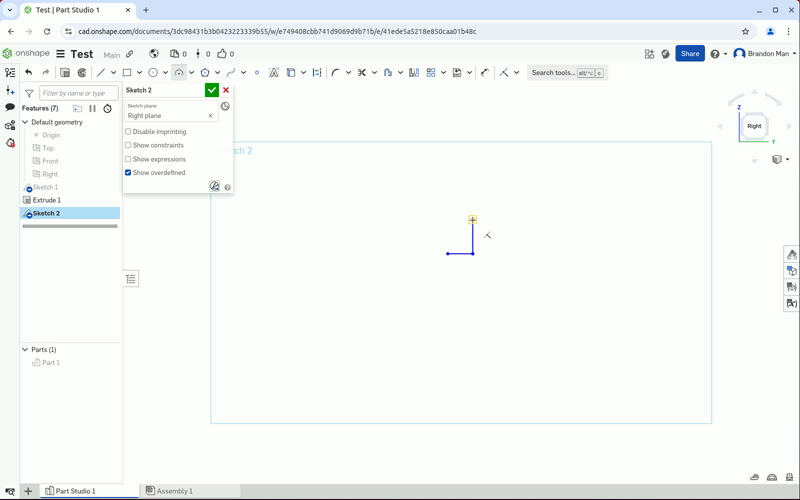
click(472, 219)
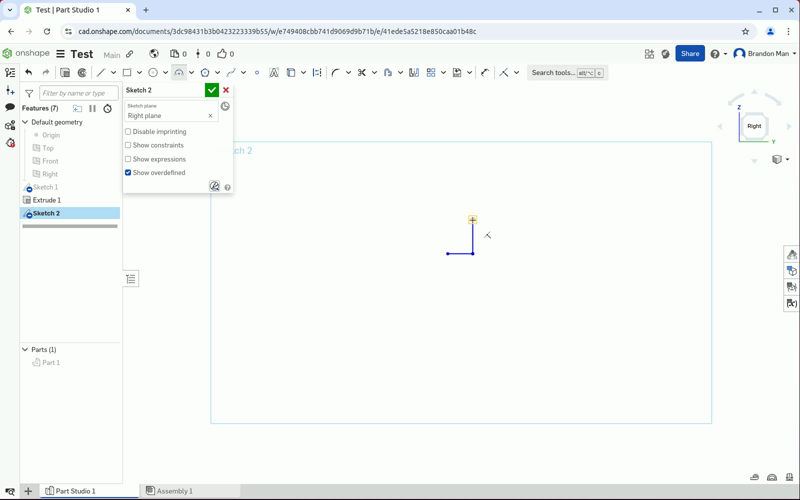
key_down(shift)
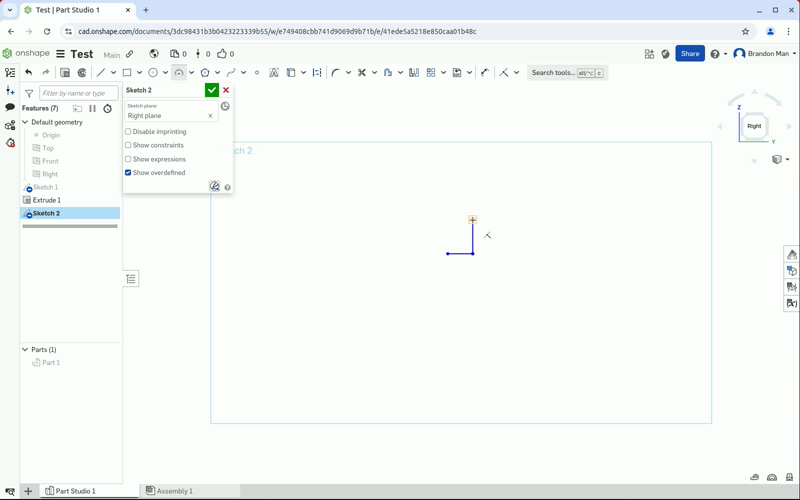
mouse_move(447, 219)
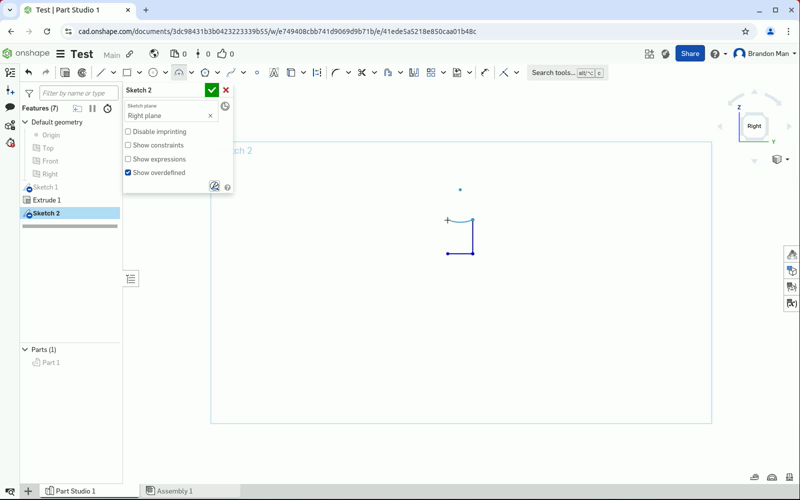
click(447, 219)
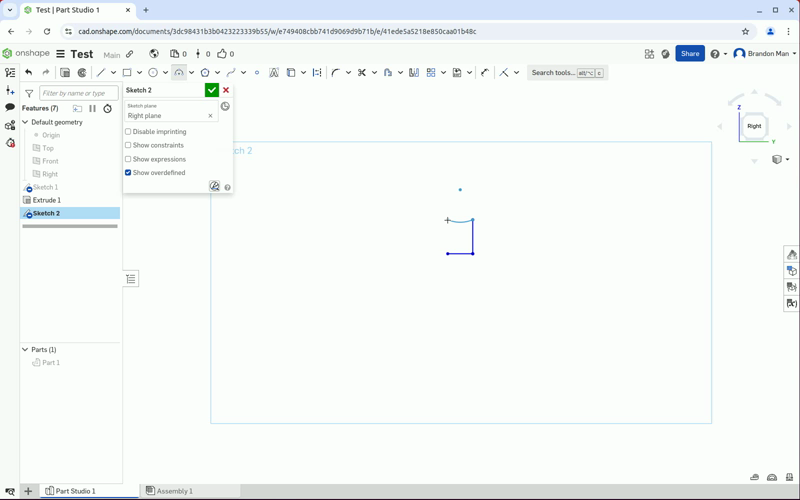
mouse_move(460, 207)
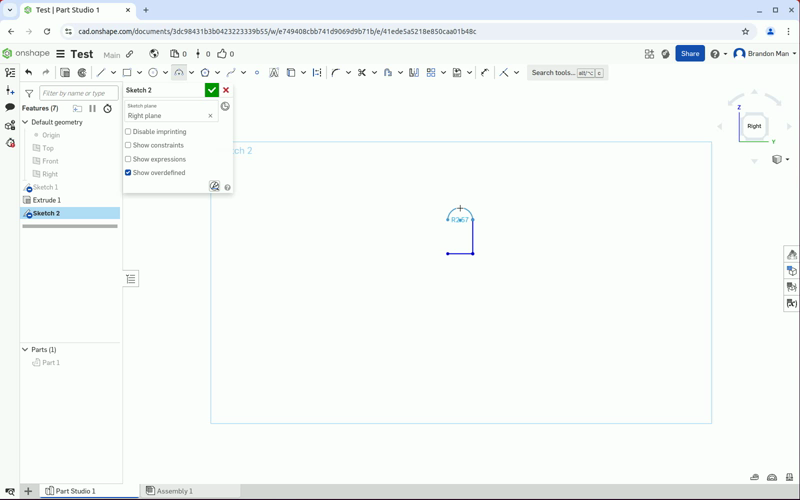
click(460, 207)
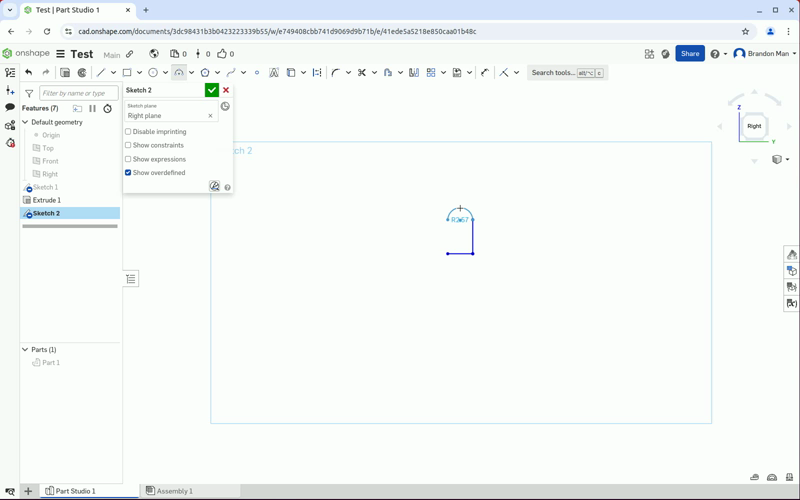
key_up(shift)
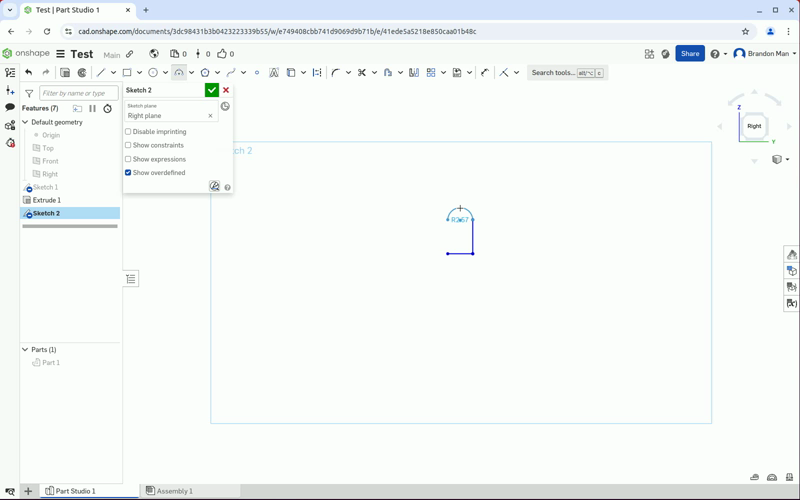
key(esc)
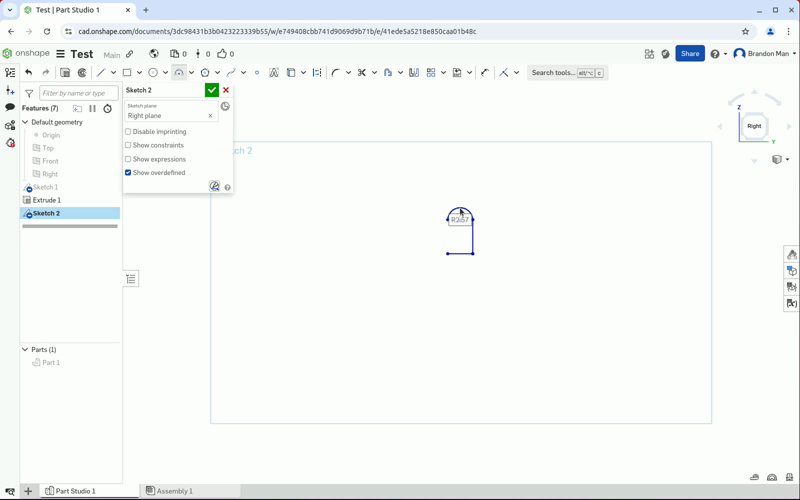
key(l)
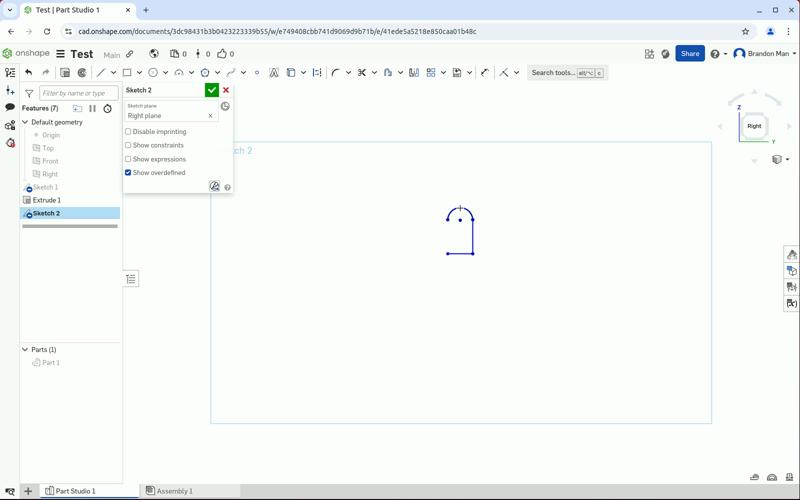
mouse_move(447, 219)
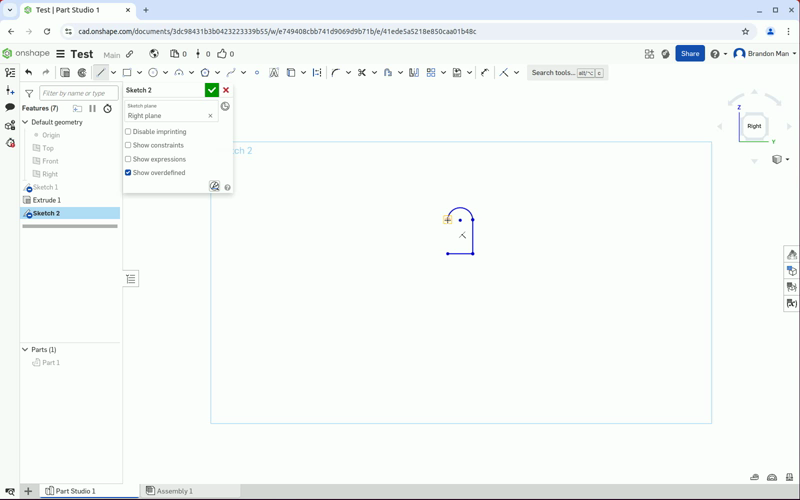
click(447, 219)
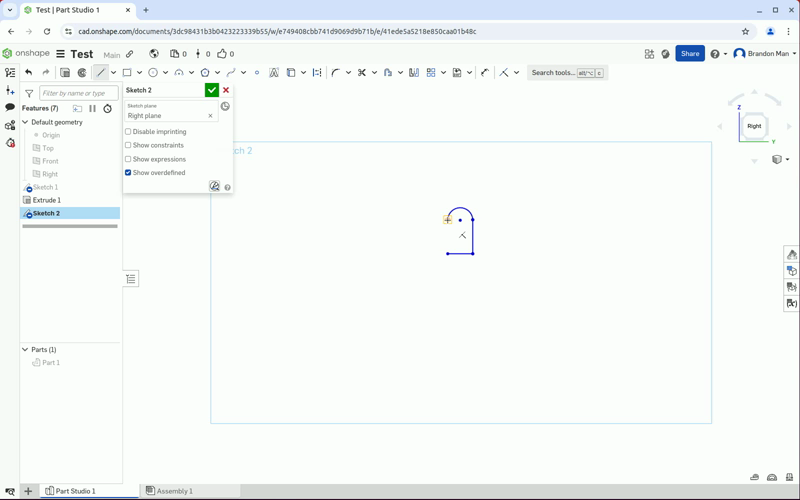
mouse_move(477, 219)
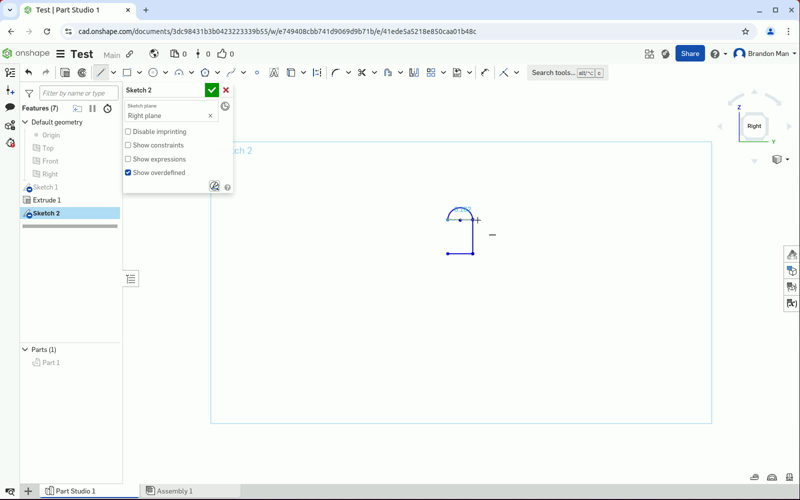
key_down(shift)
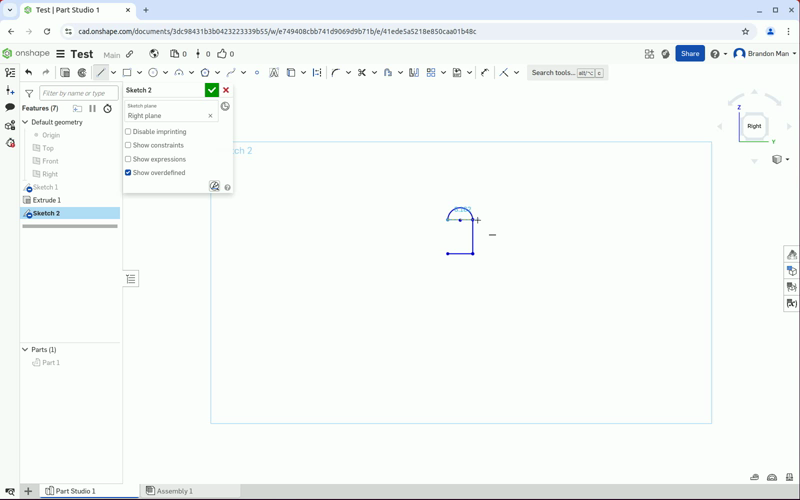
mouse_move(447, 253)
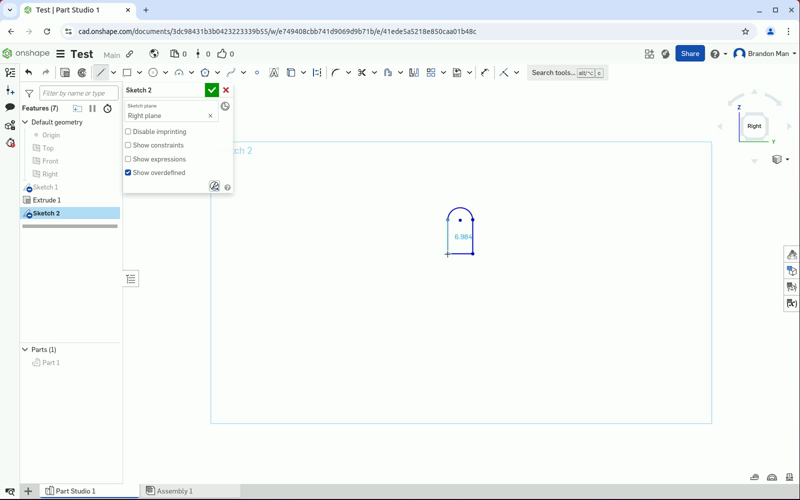
key_up(shift)
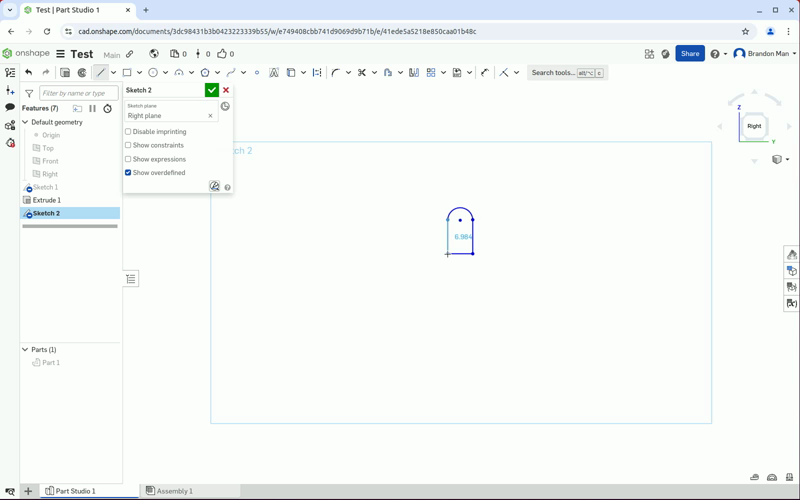
click(447, 253)
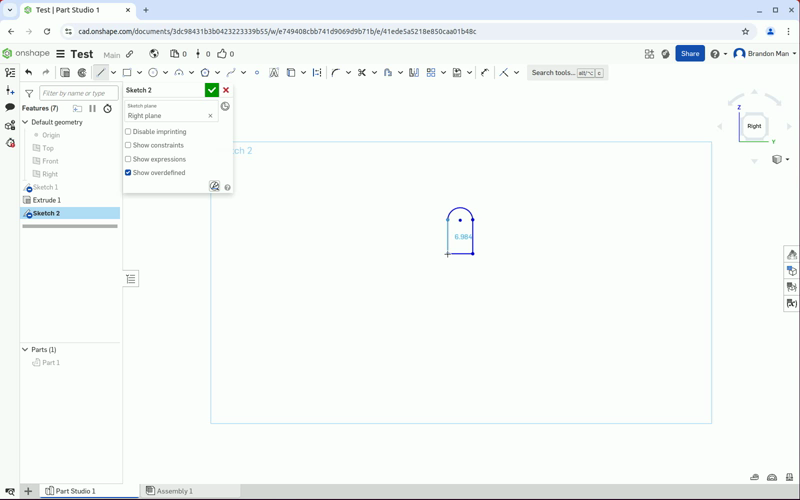
key(esc)
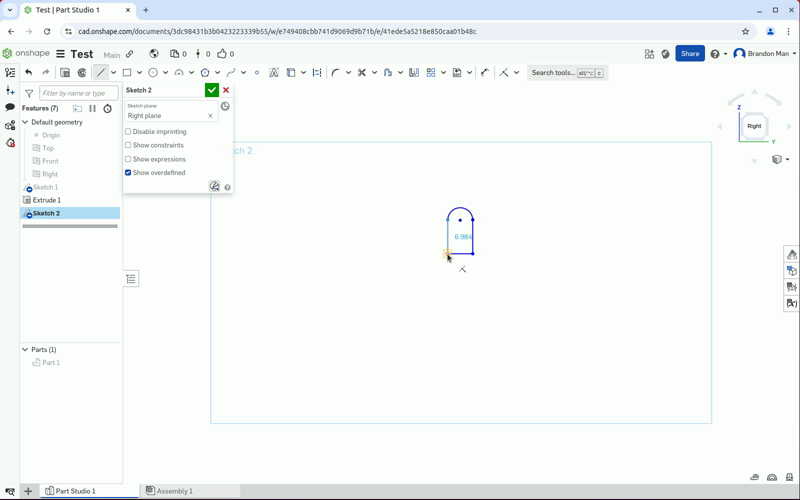
key(c)
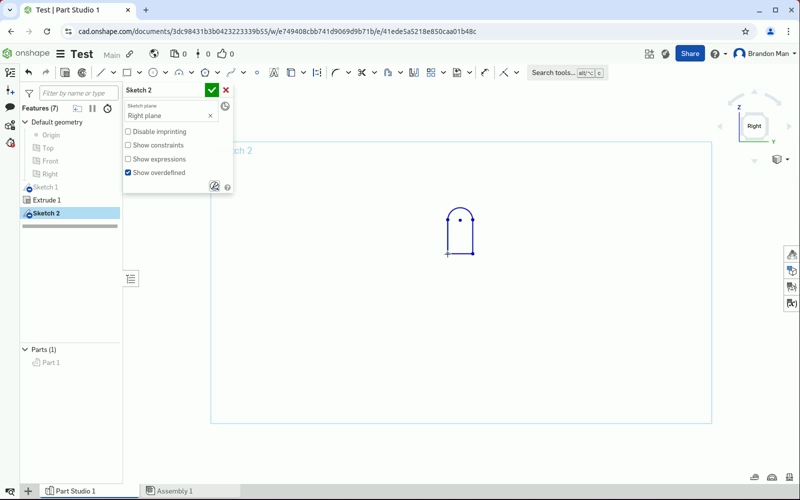
key_down(shift)
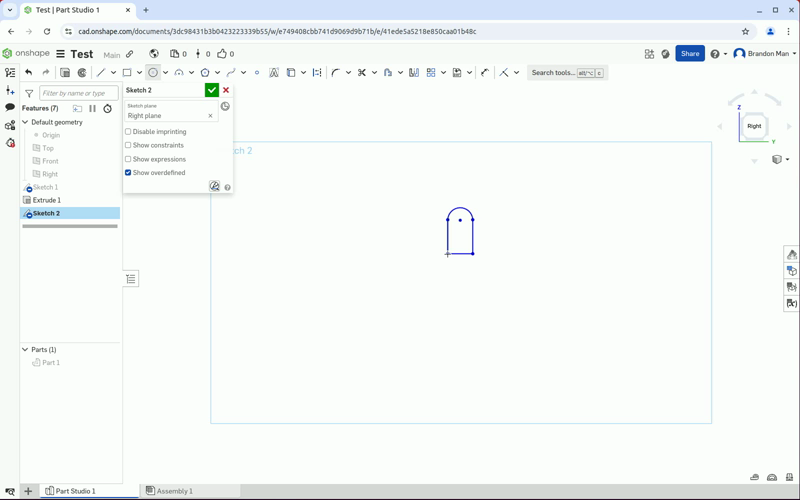
mouse_move(460, 219)
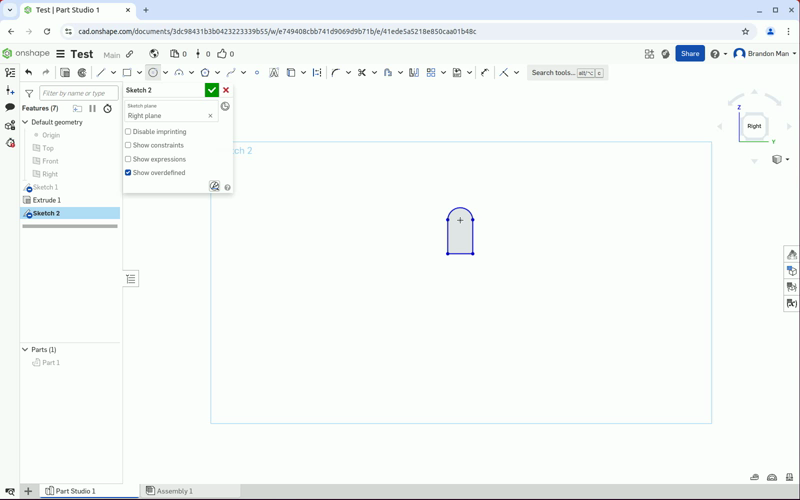
click(460, 219)
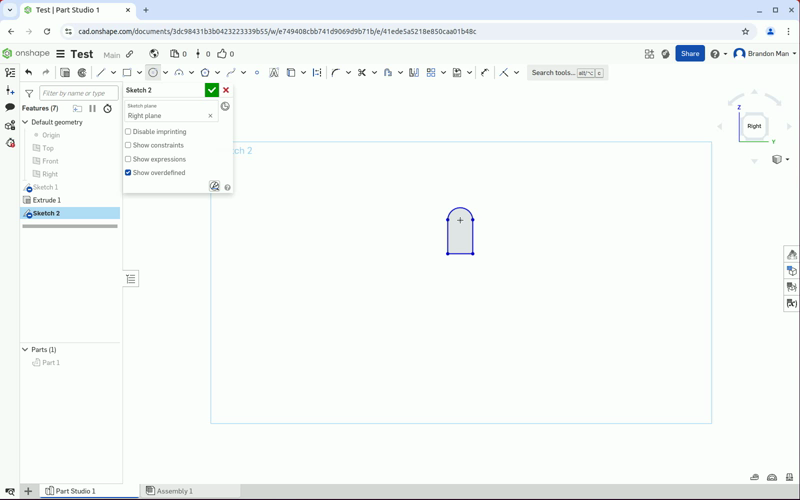
key_up(shift)
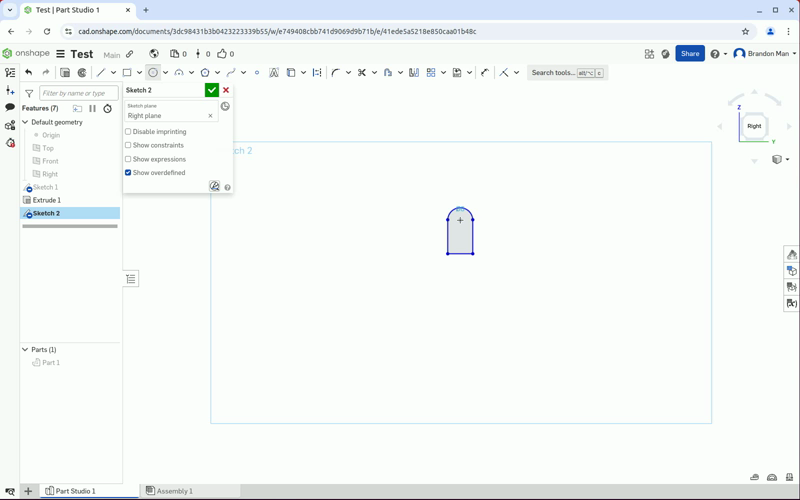
mouse_move(465, 219)
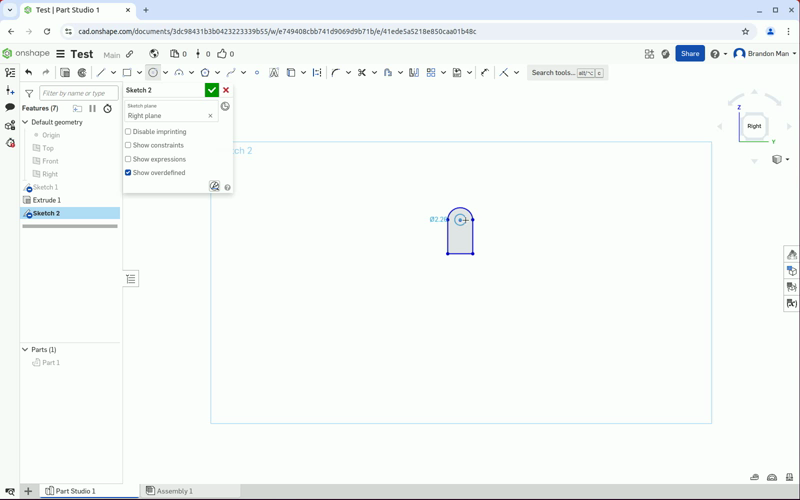
click(465, 219)
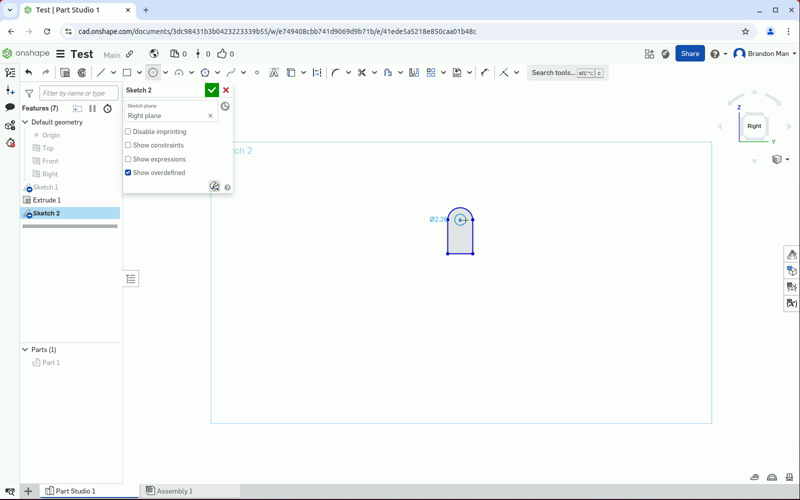
key(esc)
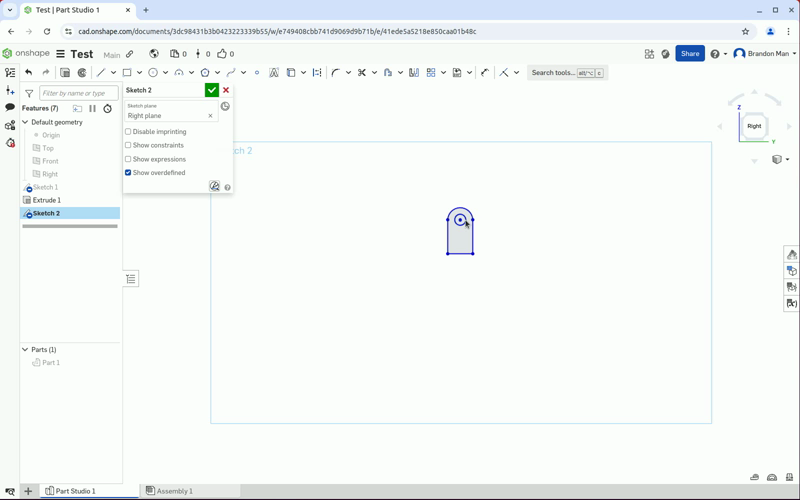
mouse_move(452, 221)
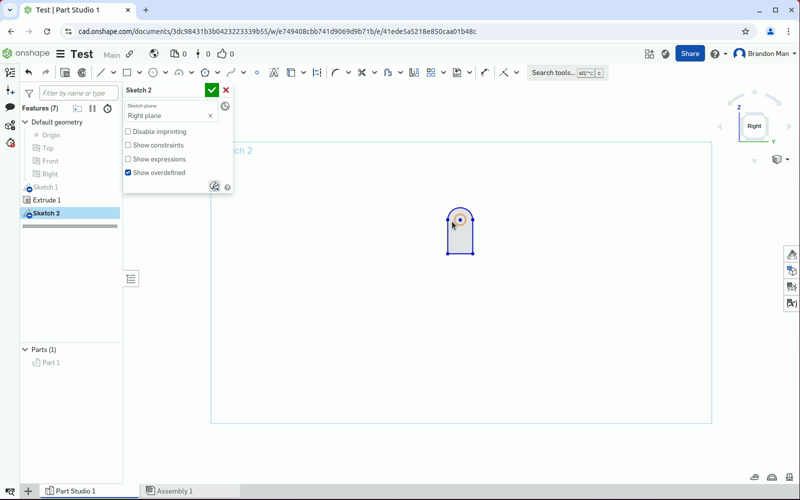
scroll(6)
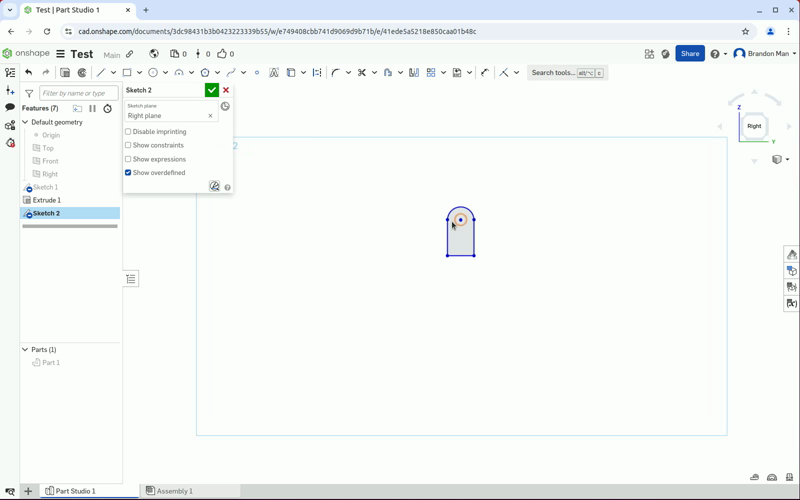
scroll(6)
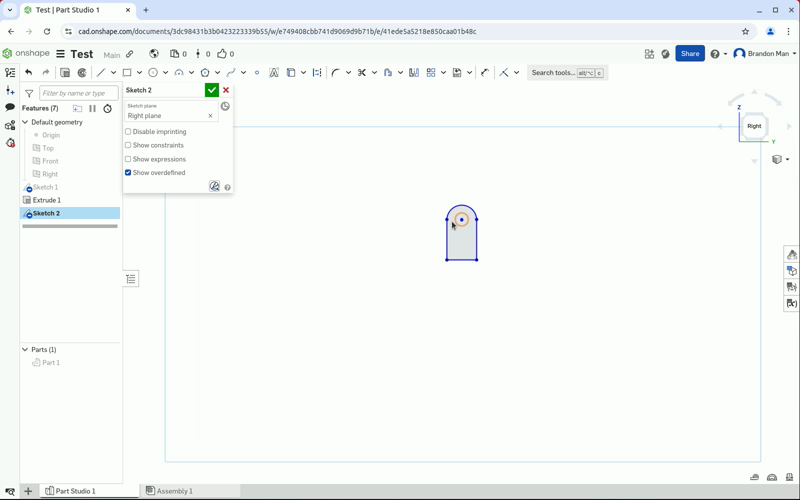
scroll(6)
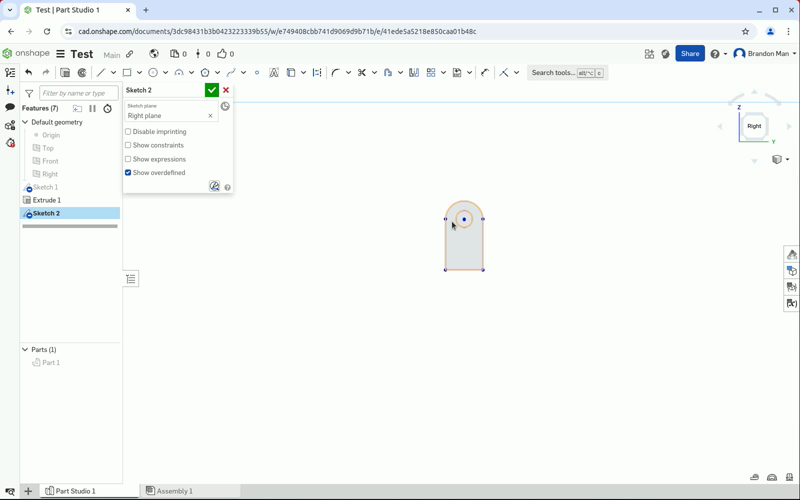
scroll(6)
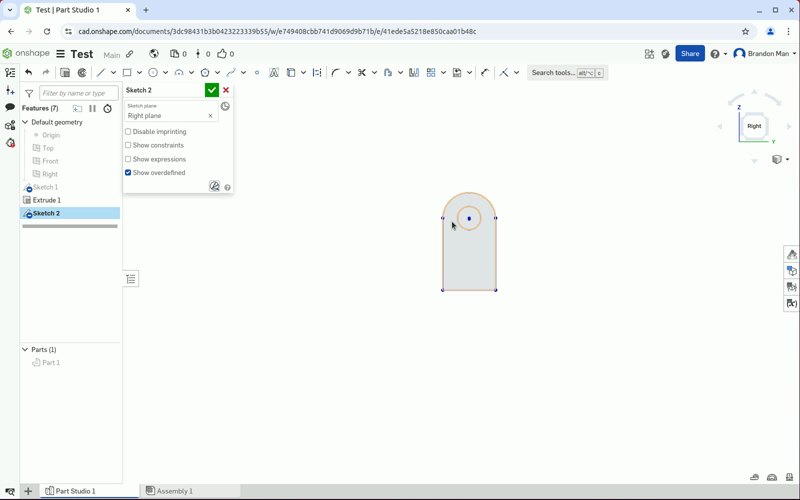
scroll(6)
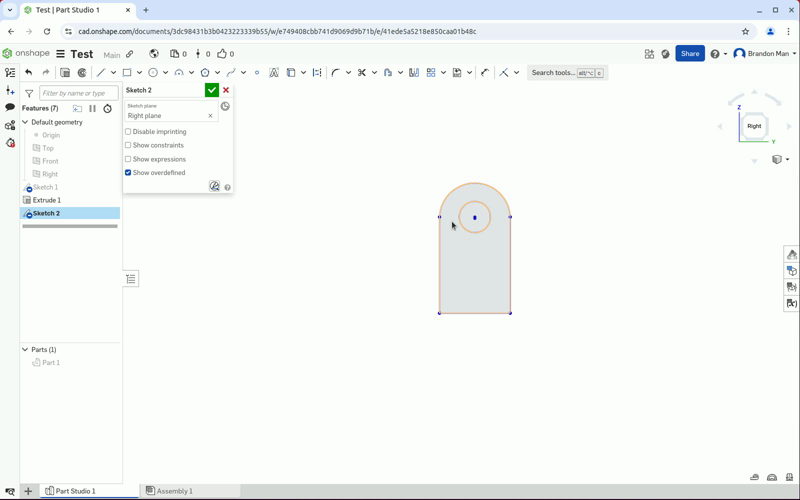
scroll(6)
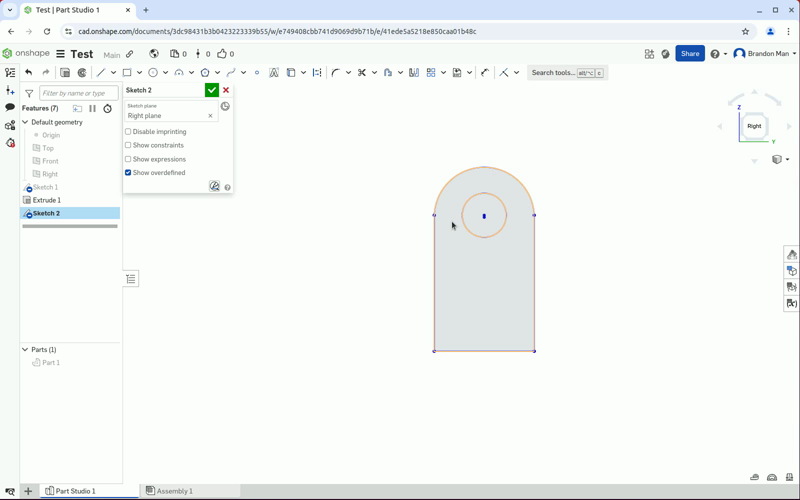
scroll(6)
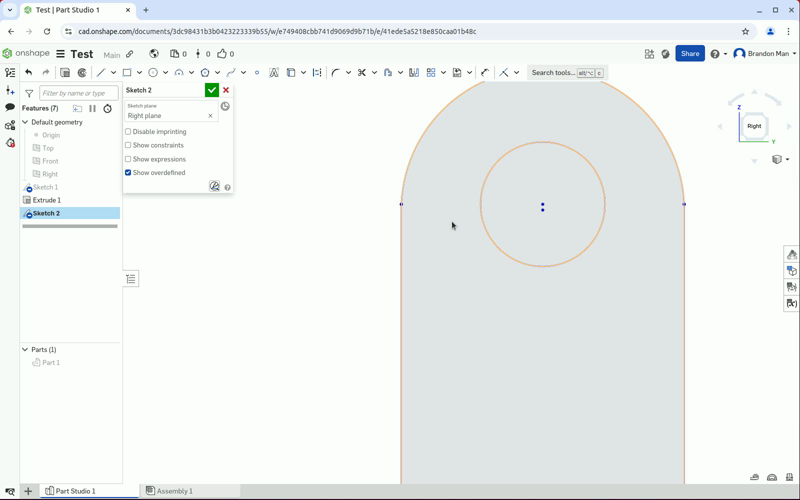
click(452, 221)
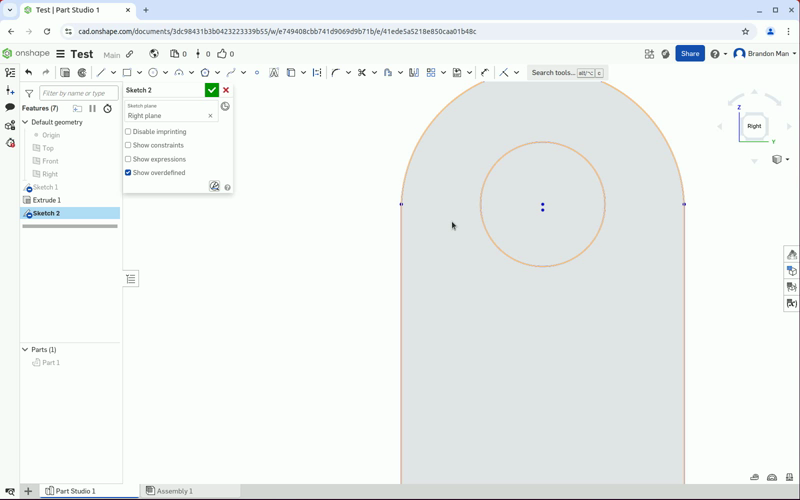
scroll(-6)
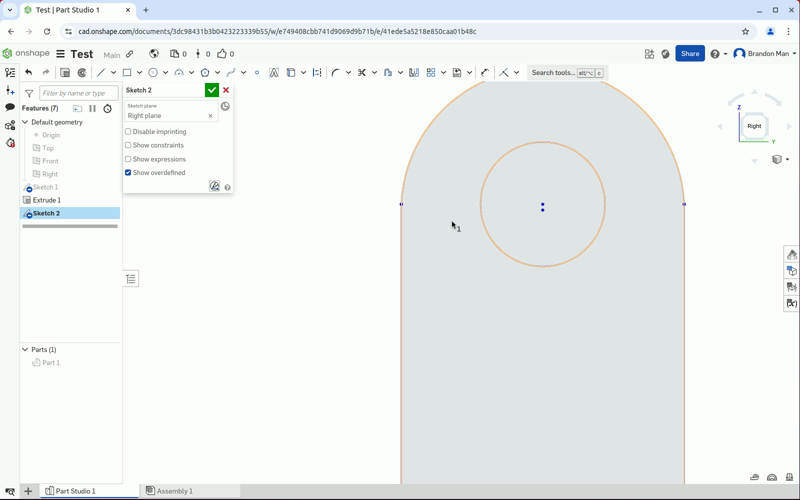
scroll(-6)
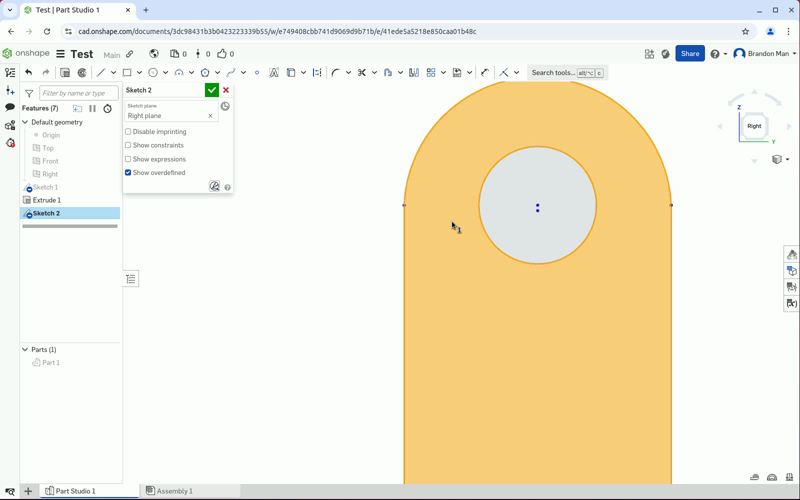
scroll(-6)
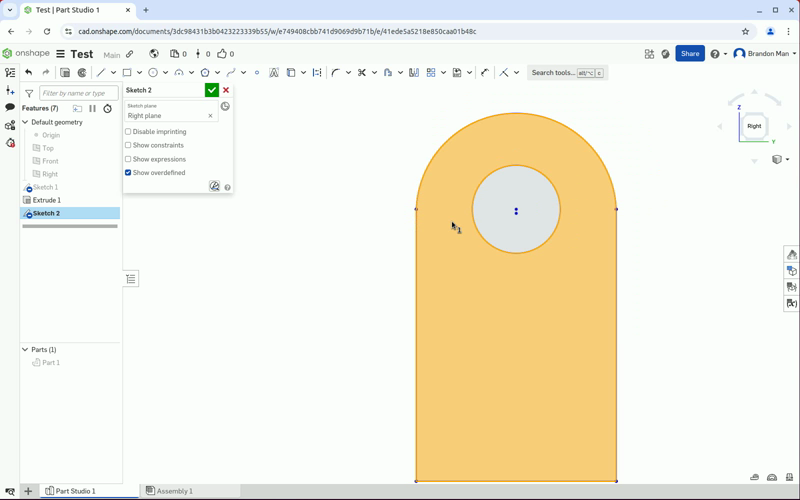
scroll(-6)
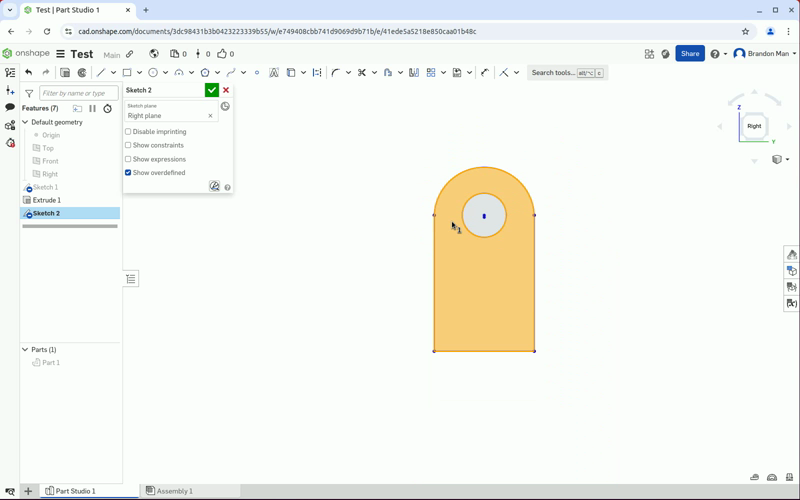
scroll(-6)
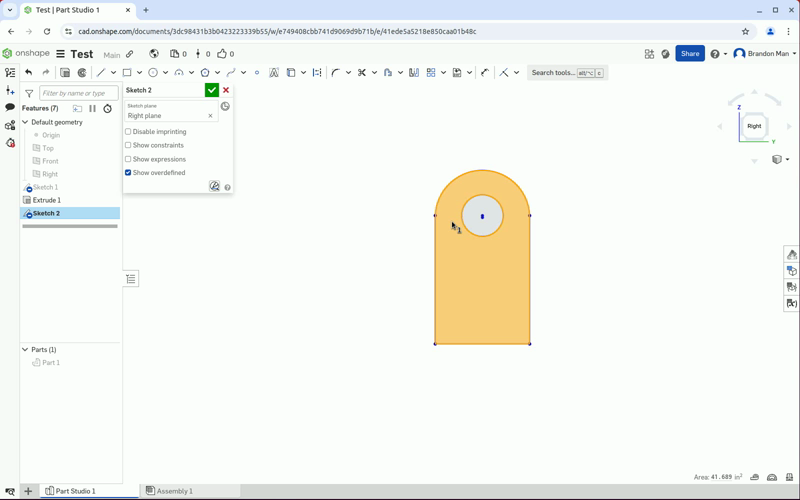
scroll(-6)
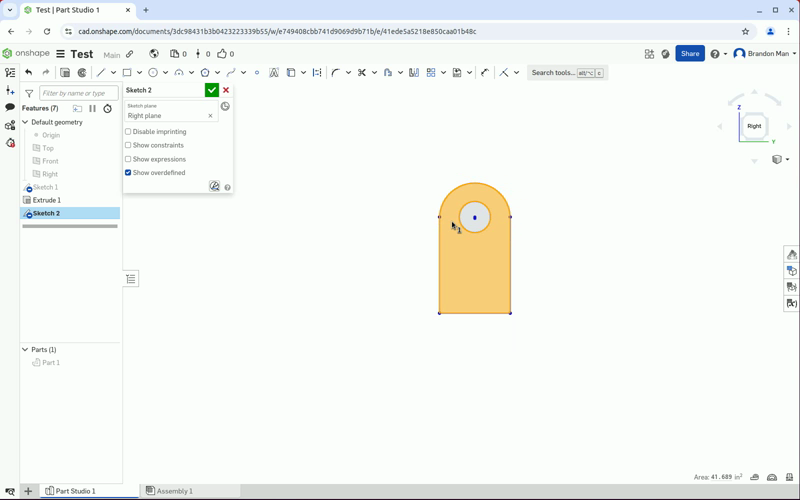
scroll(-6)
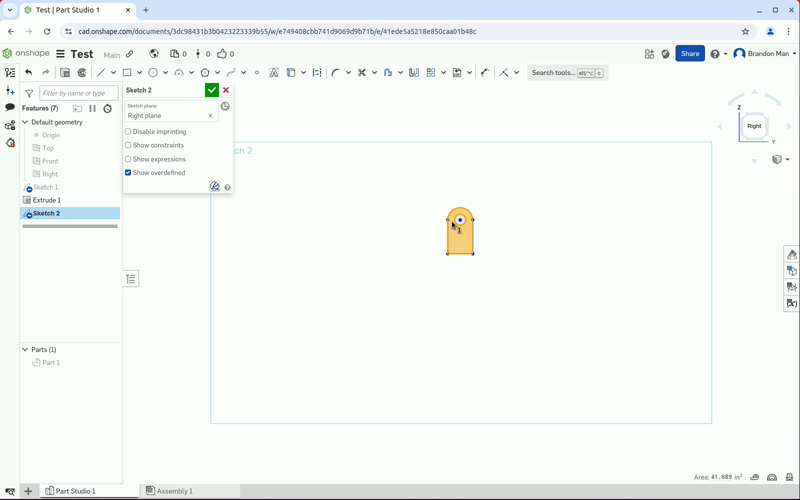
mouse_move(73, 352)
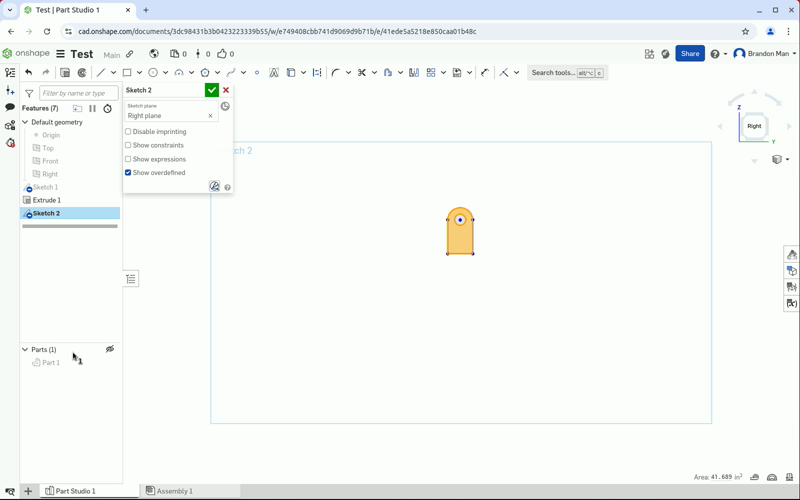
key(shift+y)
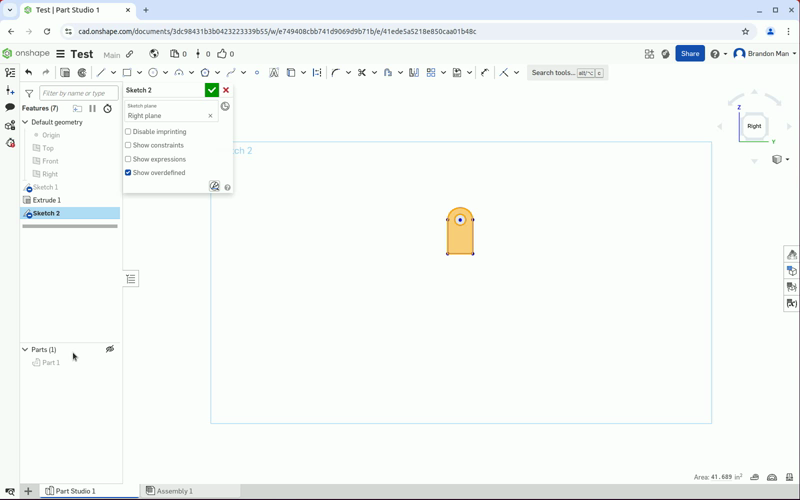
key(shift+e)
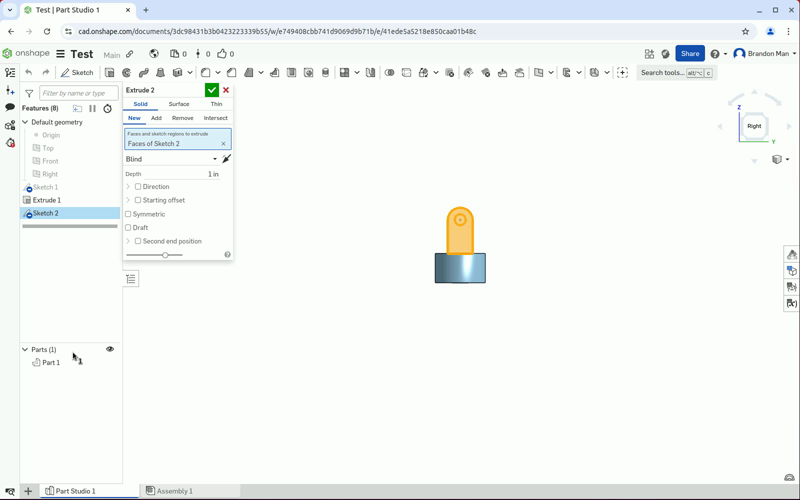
mouse_move(143, 106)
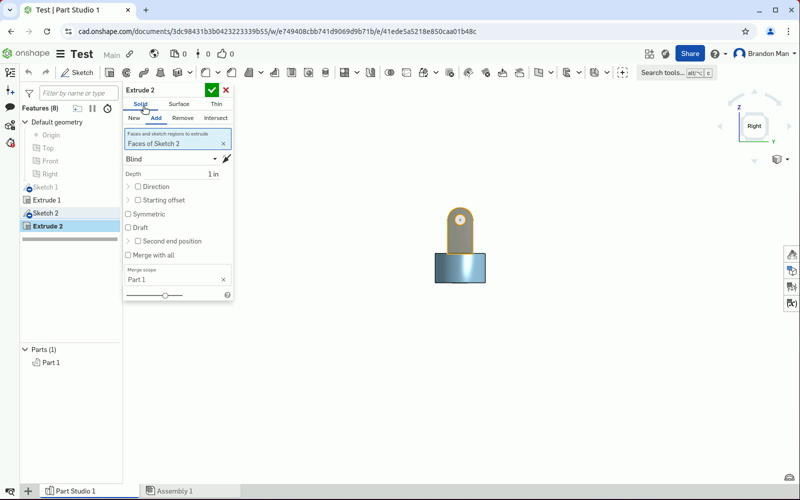
click(143, 106)
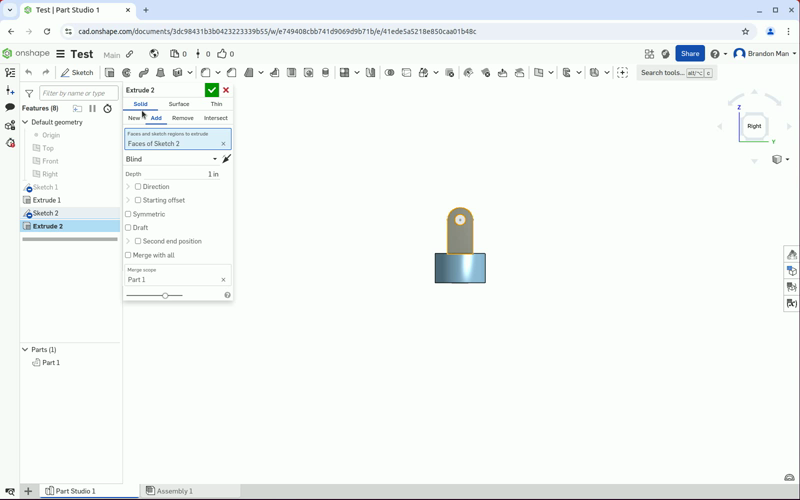
mouse_move(137, 120)
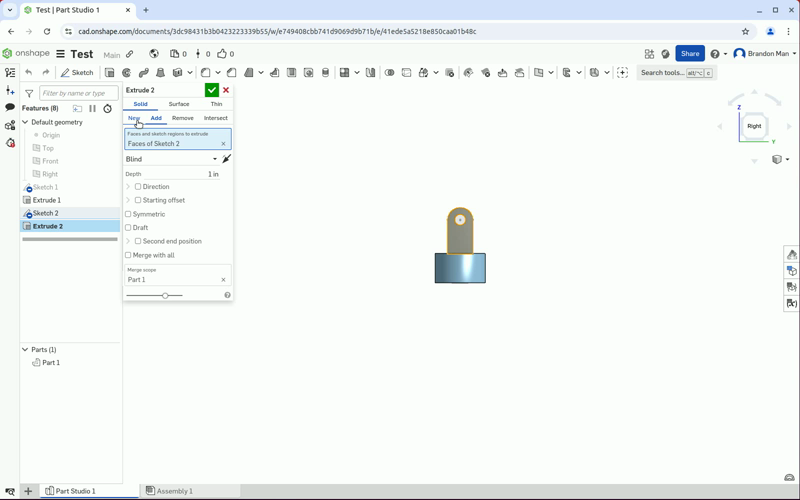
click(137, 120)
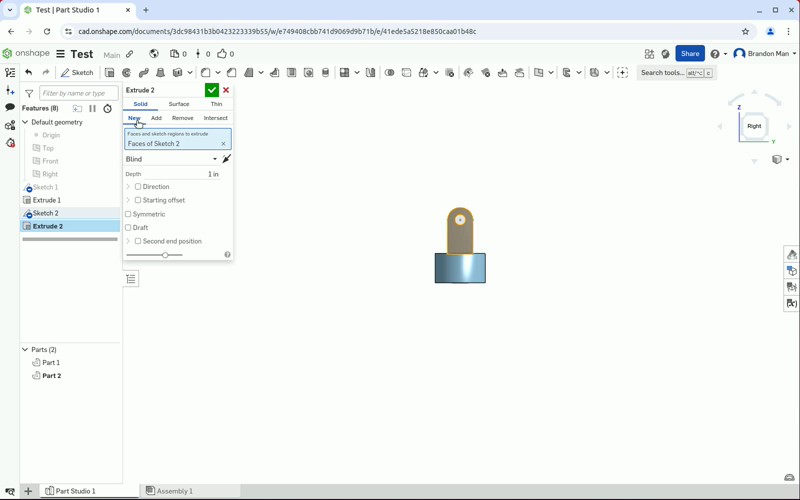
key(tab, 4)
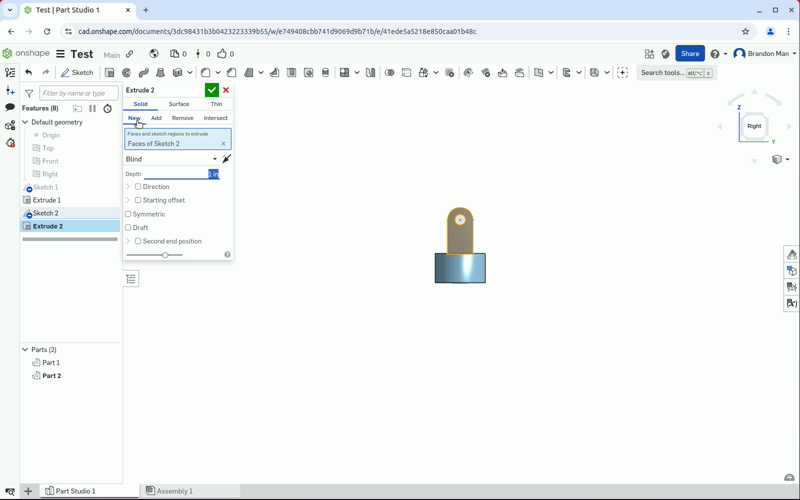
text(16.368)
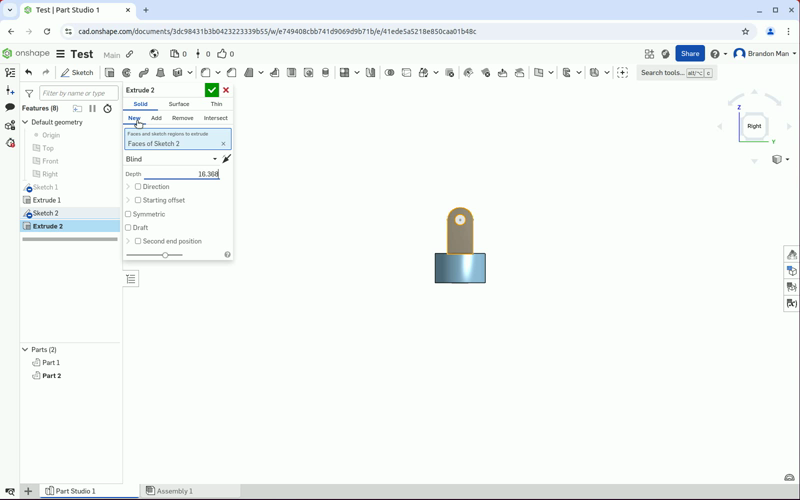
key(tab, 3)
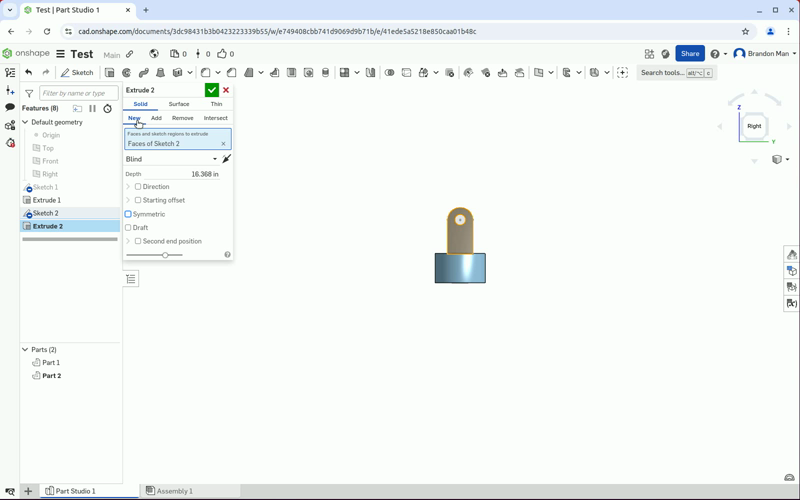
key(space)
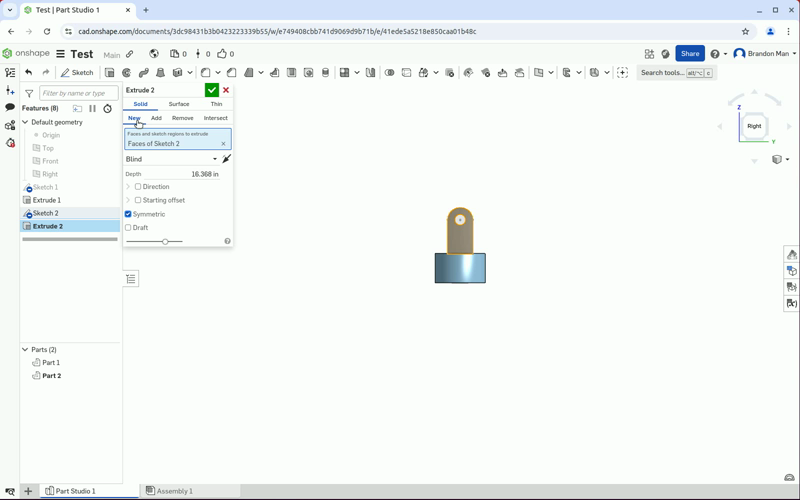
key(enter)
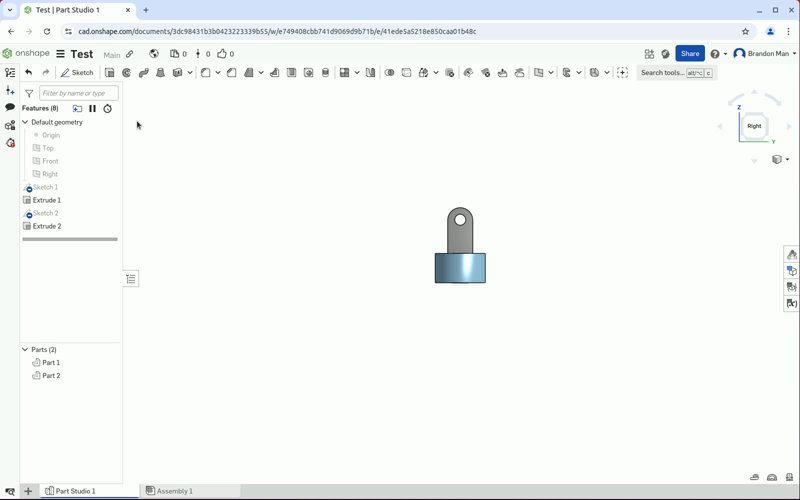
key(shift+h)
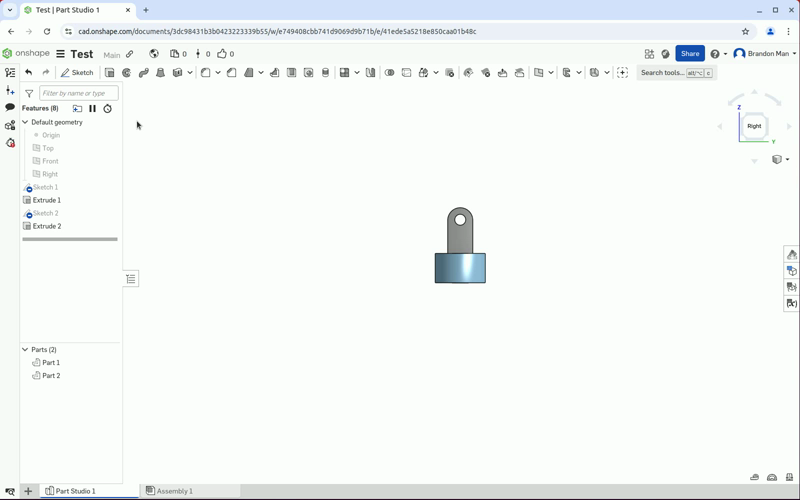
key(shift+h)
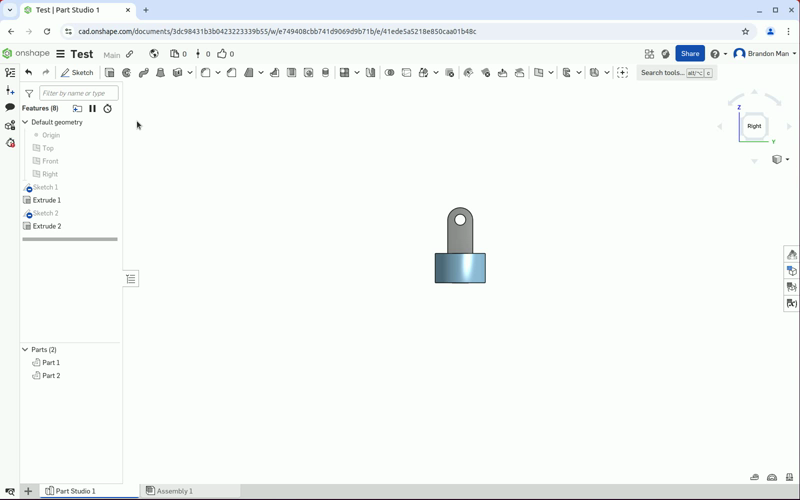
mouse_move(73, 189)
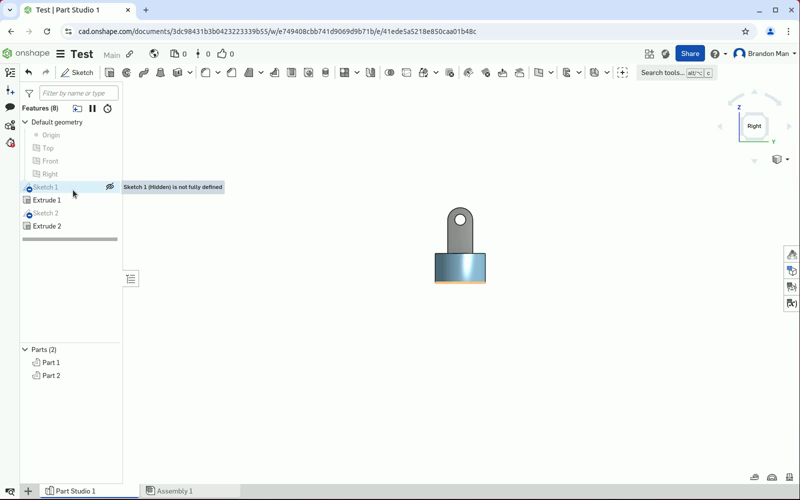
click(73, 189)
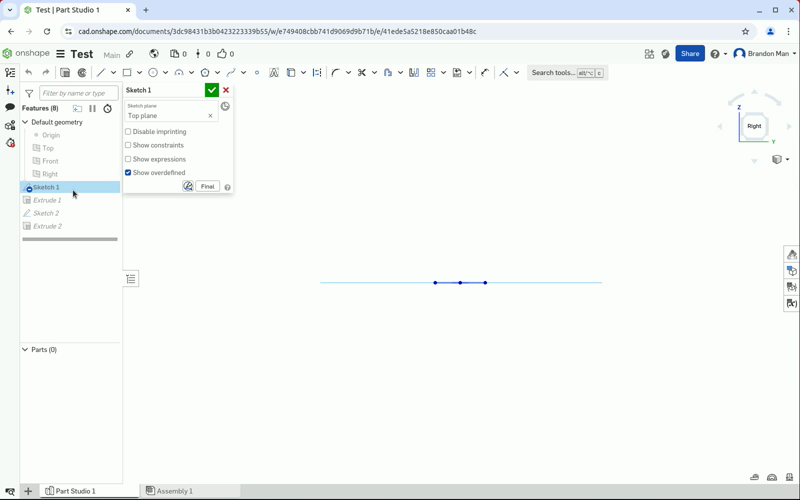
mouse_move(229, 92)
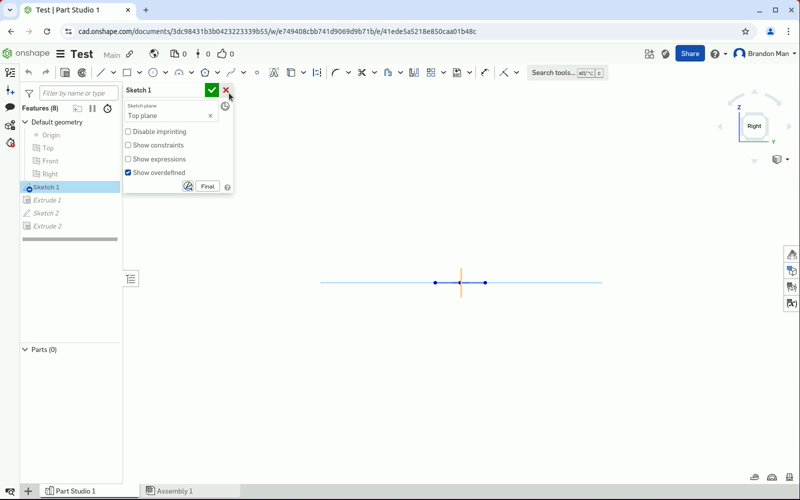
click(229, 92)
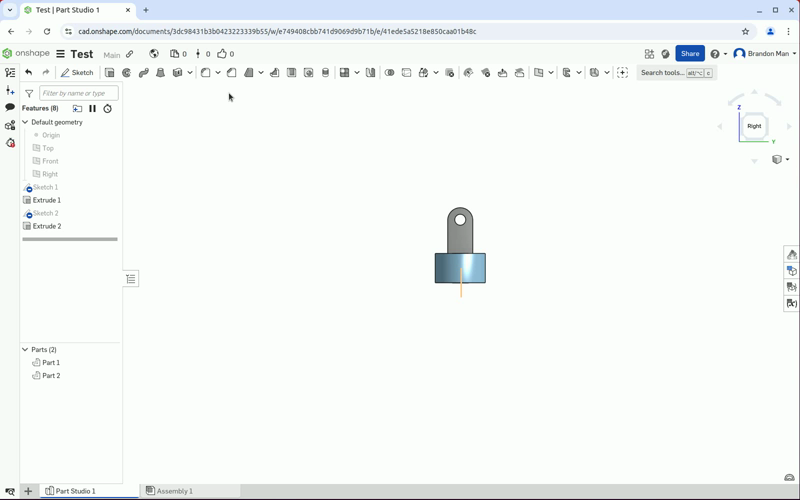
mouse_move(73, 352)
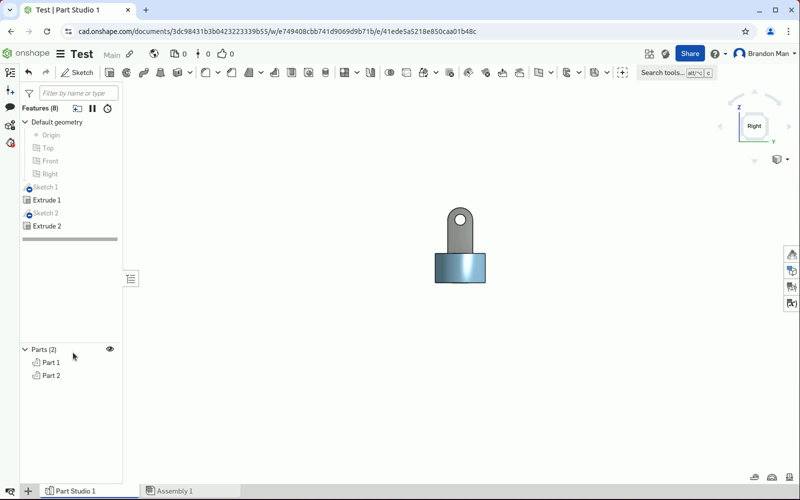
key(y)
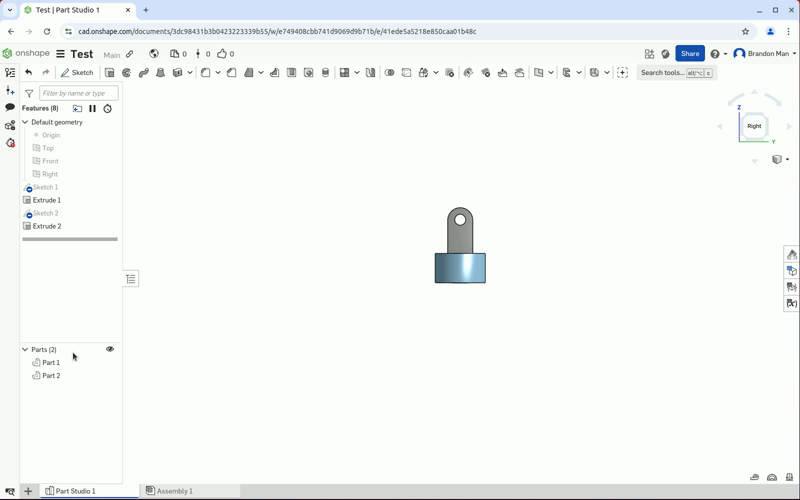
key(shift+p)
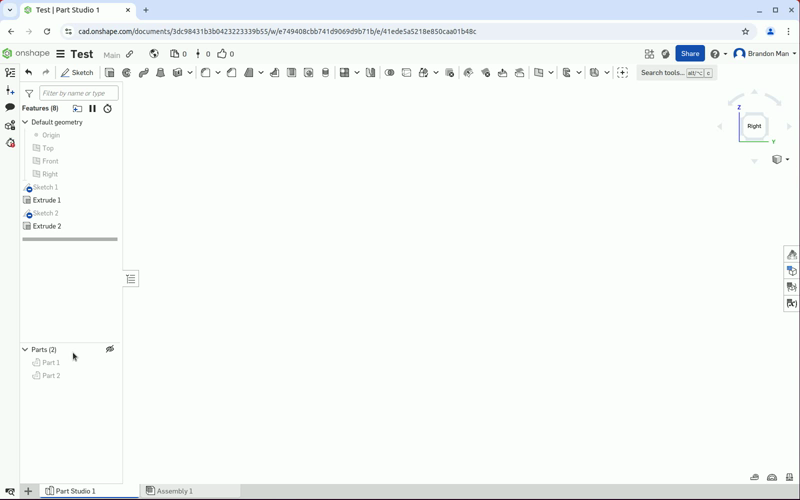
key(space)
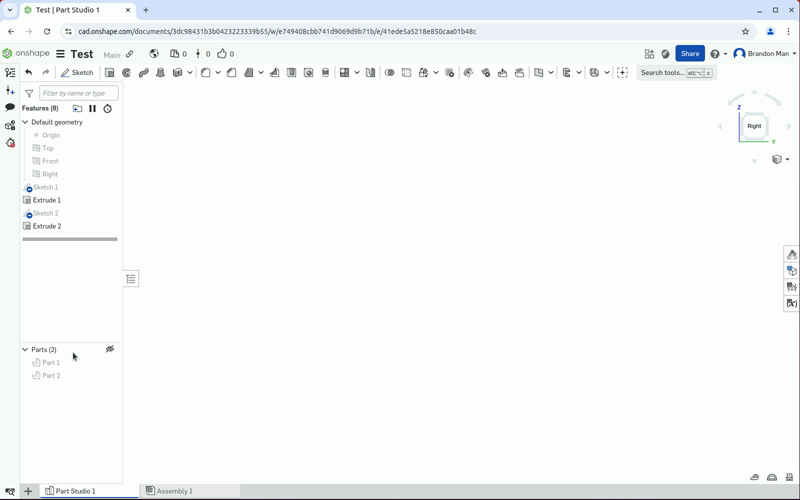
key_down(shift)
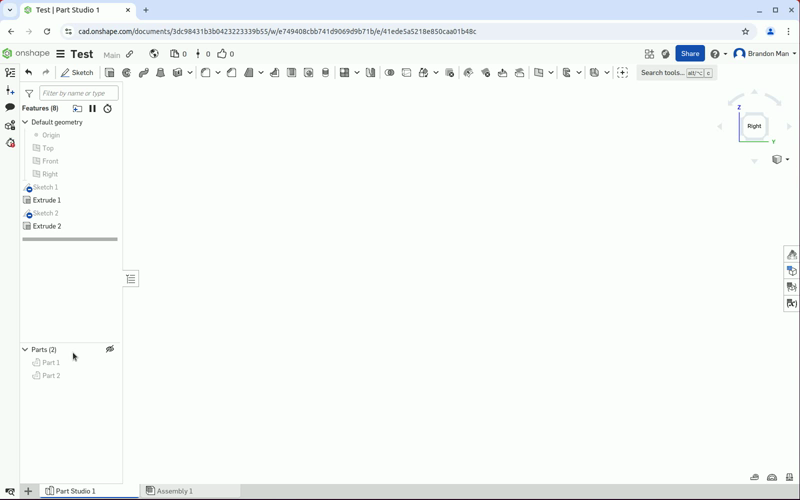
key(right)
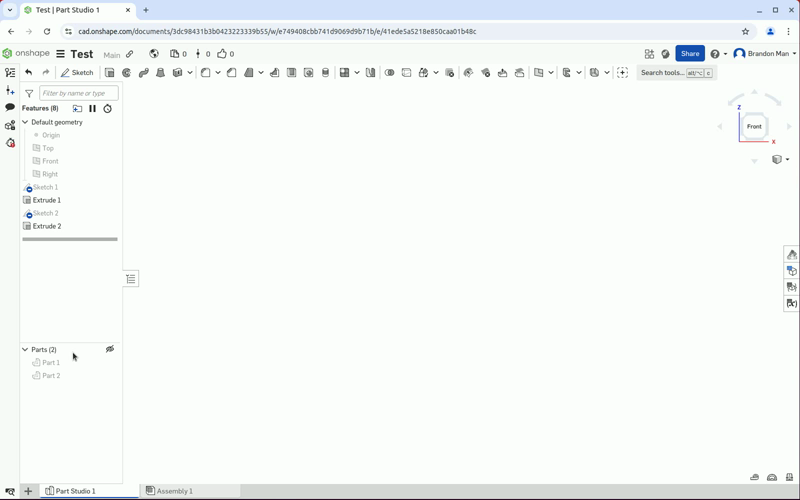
key_up(shift)
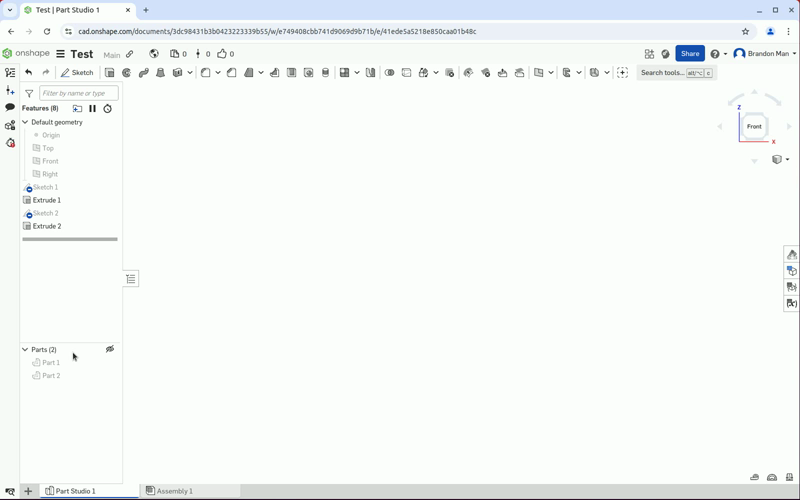
mouse_move(73, 352)
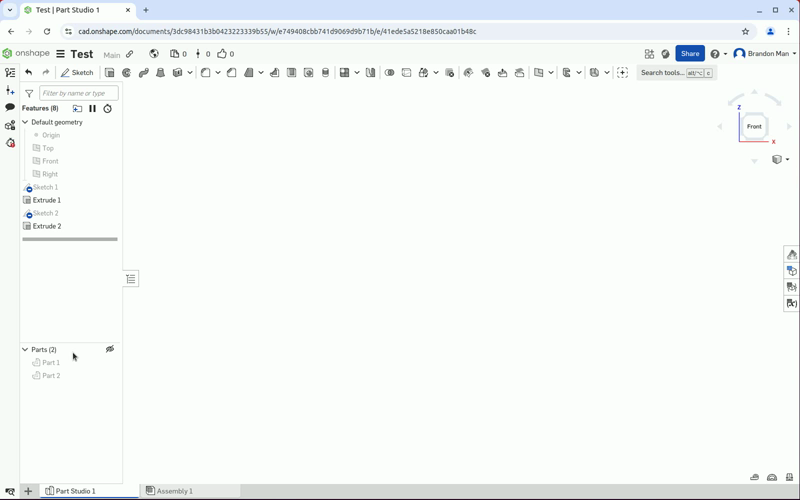
key(shift+y)
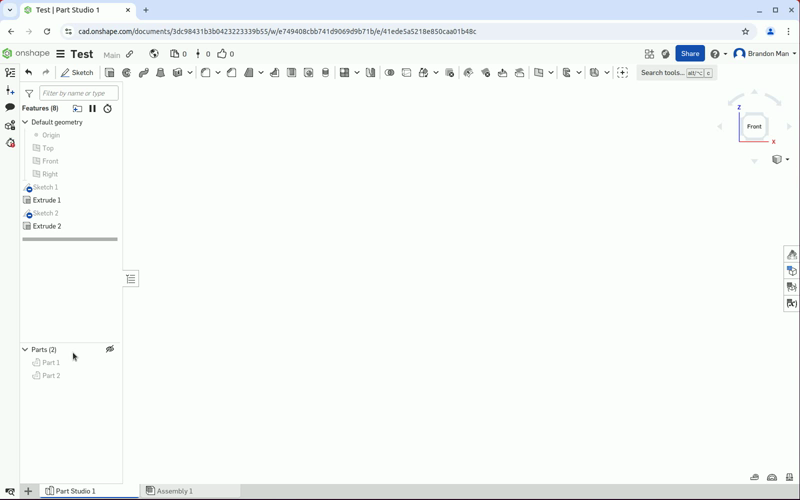
key(shift+s)
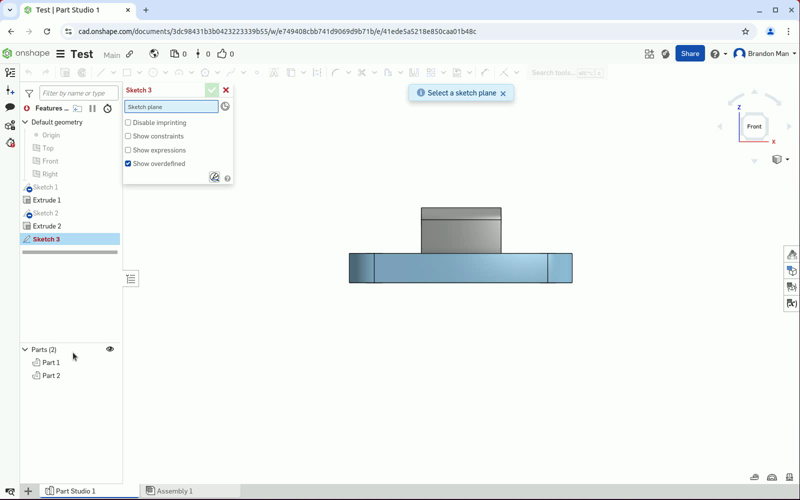
mouse_move(73, 163)
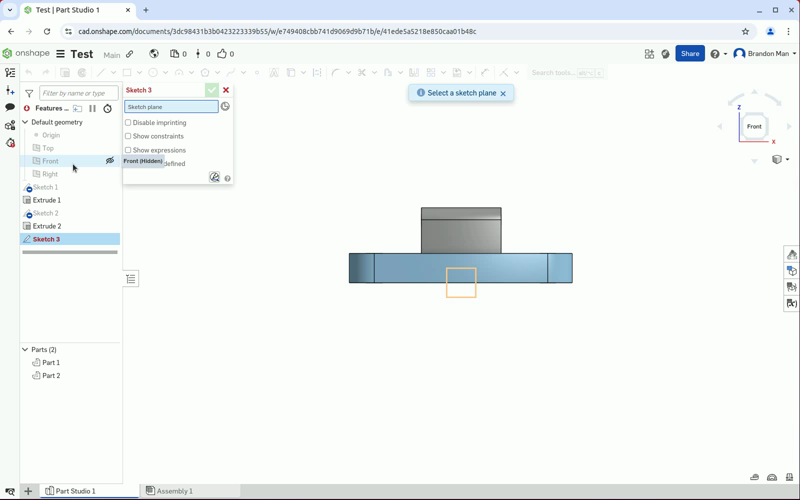
click(73, 163)
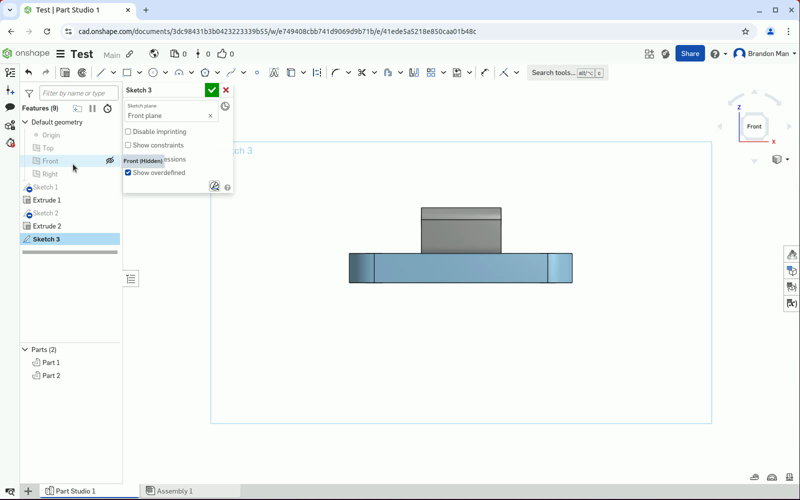
mouse_move(73, 352)
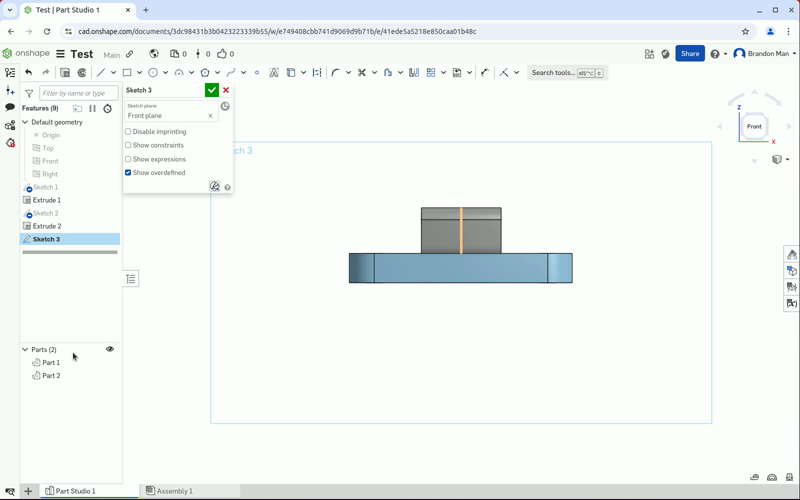
key(y)
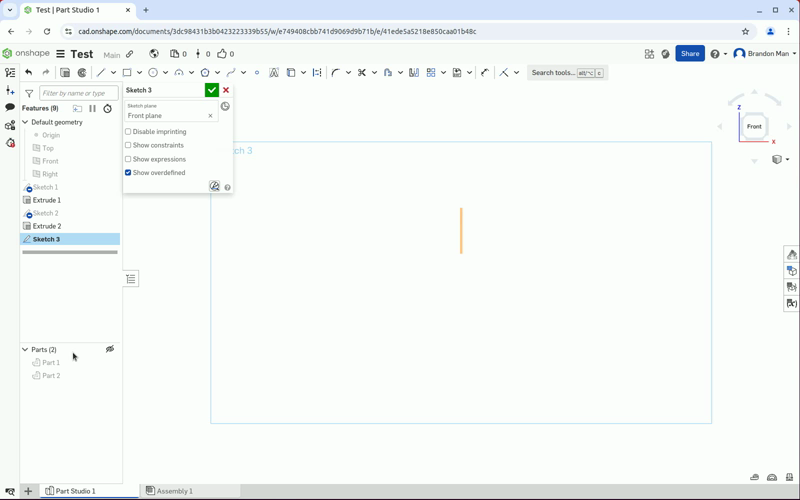
key(a)
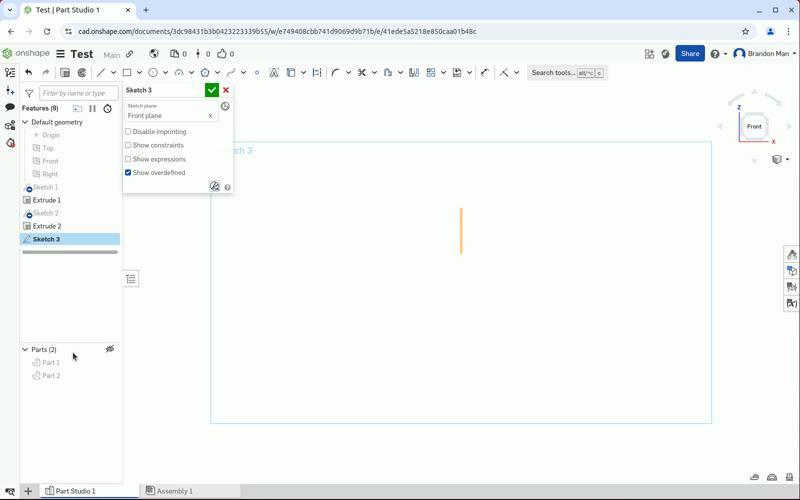
key_down(shift)
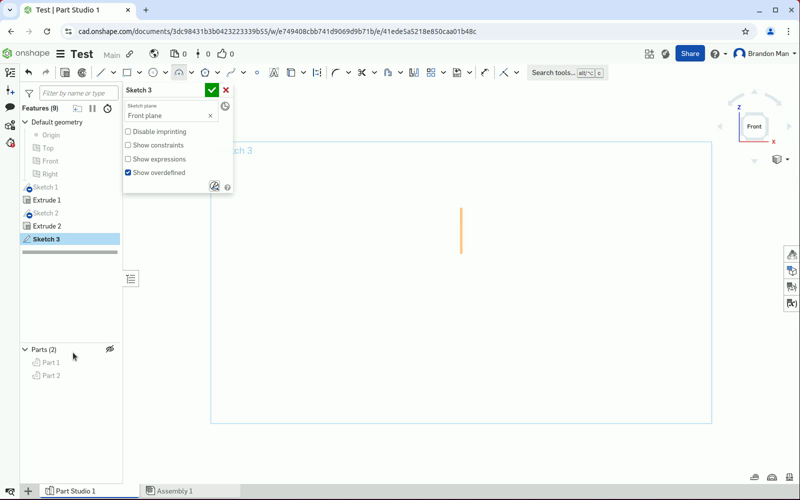
mouse_move(440, 226)
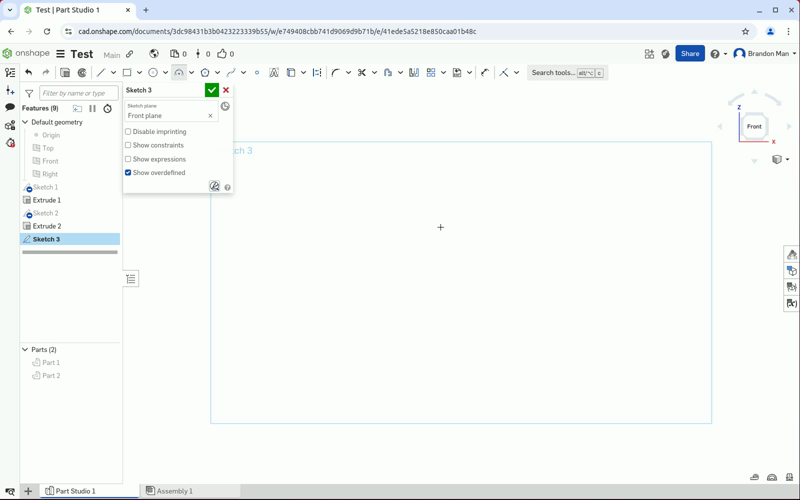
click(440, 226)
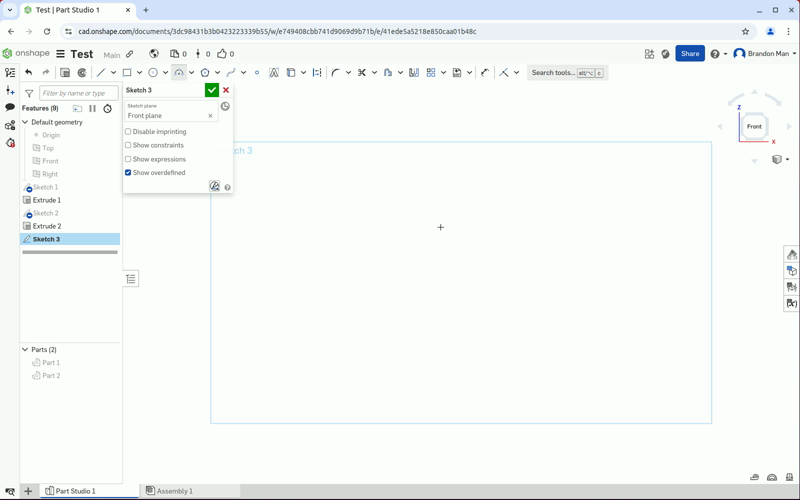
key_up(shift)
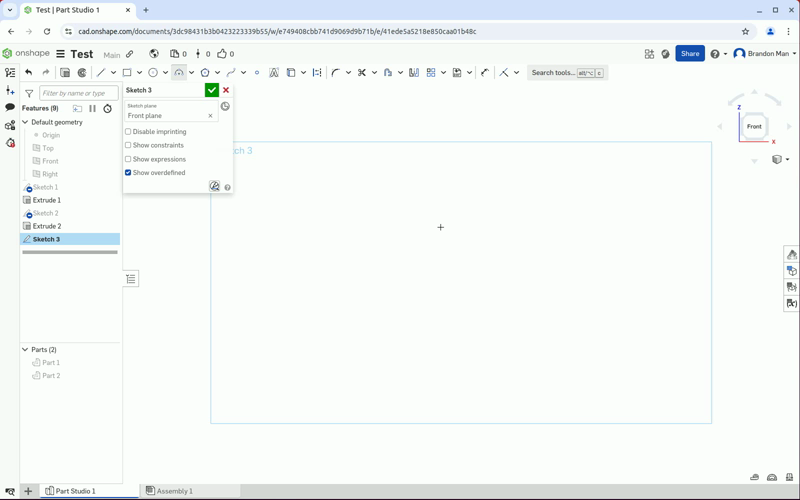
key_down(shift)
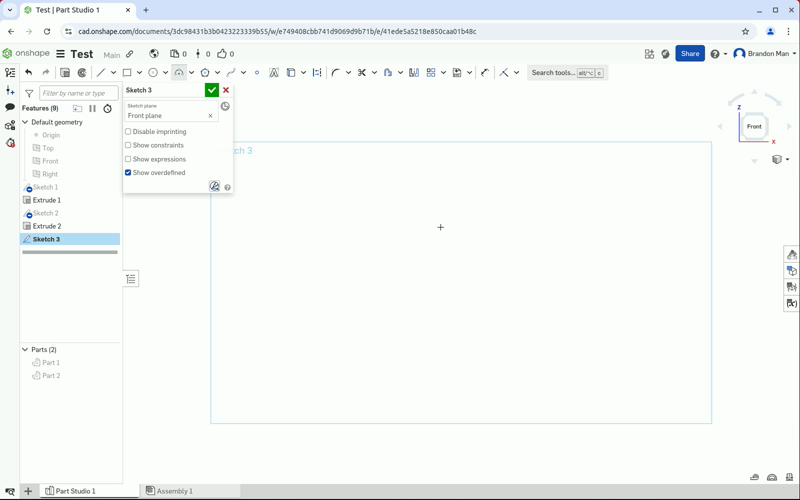
mouse_move(480, 226)
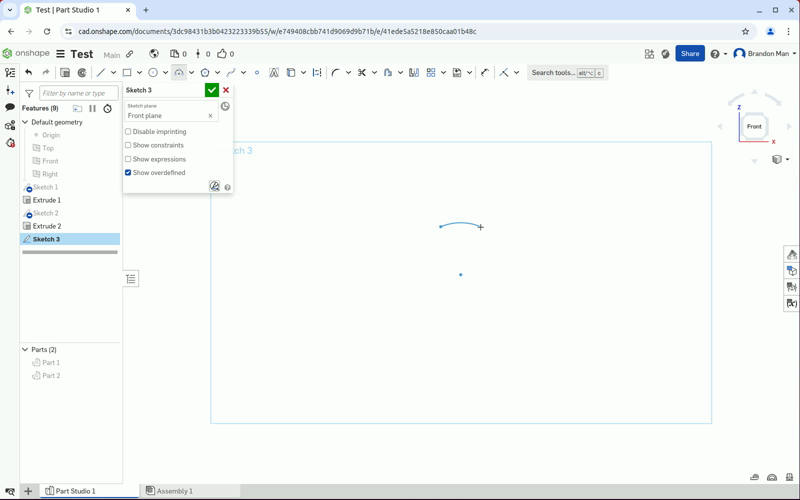
click(480, 226)
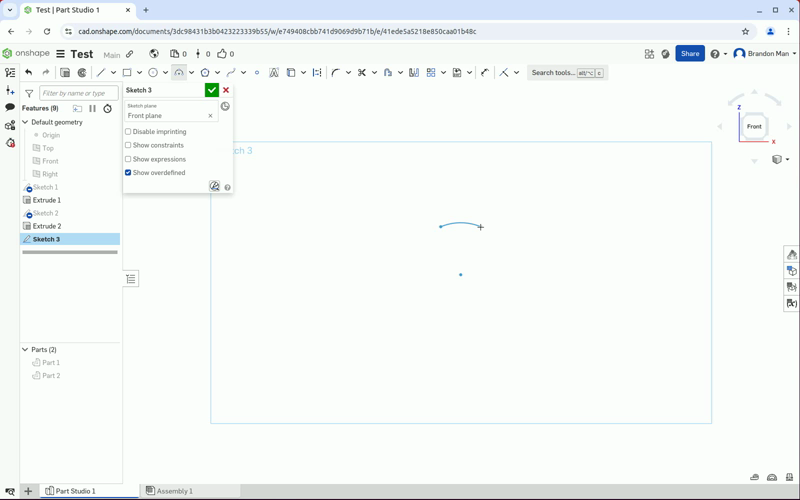
mouse_move(460, 246)
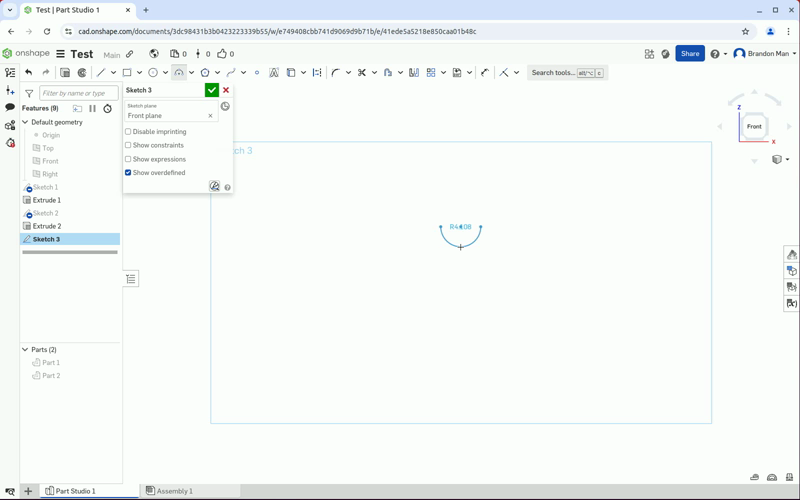
click(460, 246)
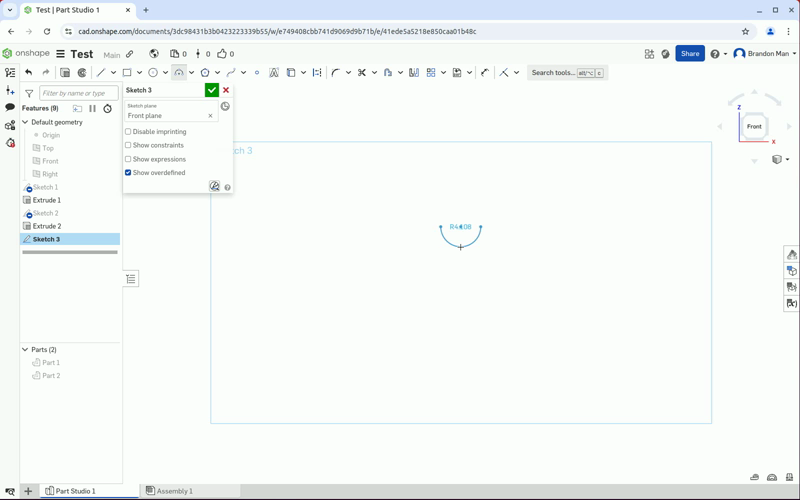
key_up(shift)
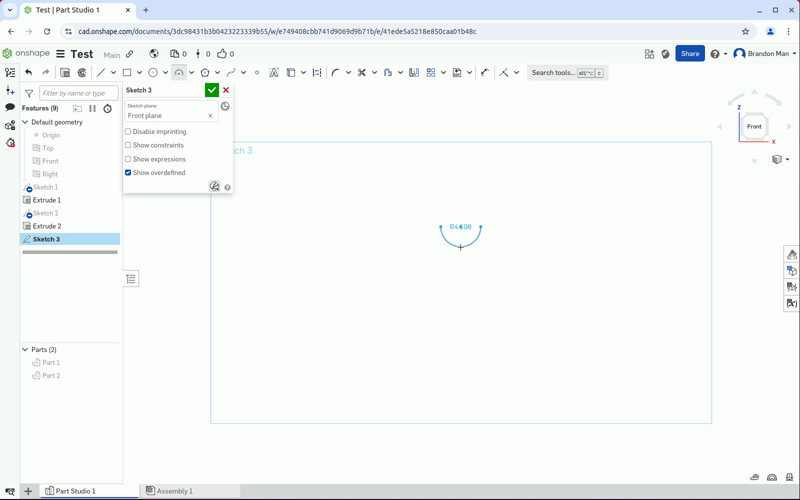
key(esc)
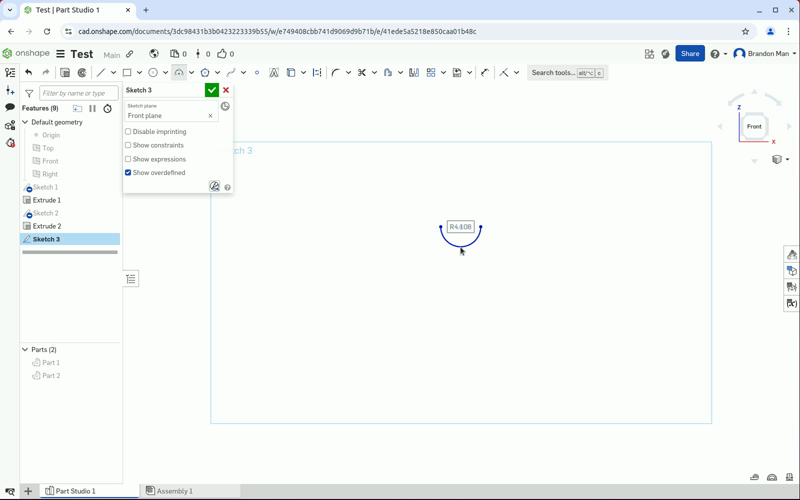
key(l)
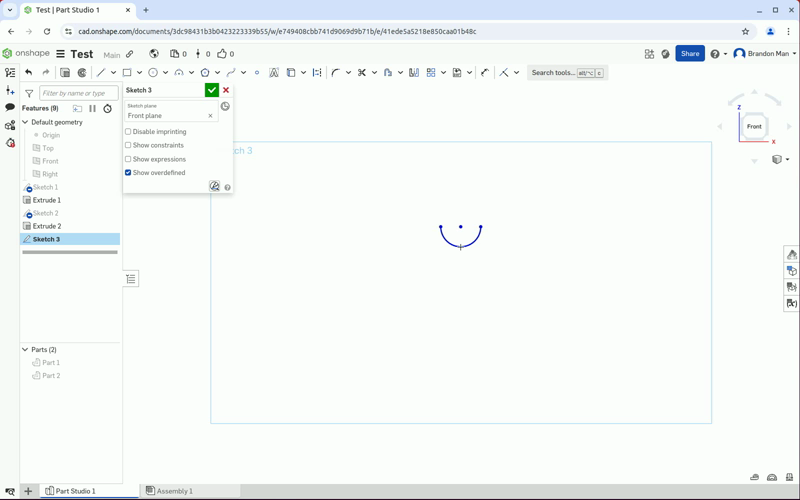
mouse_move(480, 226)
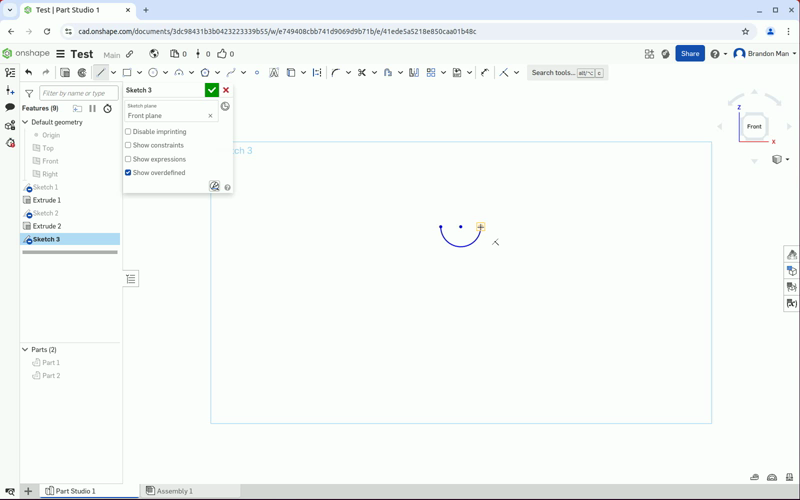
click(480, 226)
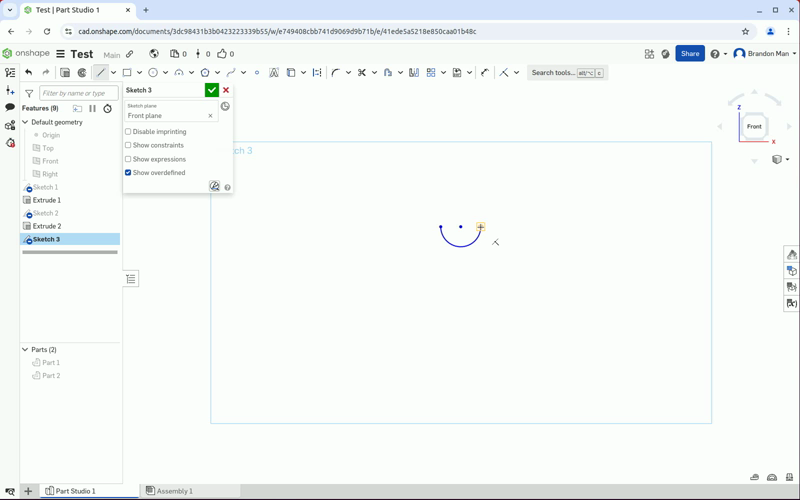
key_down(shift)
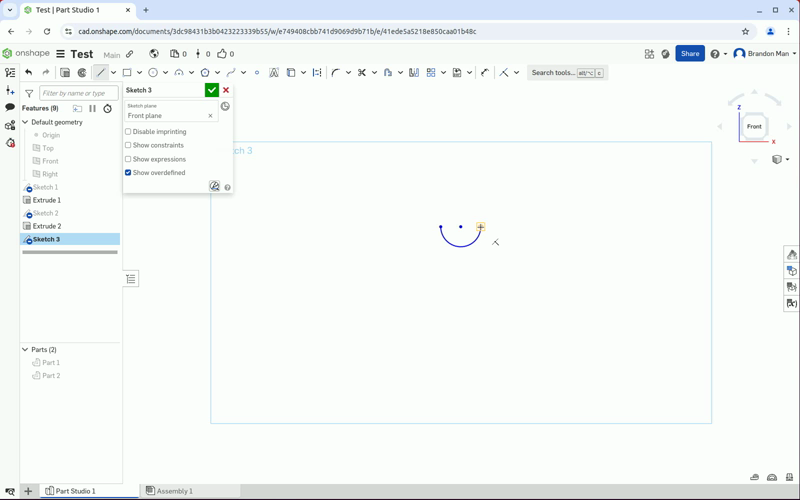
mouse_move(480, 153)
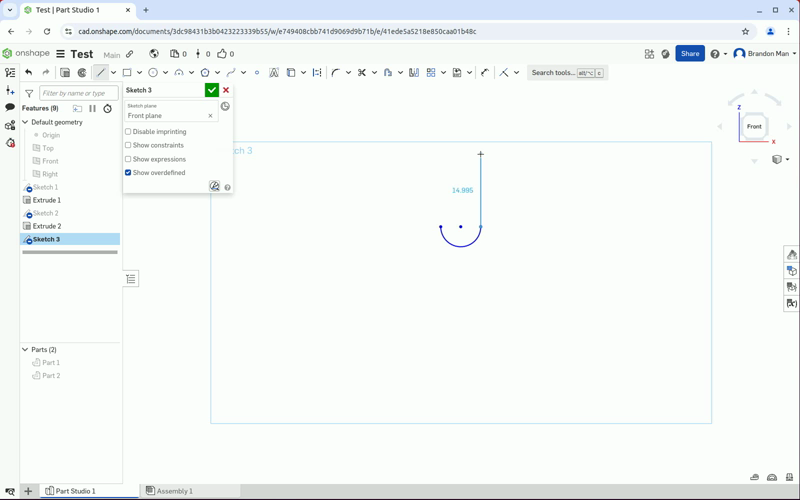
click(480, 153)
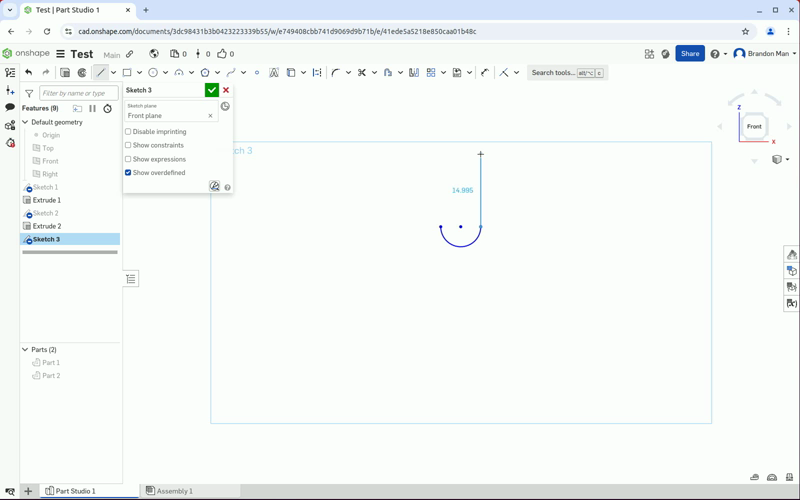
key_up(shift)
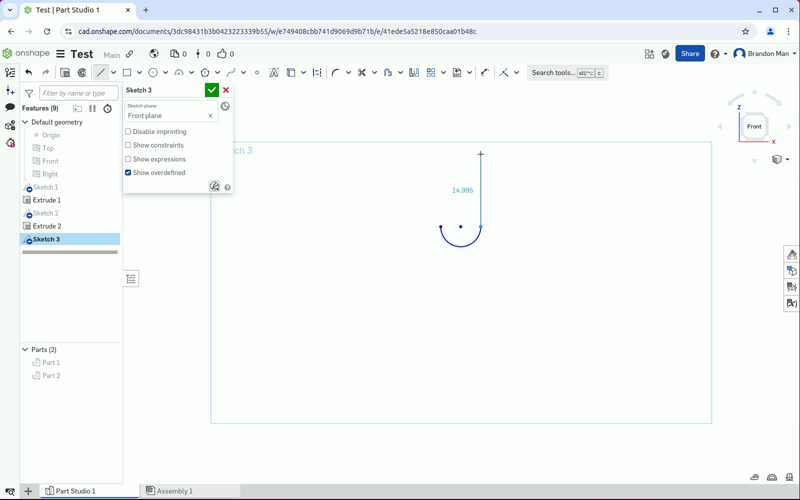
key_down(shift)
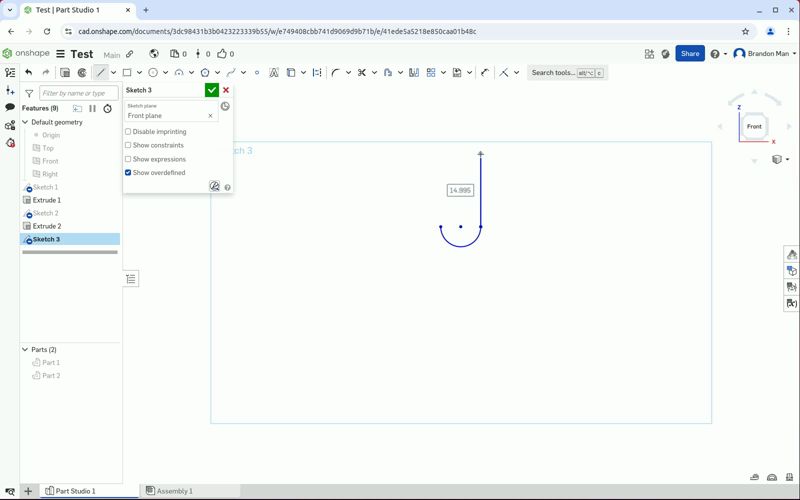
mouse_move(510, 153)
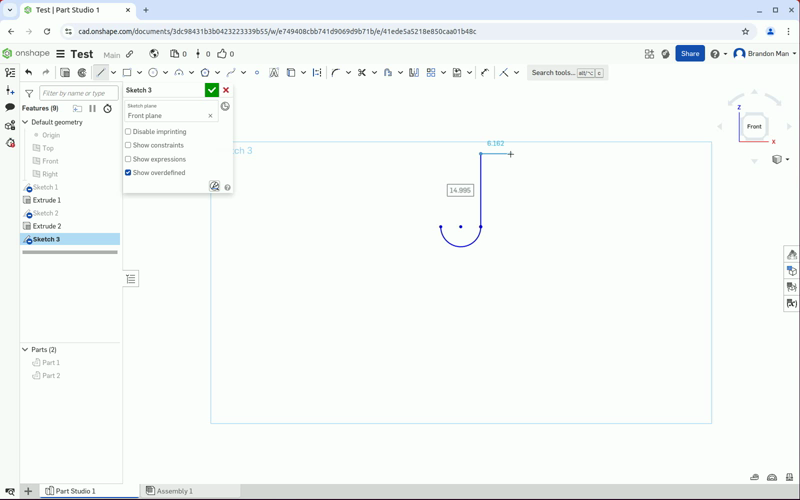
mouse_move(440, 153)
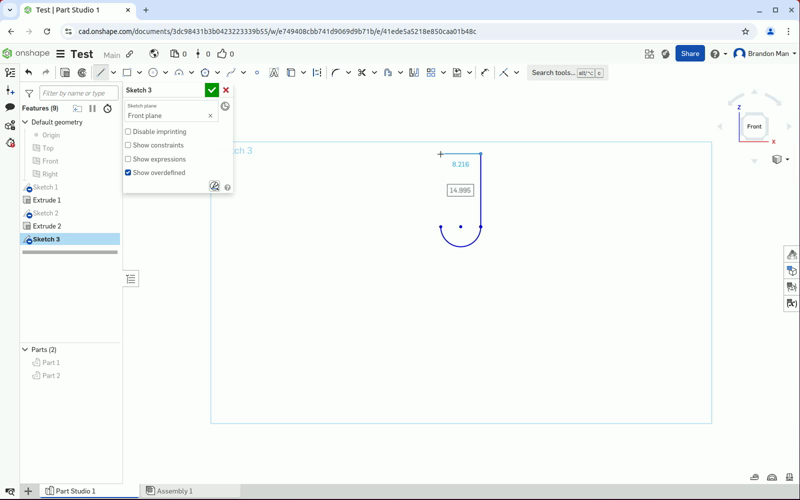
click(440, 153)
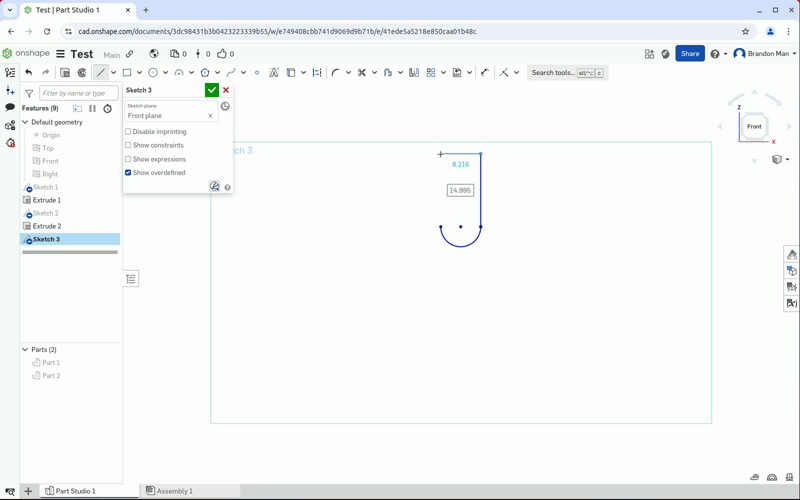
key_up(shift)
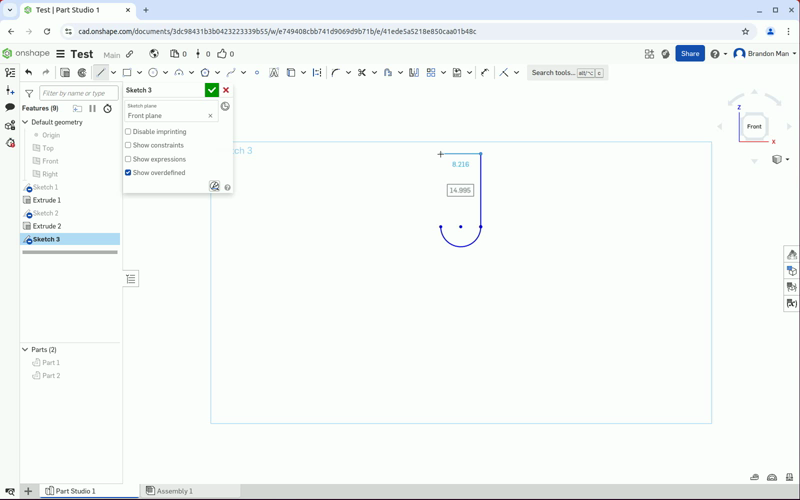
key_down(shift)
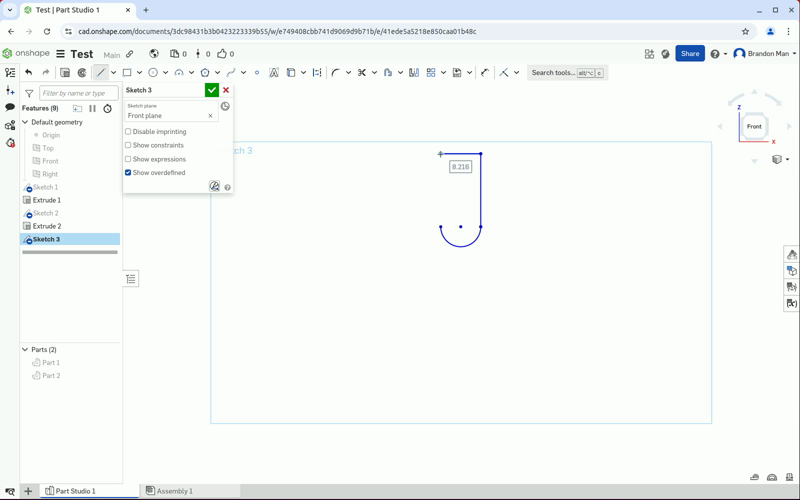
mouse_move(440, 226)
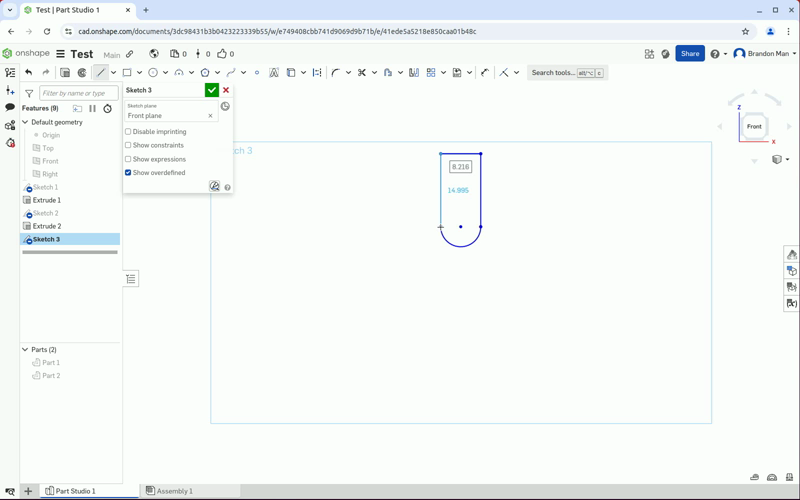
key_up(shift)
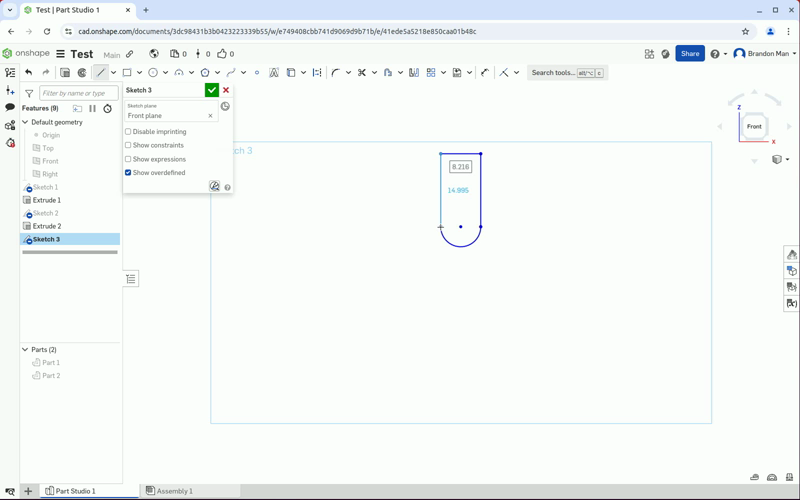
click(440, 226)
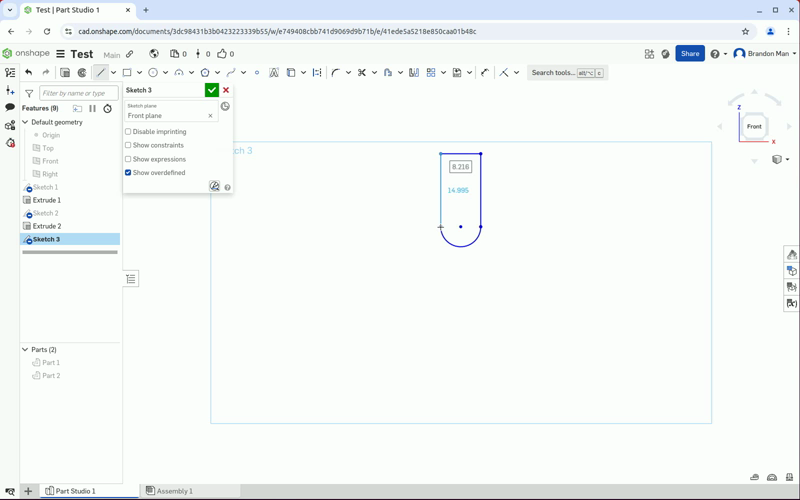
key(esc)
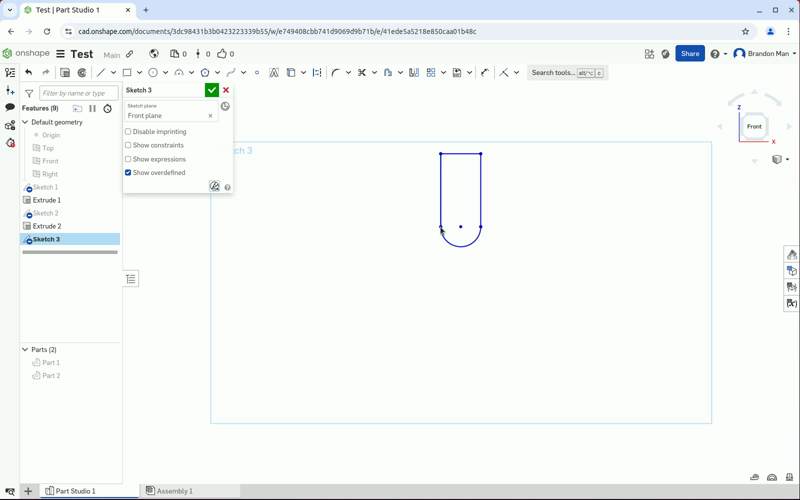
mouse_move(446, 172)
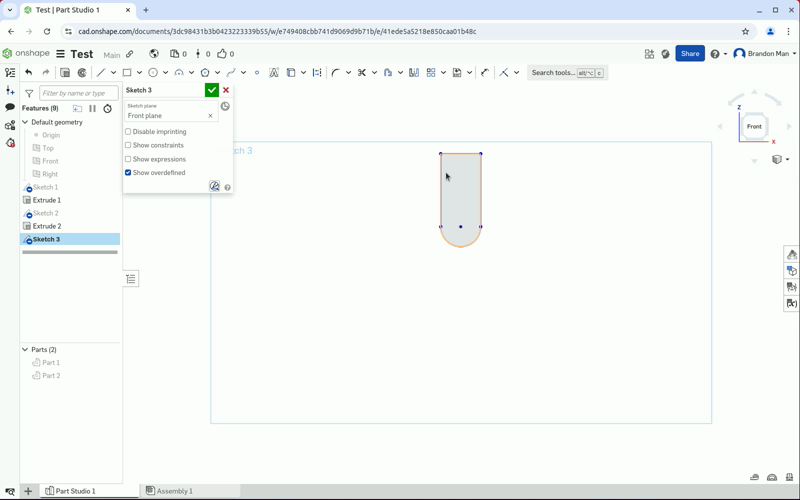
click(446, 172)
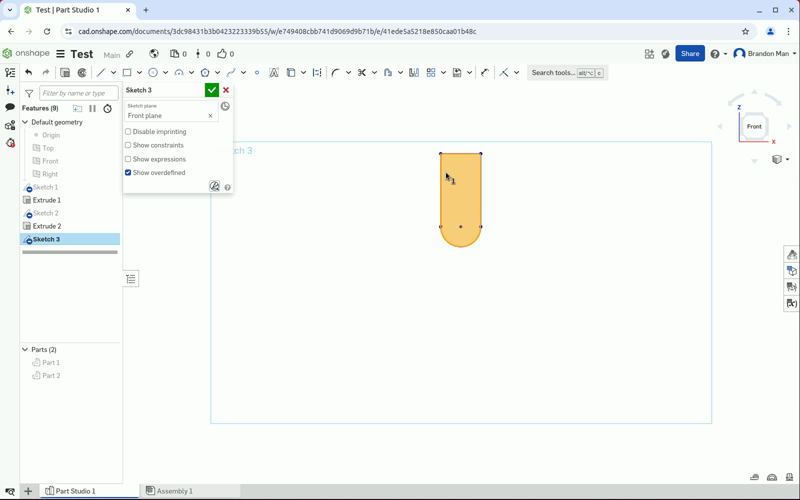
mouse_move(73, 352)
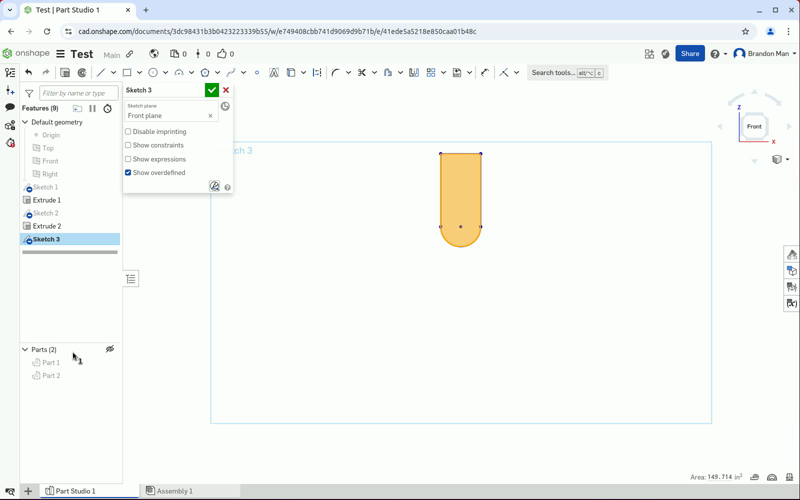
key(shift+y)
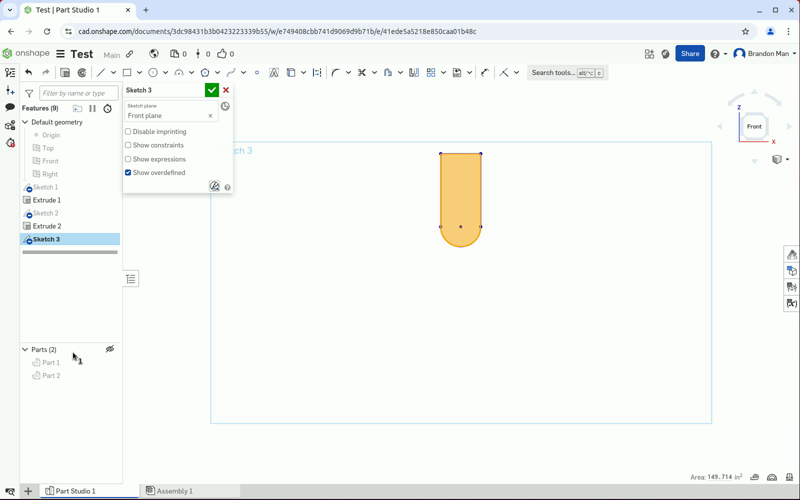
key(shift+e)
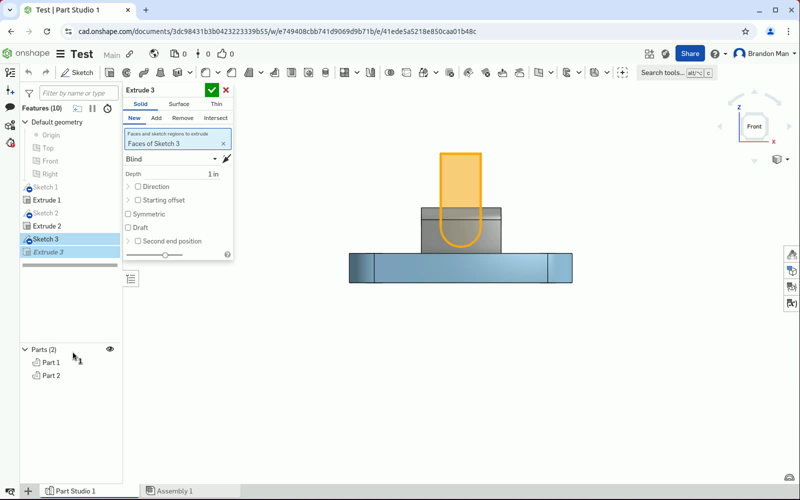
mouse_move(143, 106)
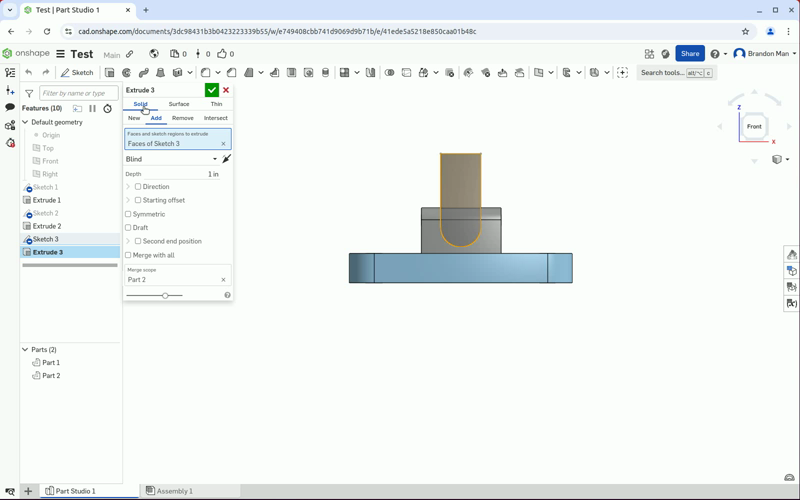
click(143, 106)
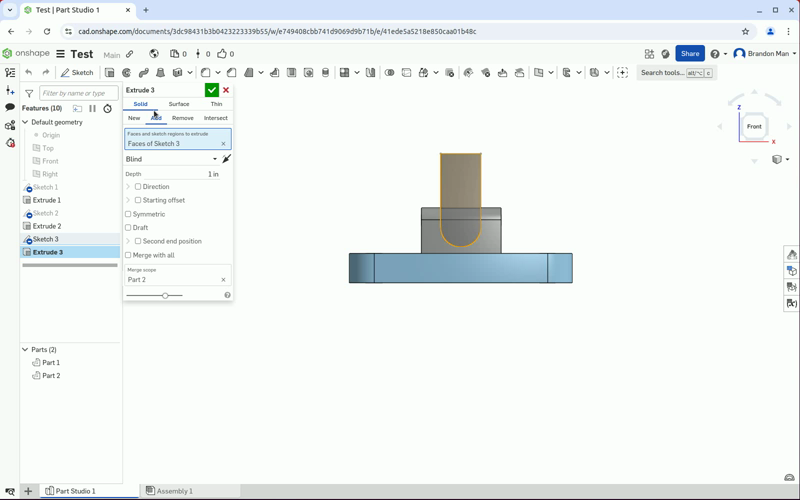
mouse_move(186, 120)
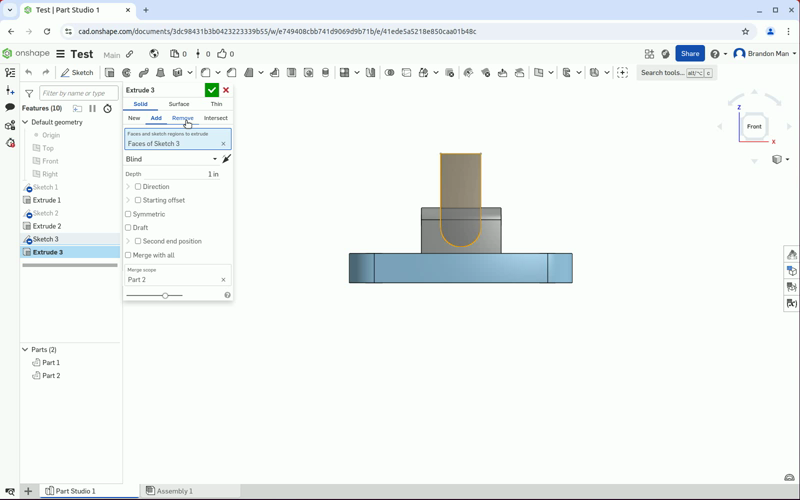
click(186, 120)
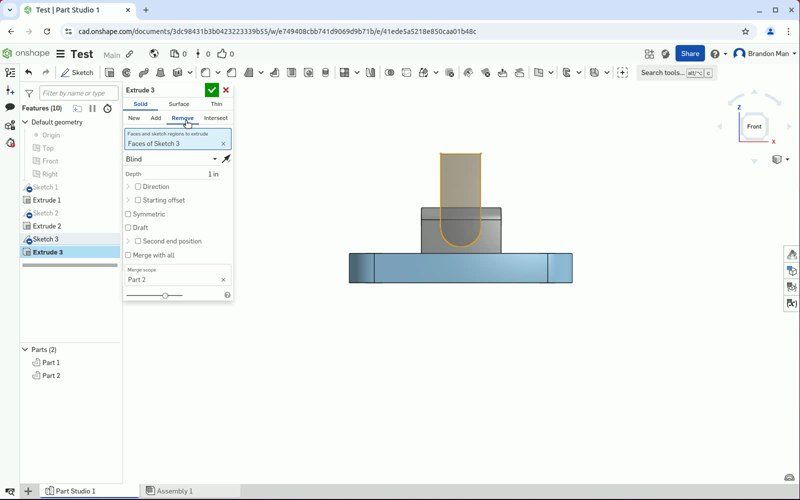
key(tab, 4)
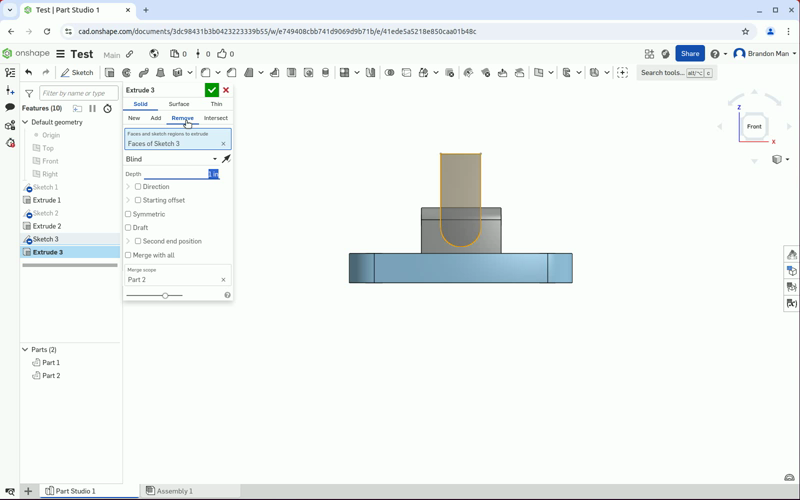
text(8.184)
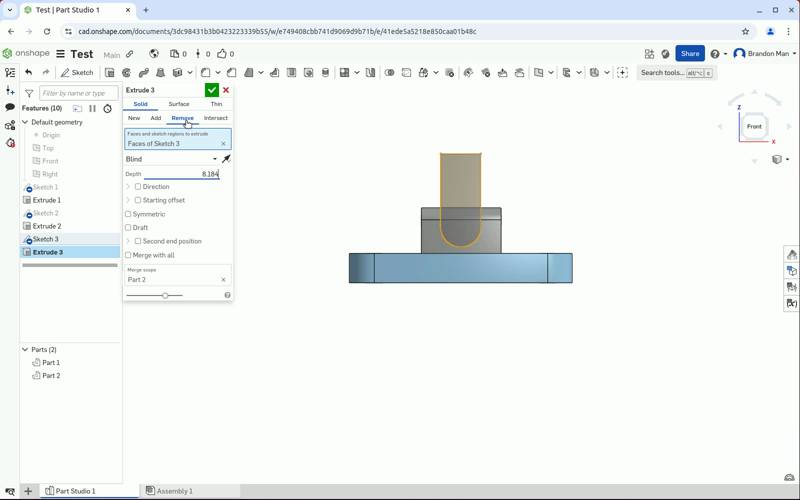
key(tab, 3)
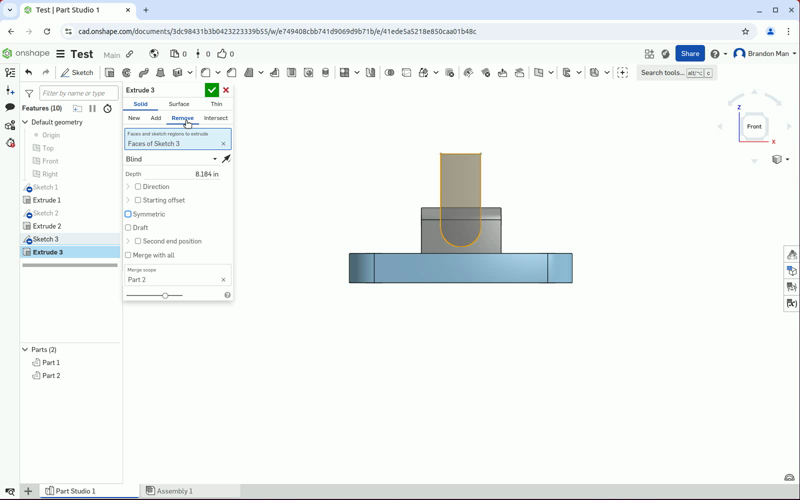
key(space)
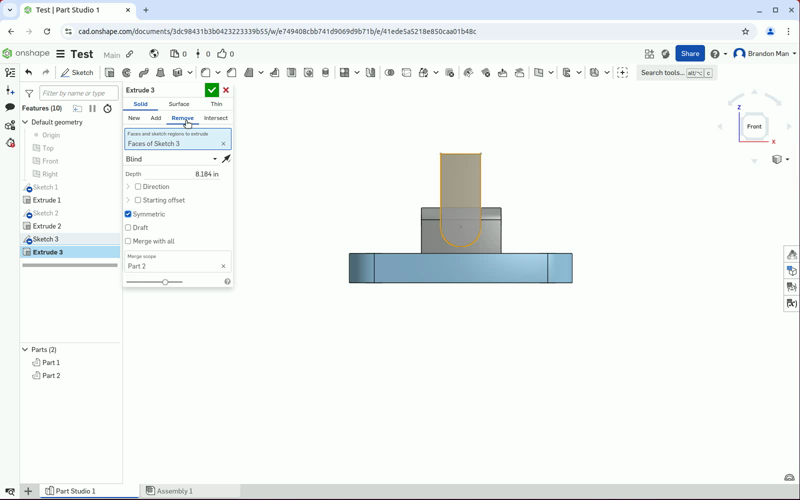
key(tab, 2)
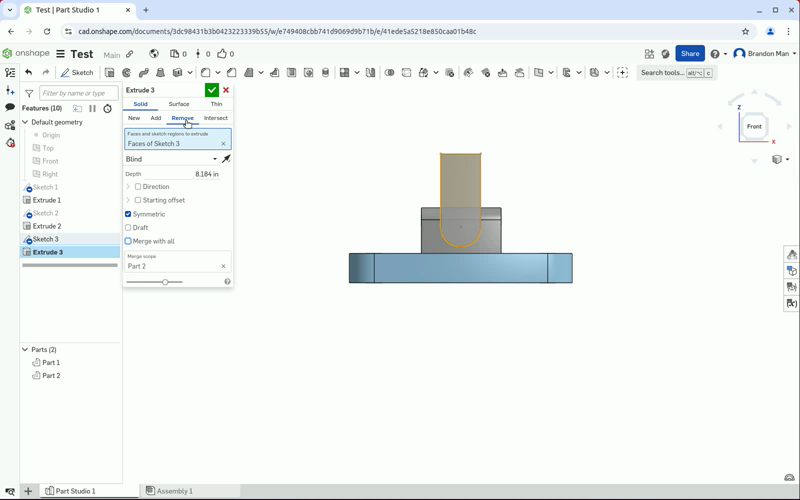
key(space)
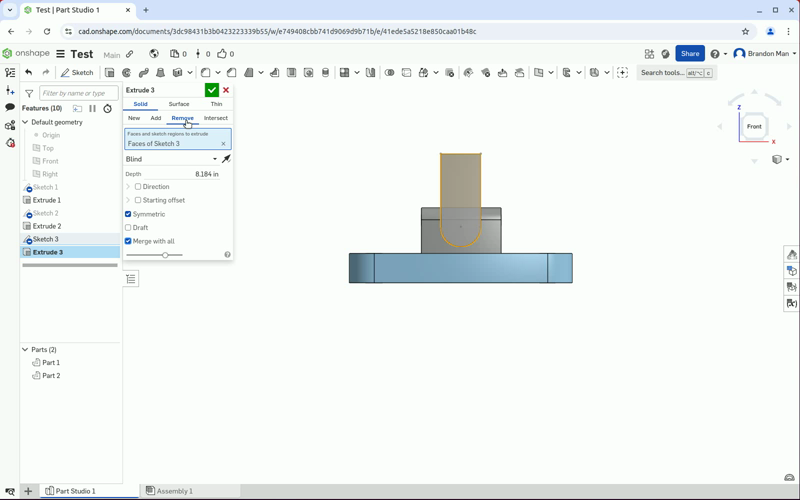
key(enter)
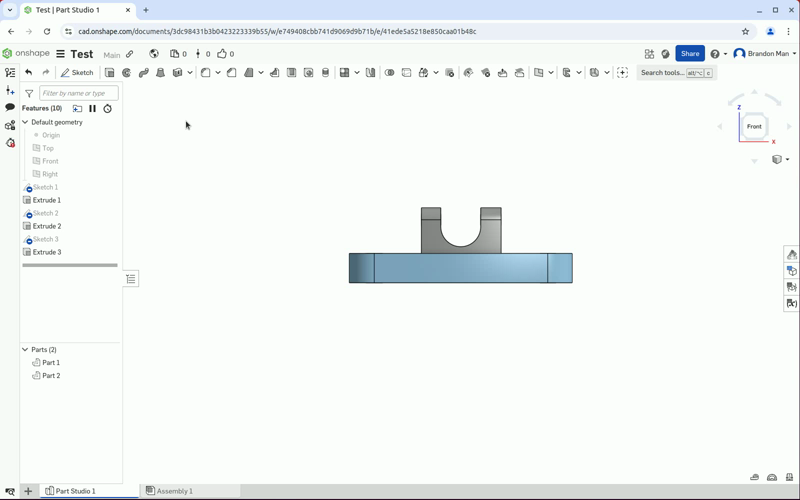
key(shift+h)
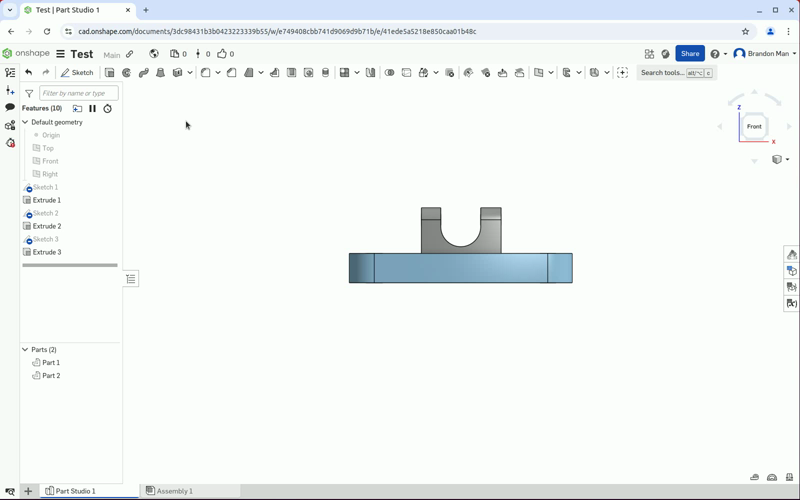
key(shift+h)
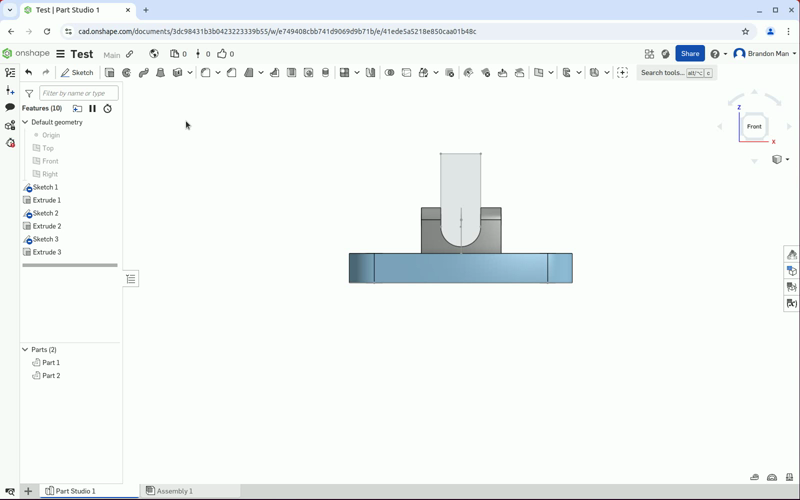
key(shift+7)
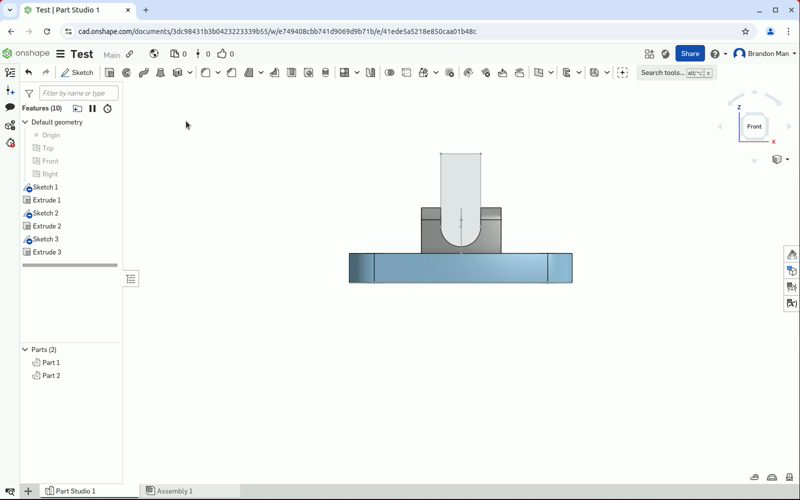
key(left, 2)
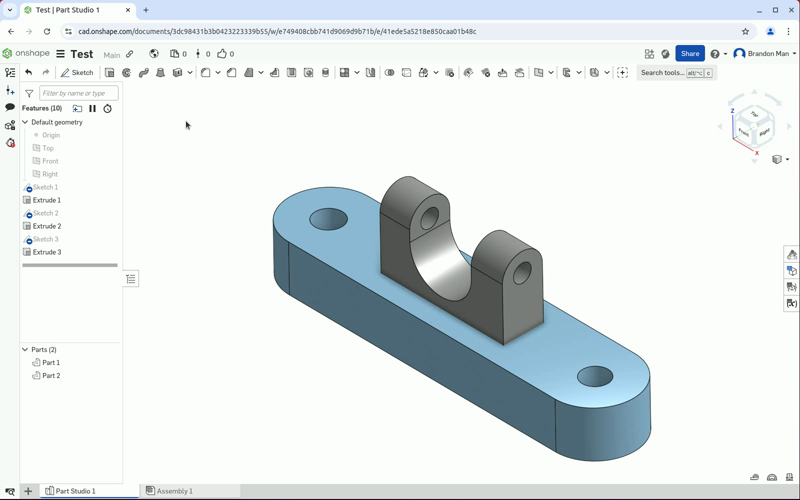
key(down, 2)
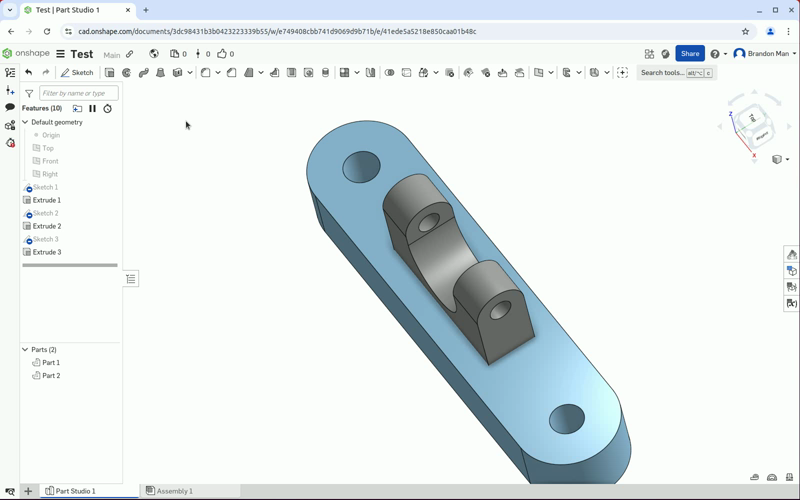
key(up, 2)
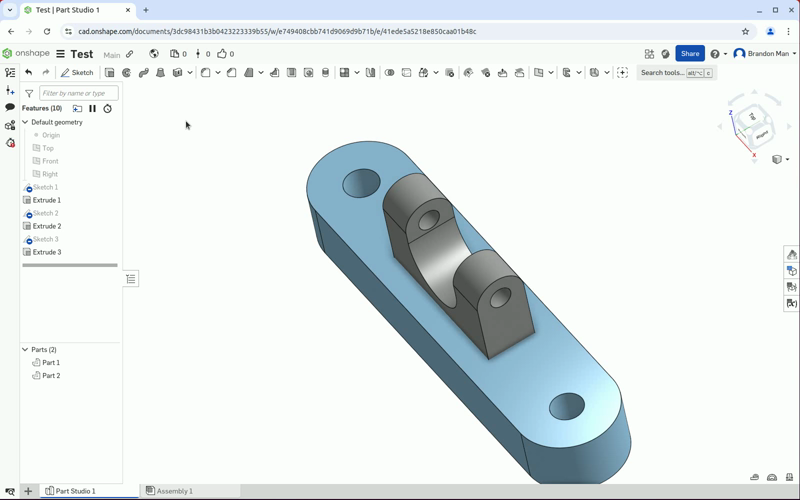
key(right, 2)
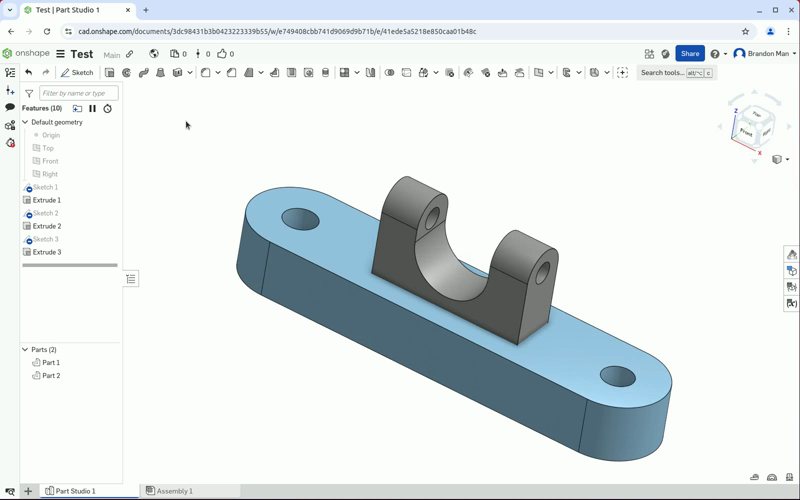
mouse_move(73, 189)
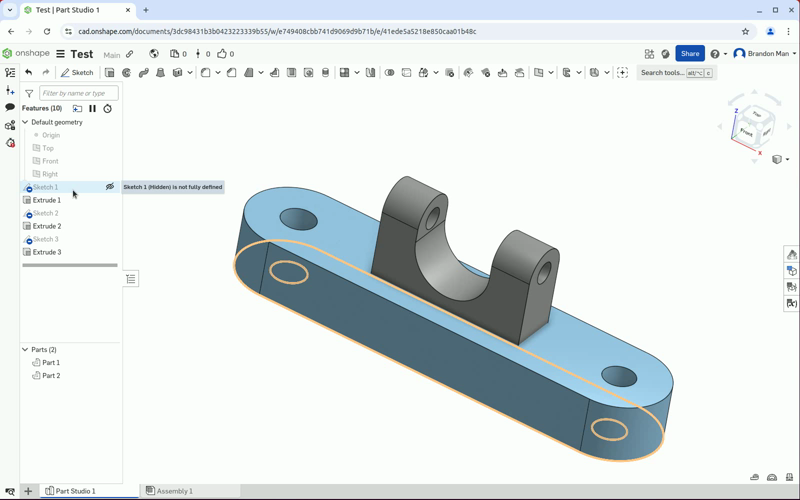
click(73, 189)